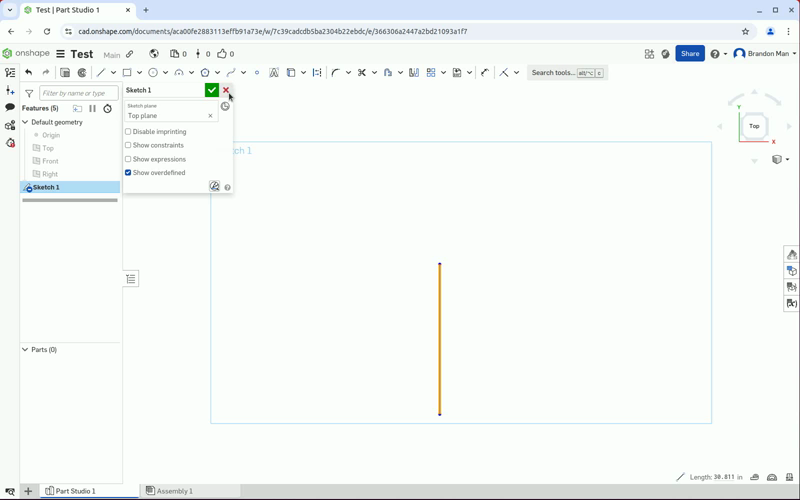
key(shift+h)
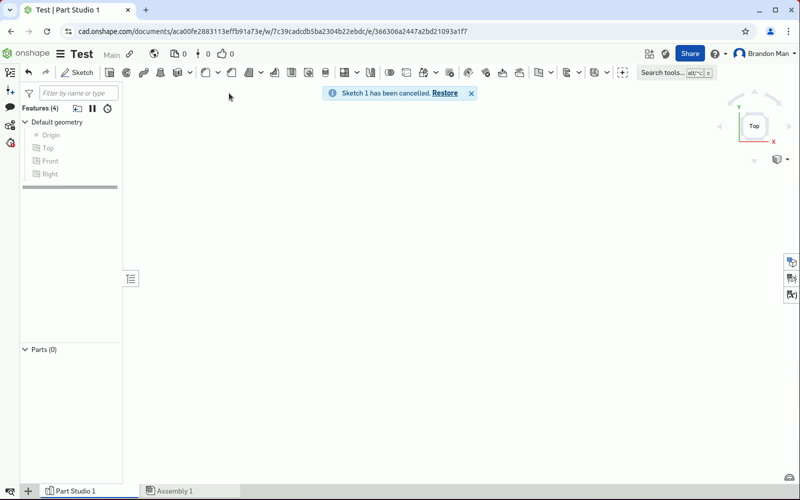
mouse_move(73, 352)
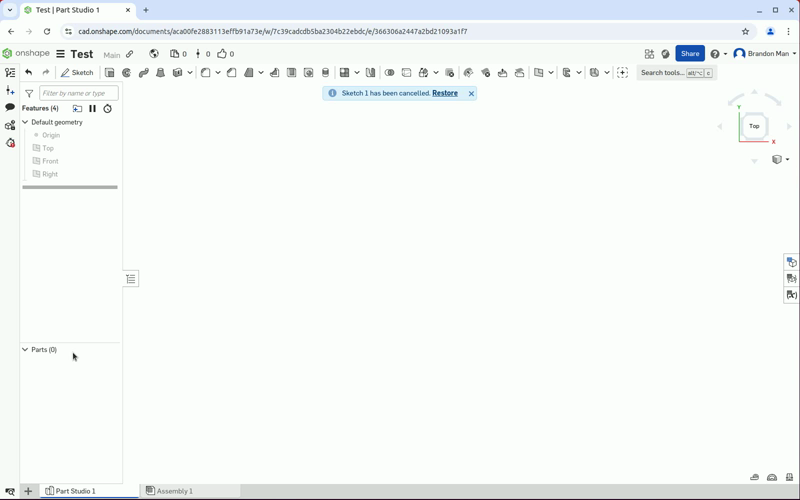
key(y)
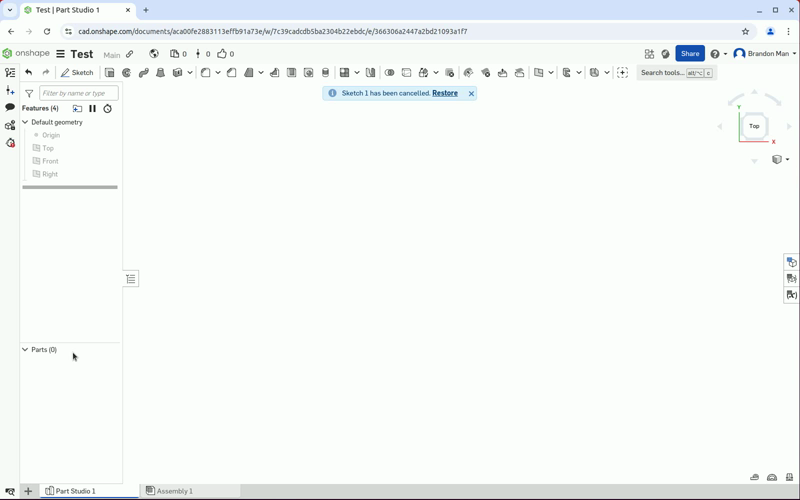
key(shift+p)
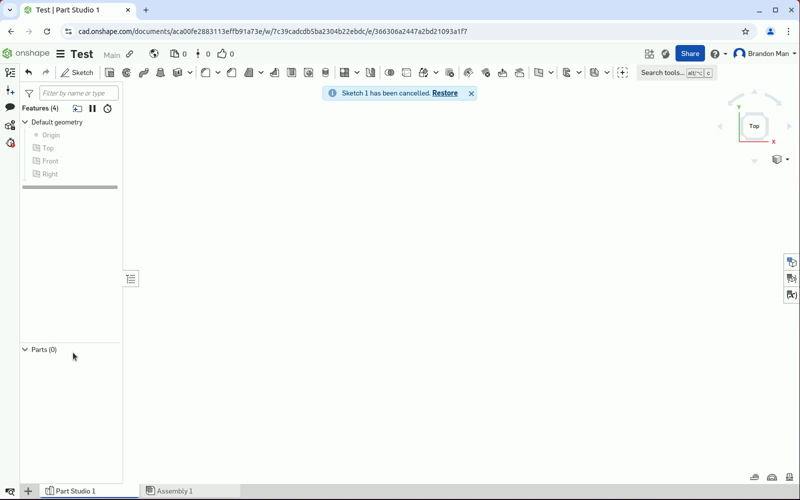
key(space)
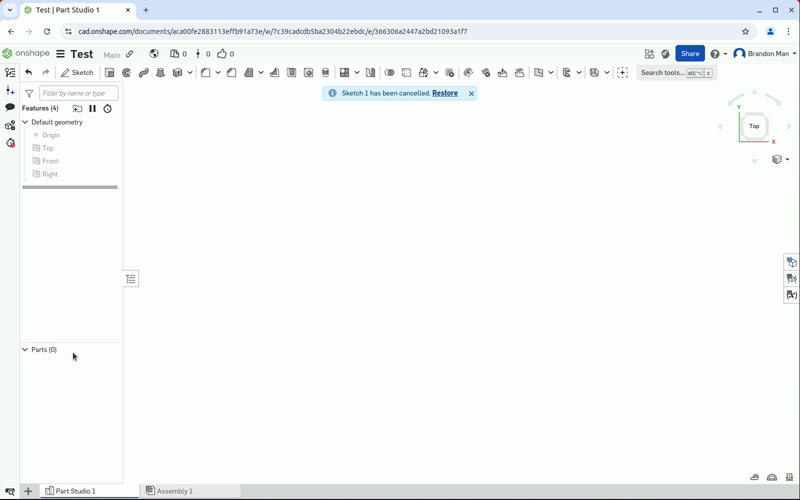
key_down(shift)
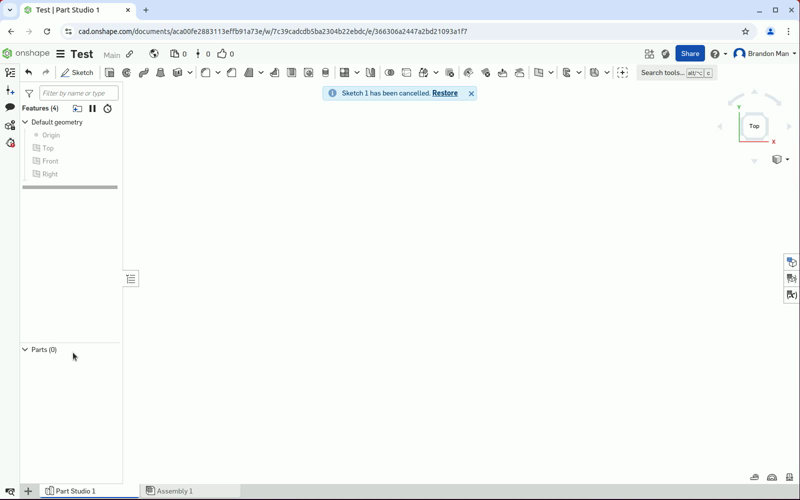
key(up)
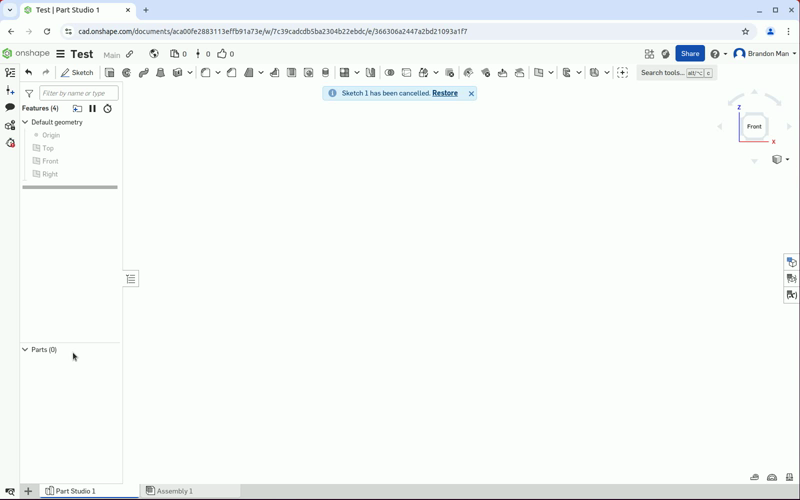
key_up(shift)
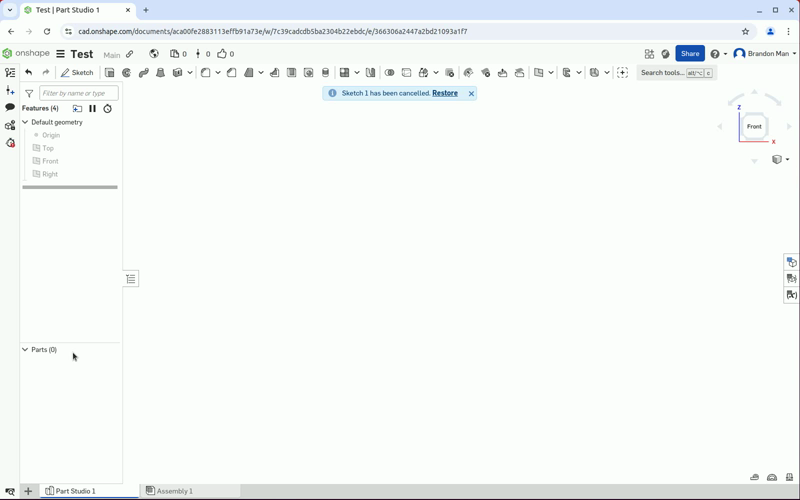
key(space)
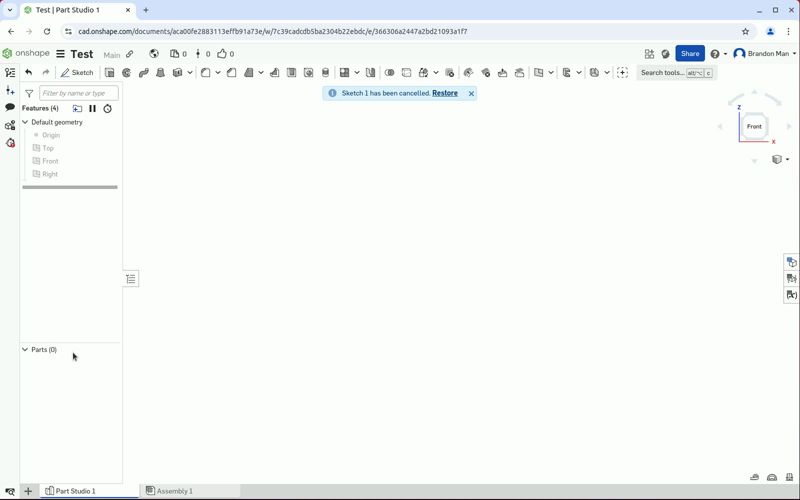
key_down(shift)
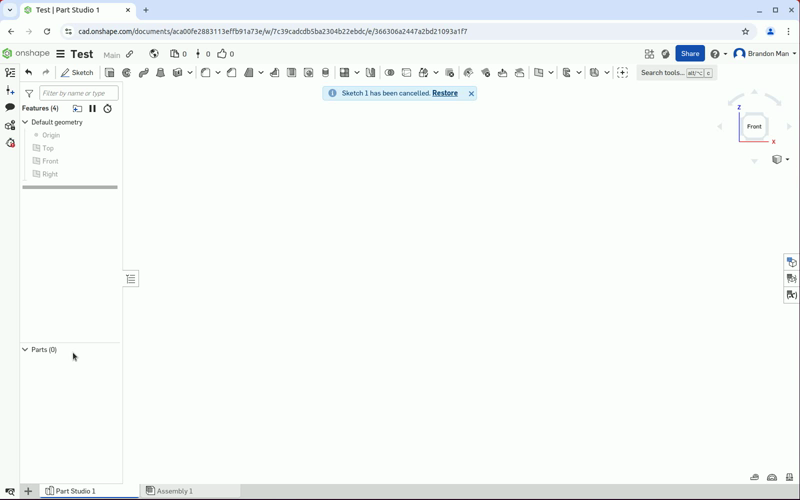
key(left)
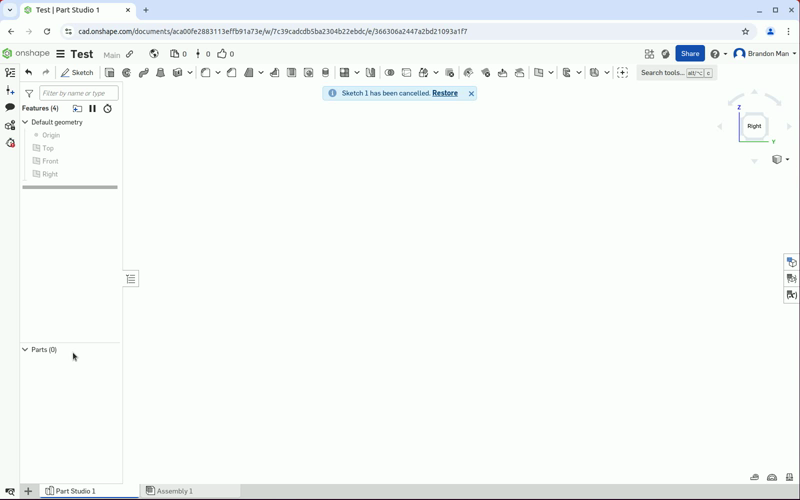
key_up(shift)
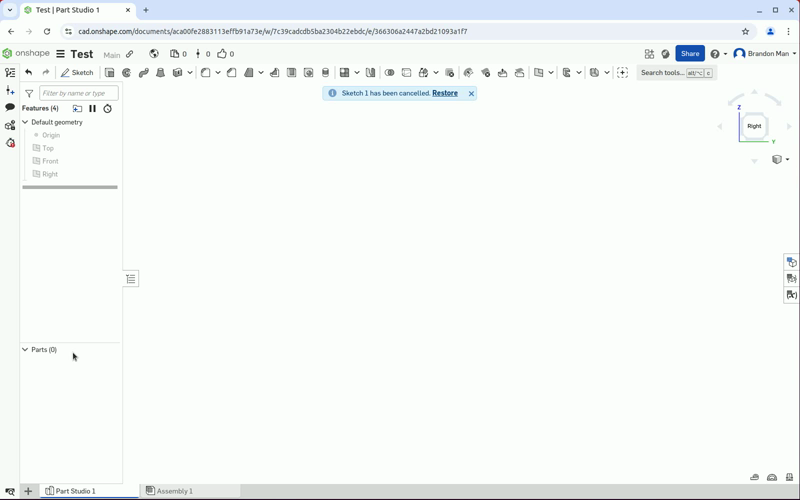
mouse_move(73, 352)
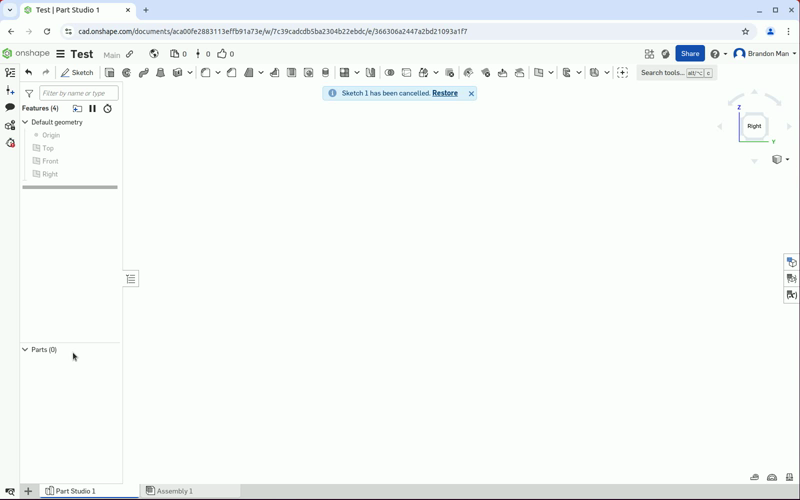
key(shift+y)
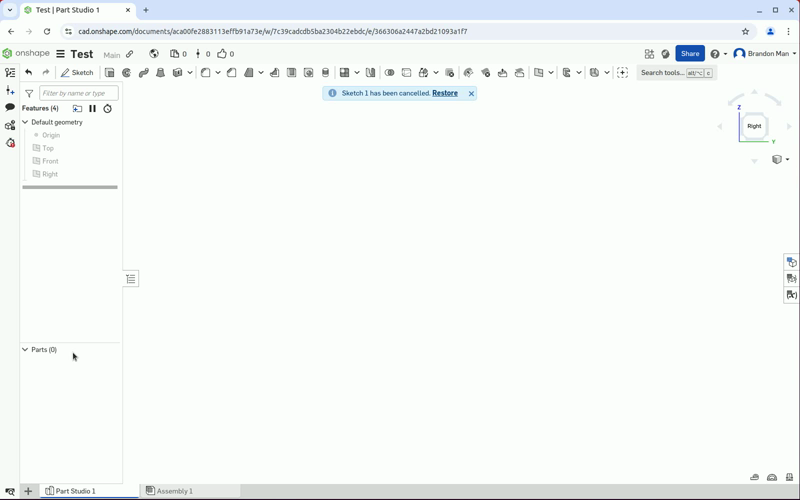
key(shift+s)
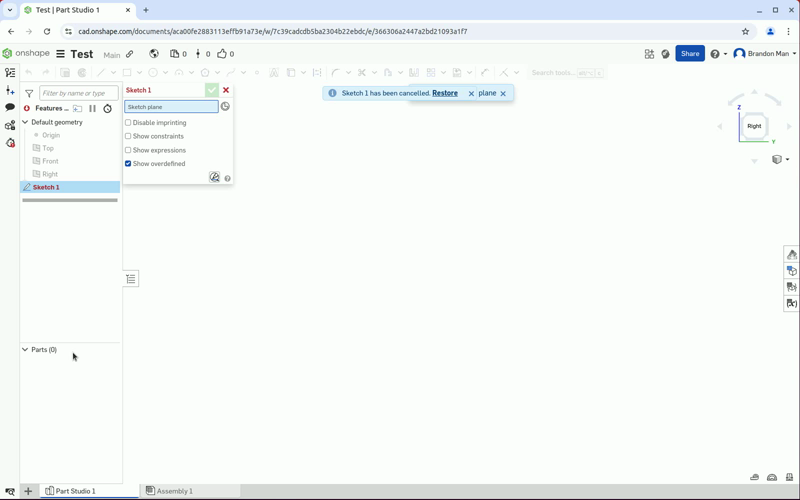
mouse_move(73, 176)
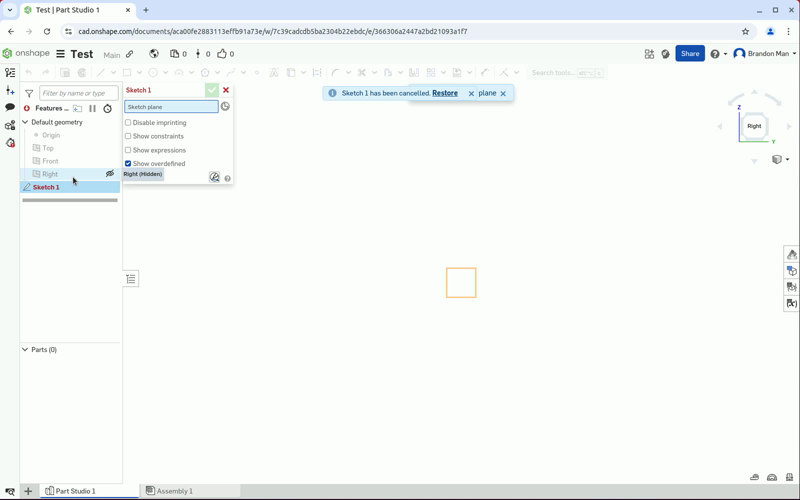
click(73, 176)
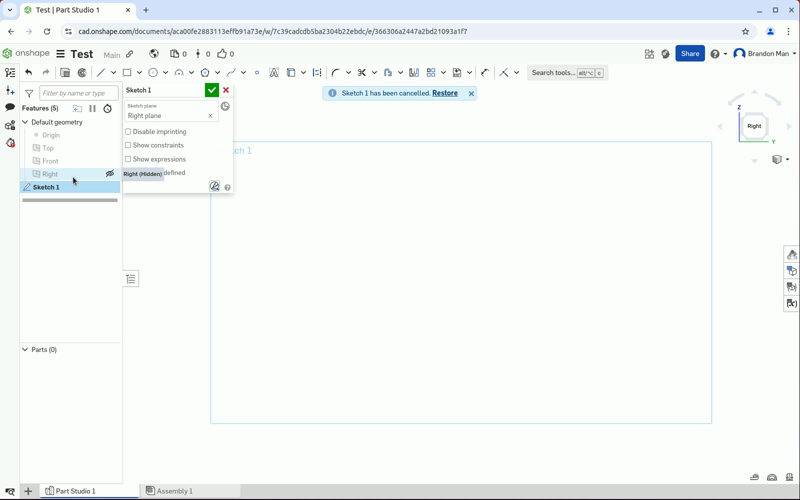
mouse_move(73, 352)
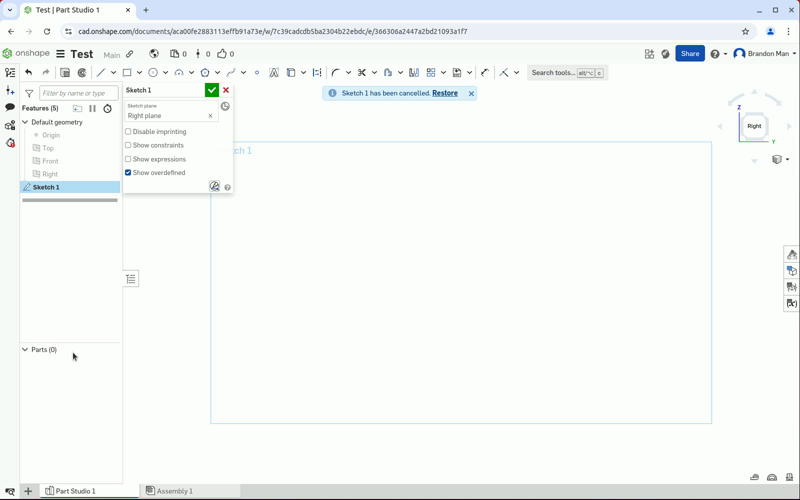
key(y)
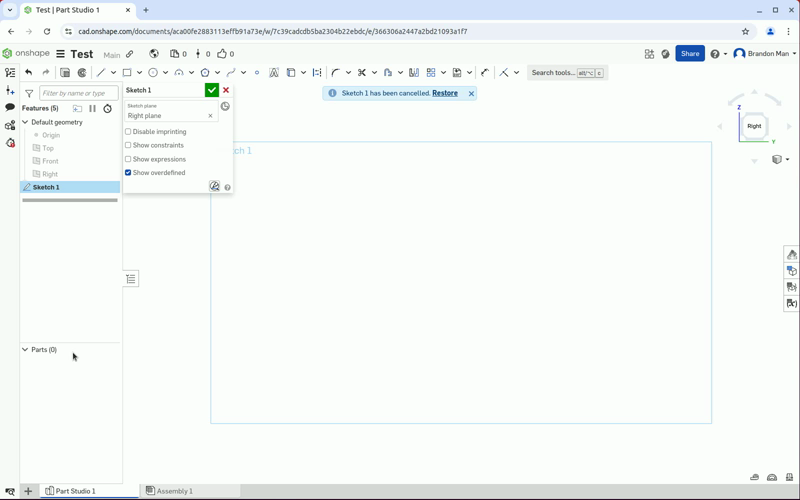
key(c)
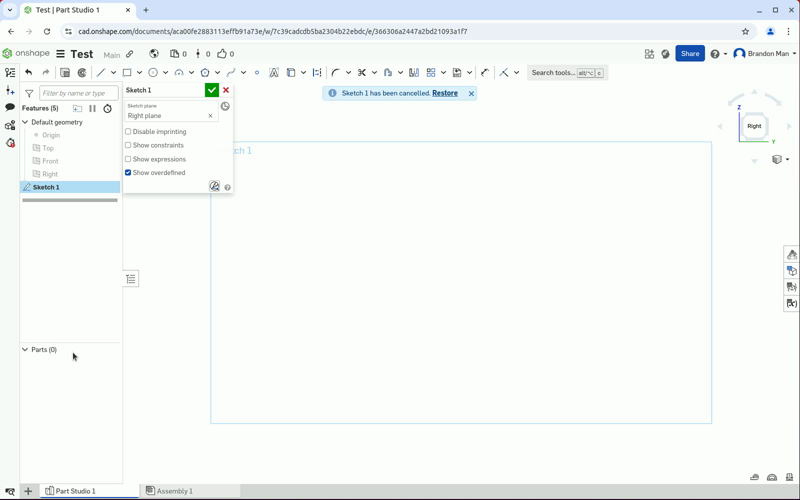
key_down(shift)
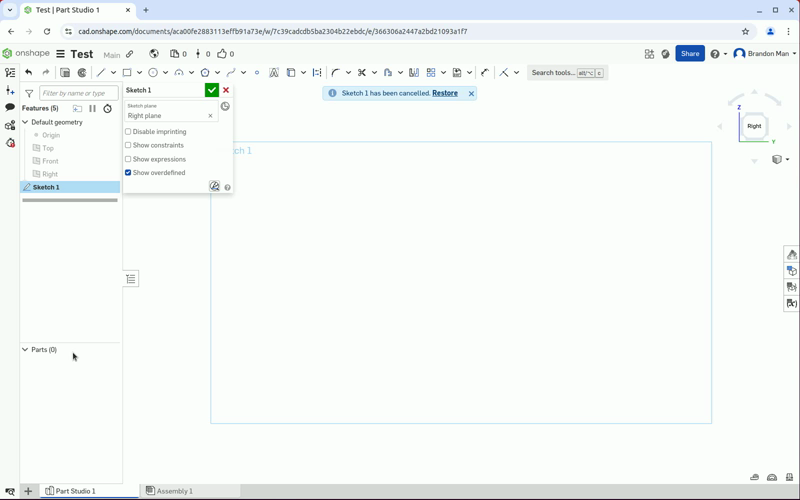
mouse_move(460, 333)
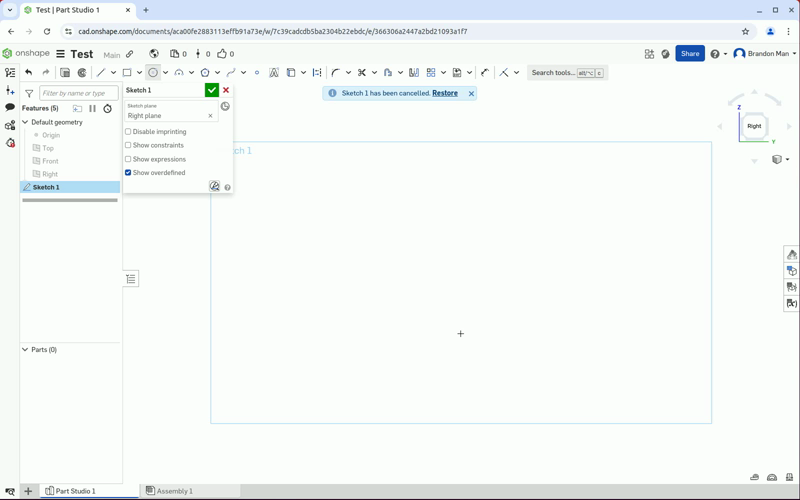
click(460, 333)
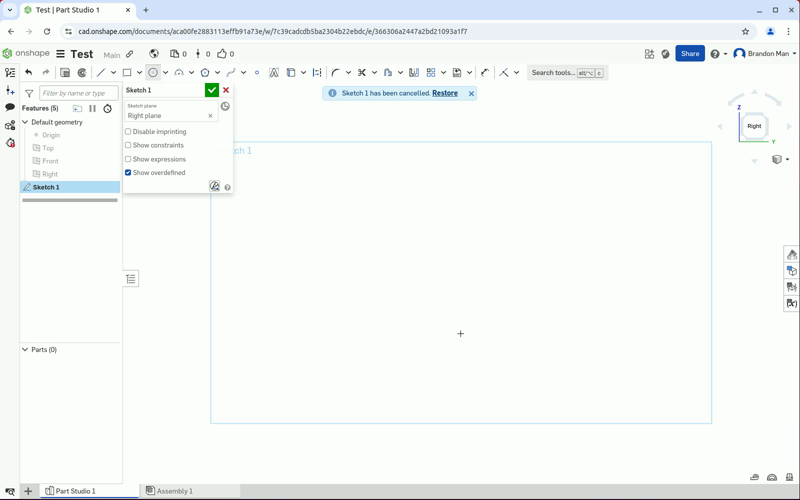
key_up(shift)
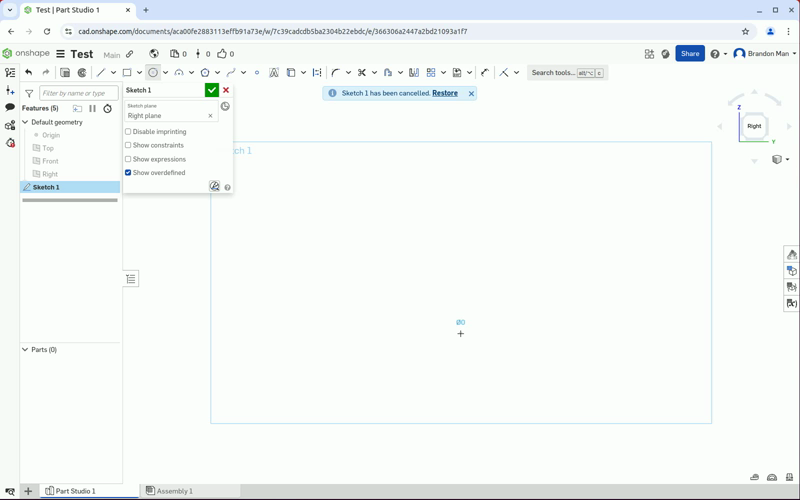
mouse_move(511, 333)
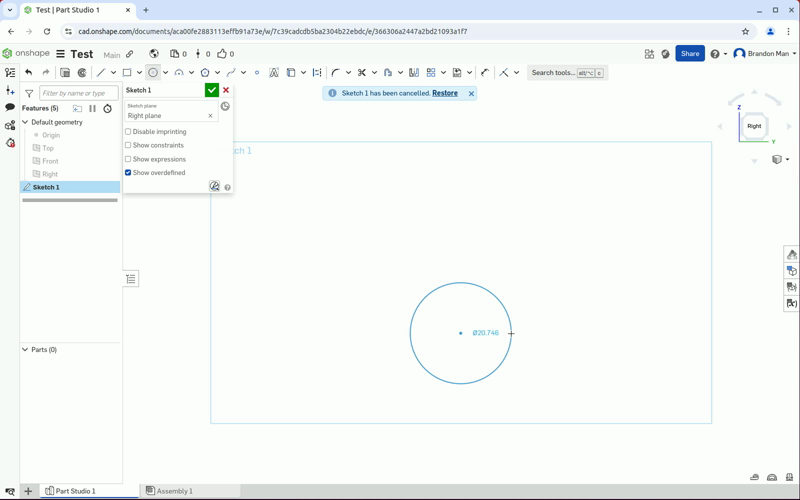
click(511, 333)
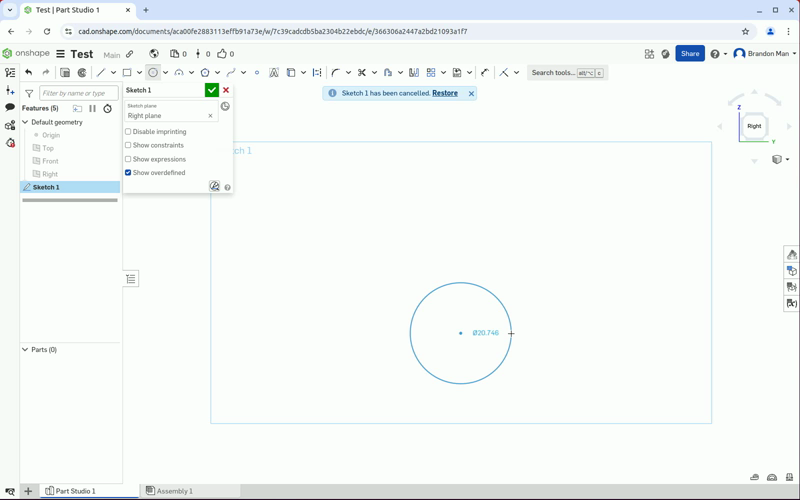
key(esc)
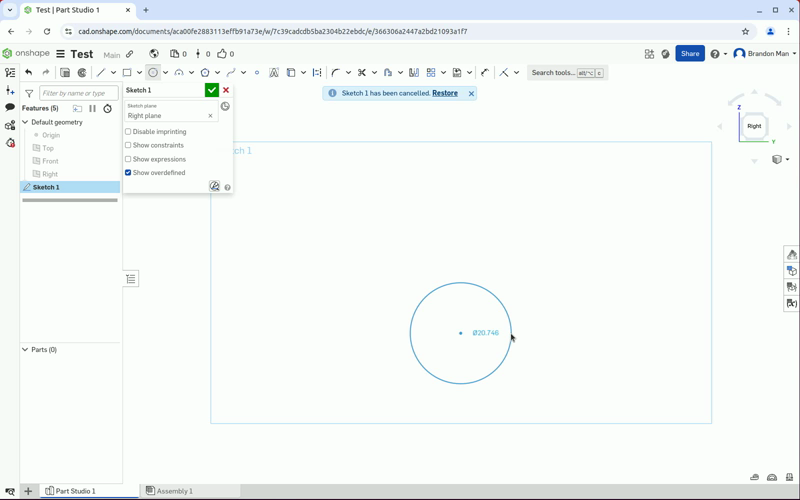
mouse_move(426, 344)
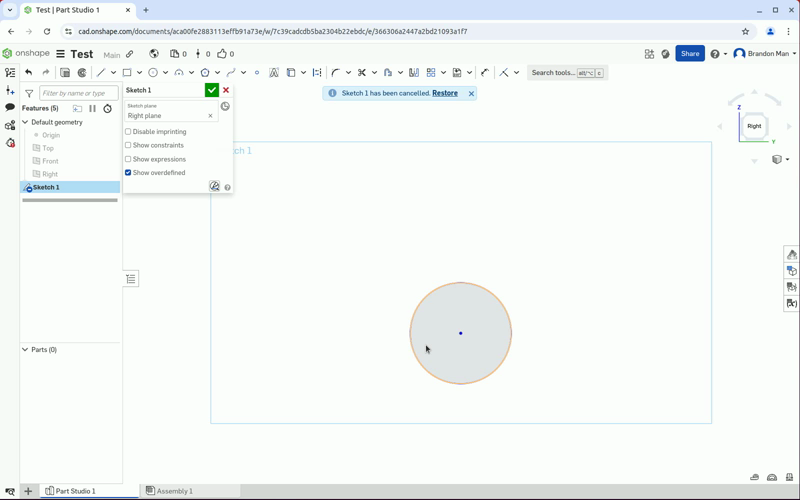
click(426, 344)
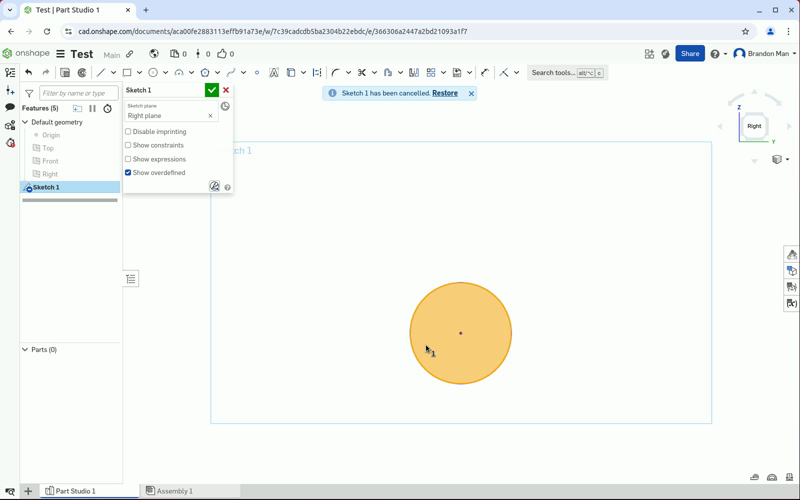
mouse_move(73, 352)
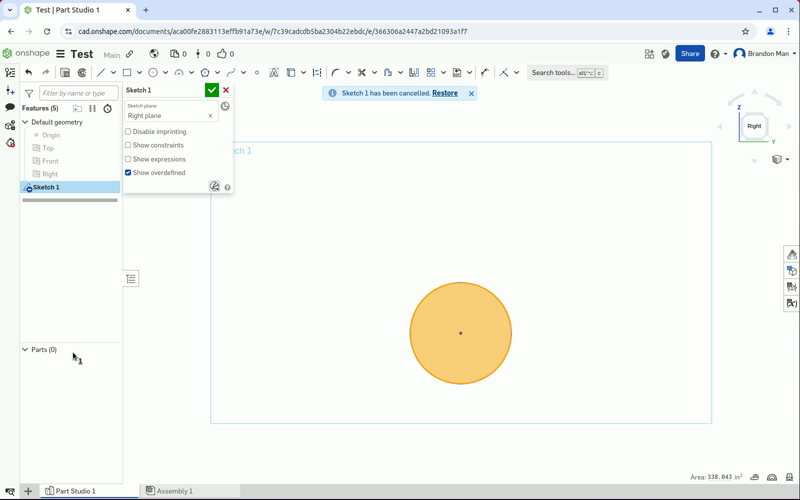
key(shift+y)
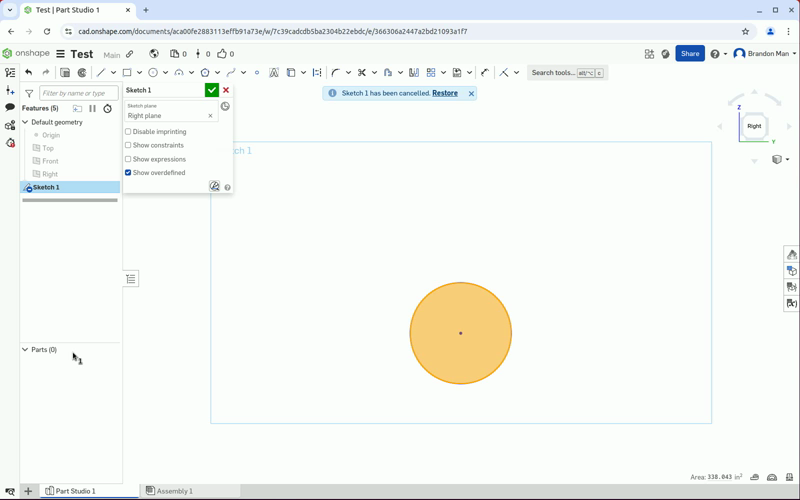
key(shift+e)
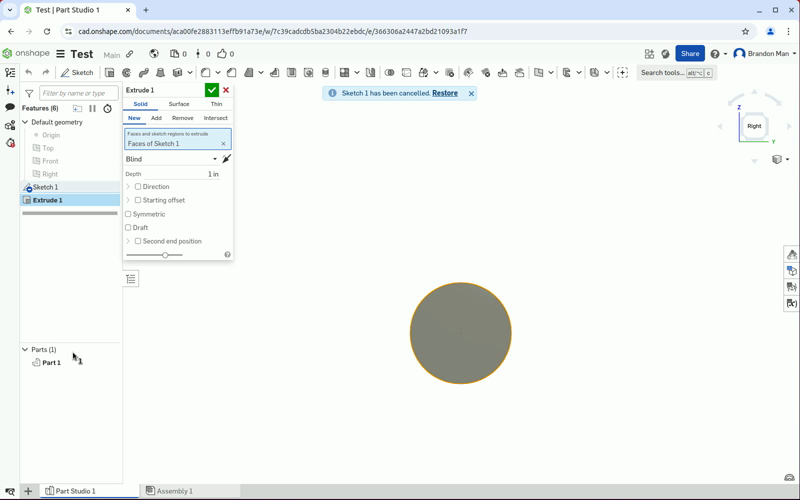
mouse_move(143, 106)
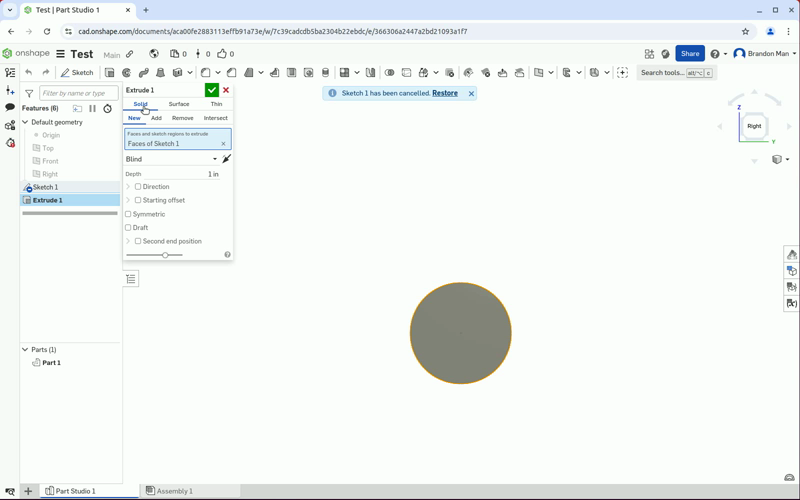
click(143, 106)
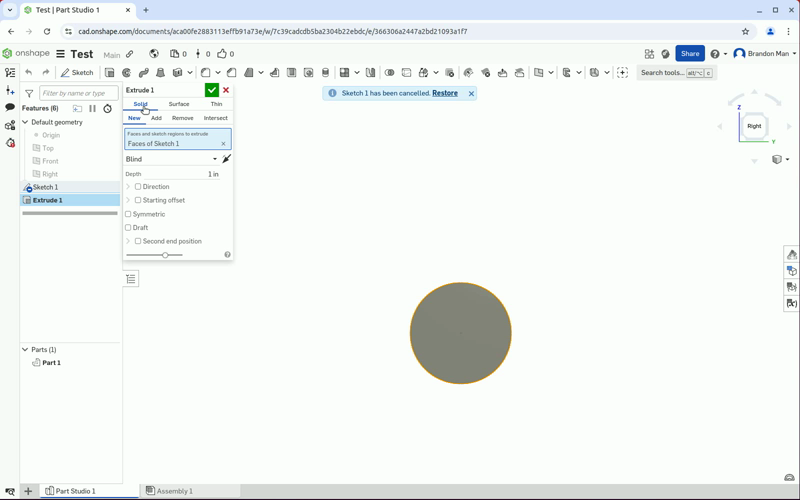
mouse_move(137, 120)
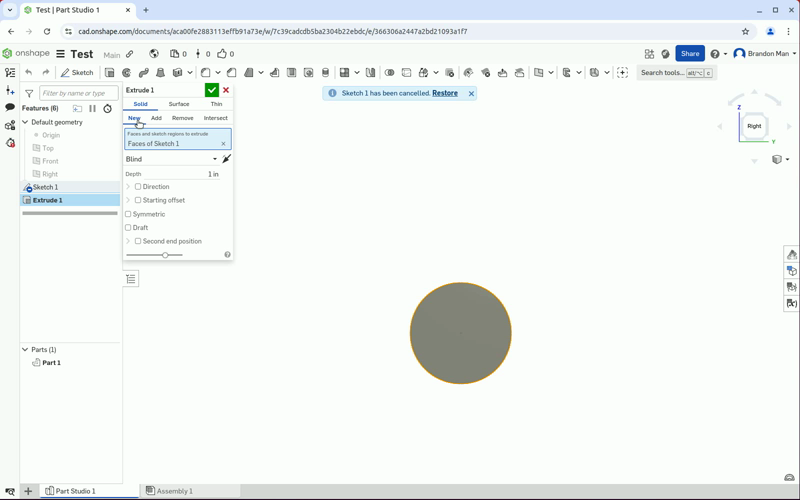
click(137, 120)
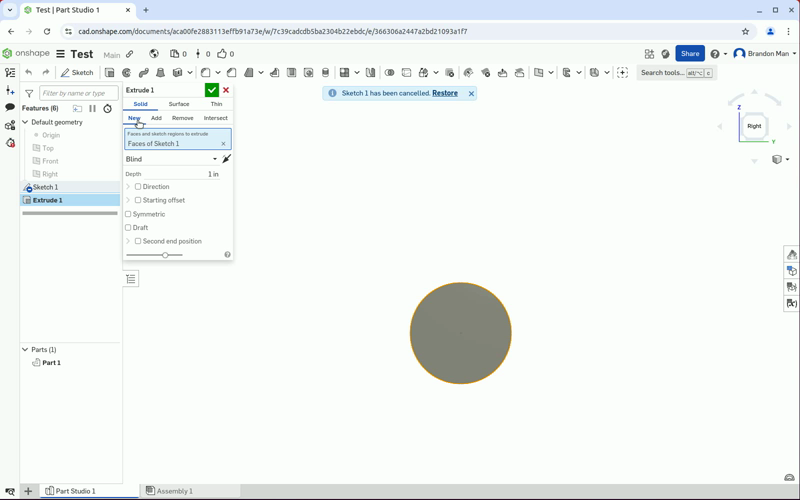
key(tab, 4)
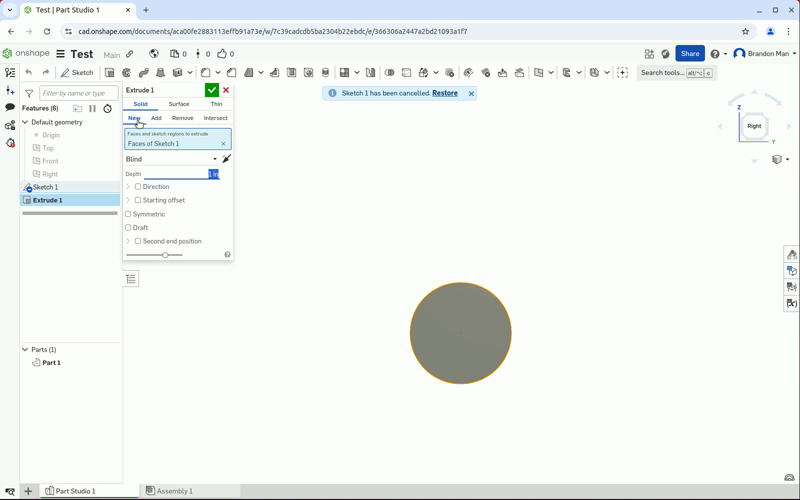
text(46.216)
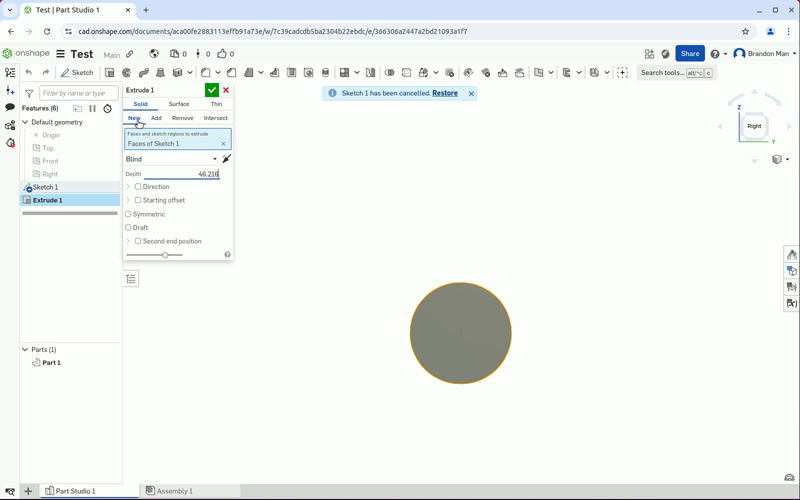
key(tab, 3)
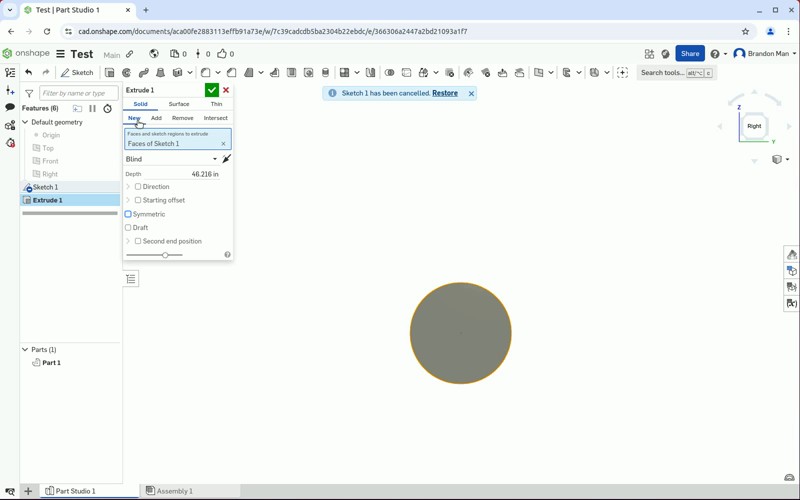
key(space)
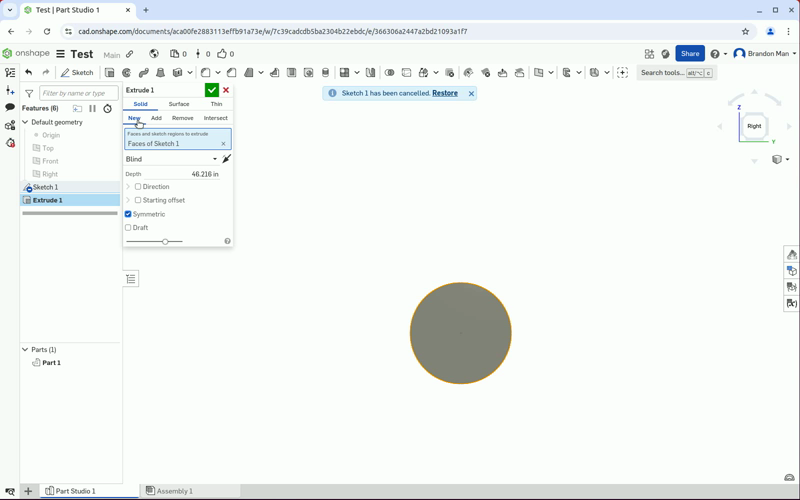
key(enter)
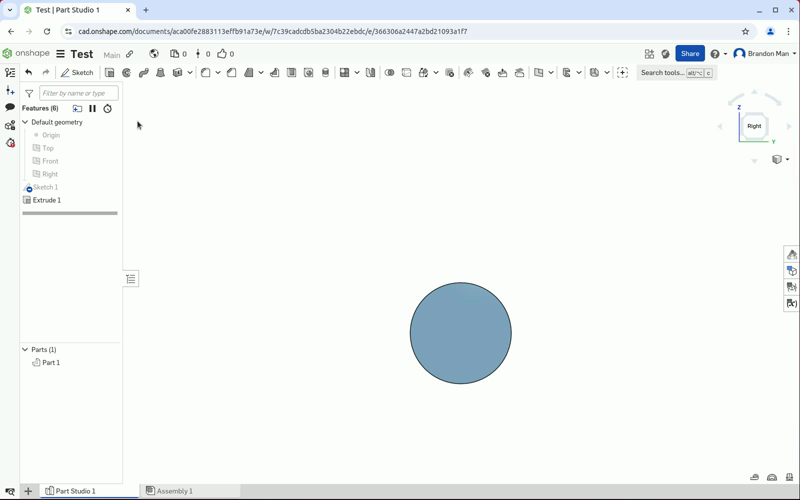
key(shift+h)
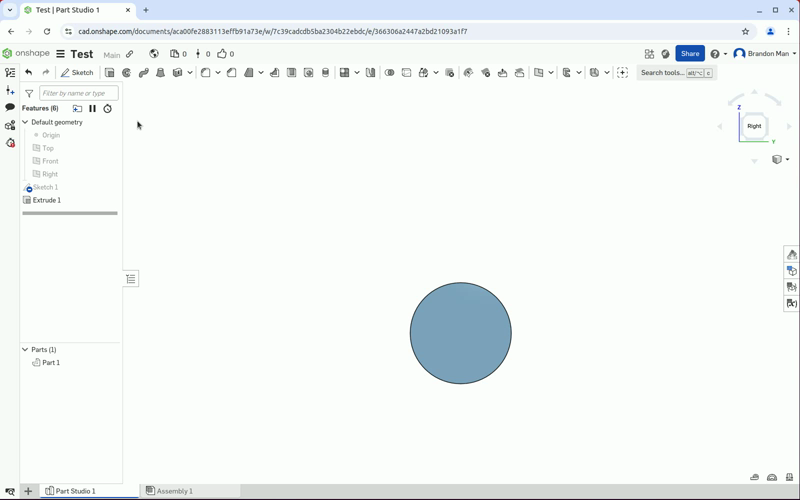
key(shift+h)
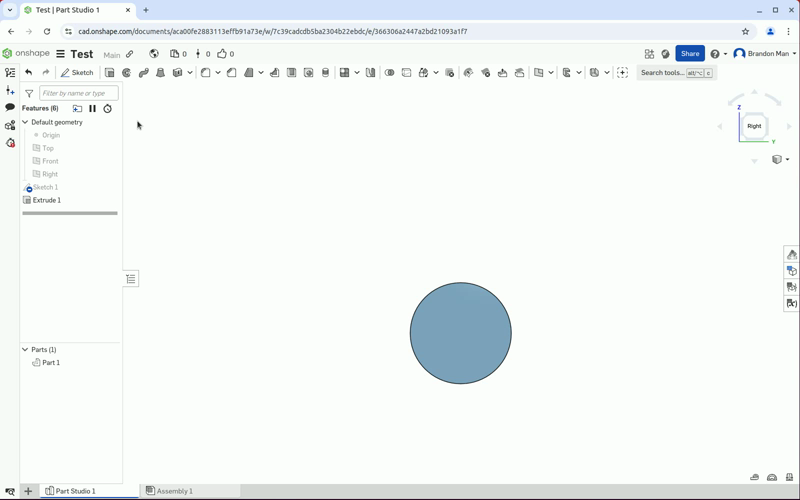
mouse_move(73, 189)
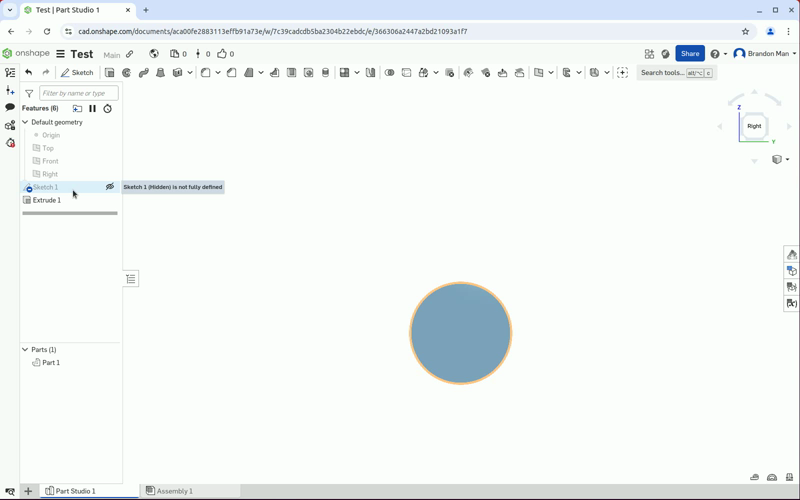
click(73, 189)
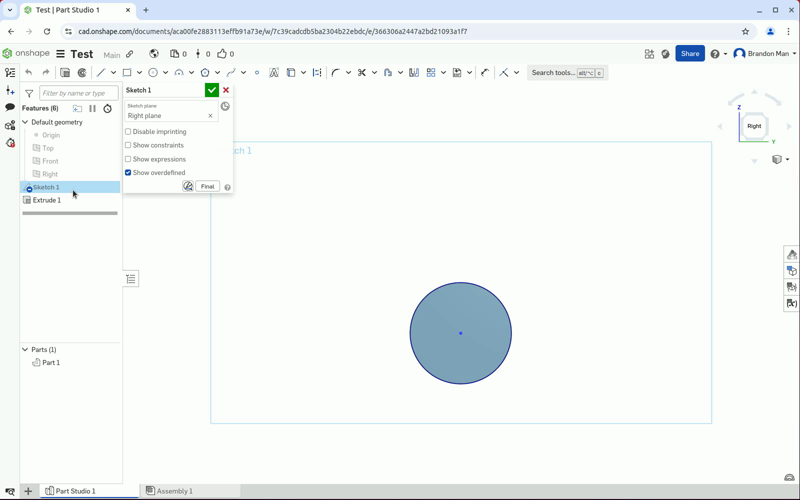
mouse_move(229, 92)
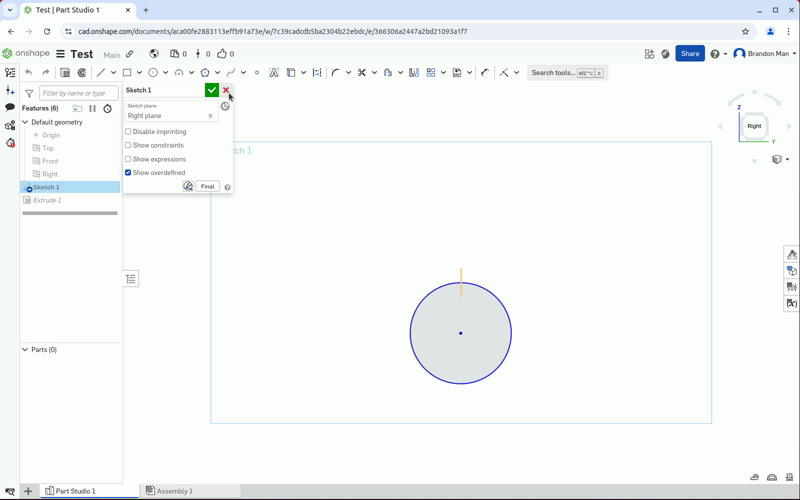
click(229, 92)
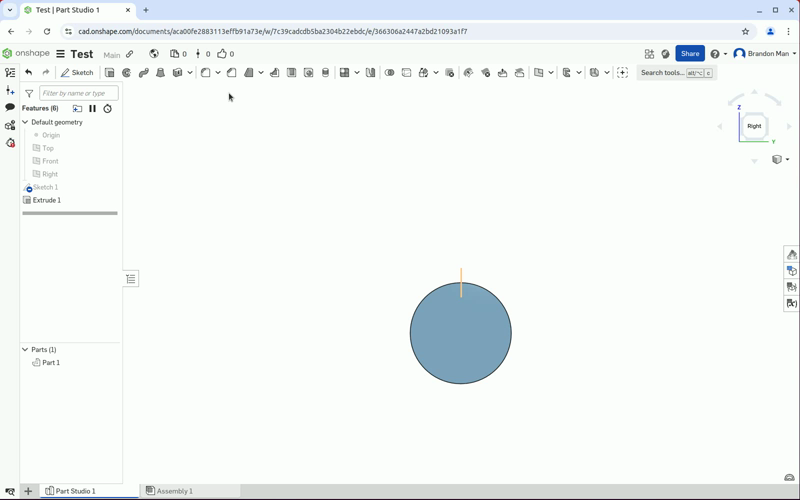
mouse_move(73, 352)
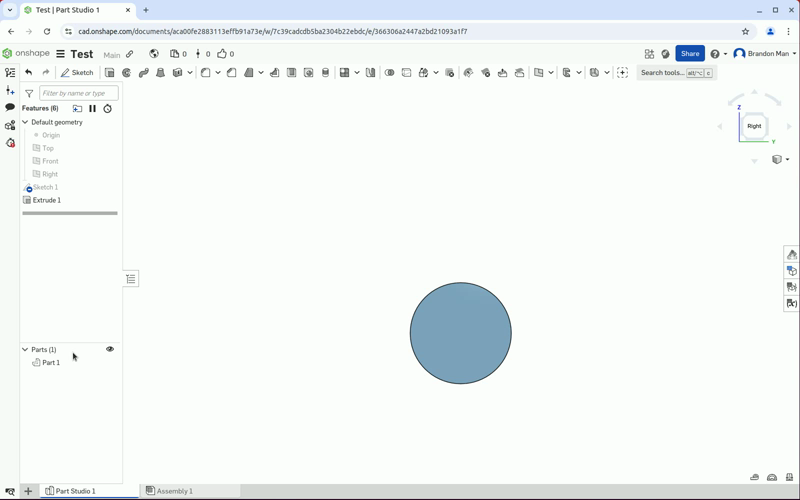
key(y)
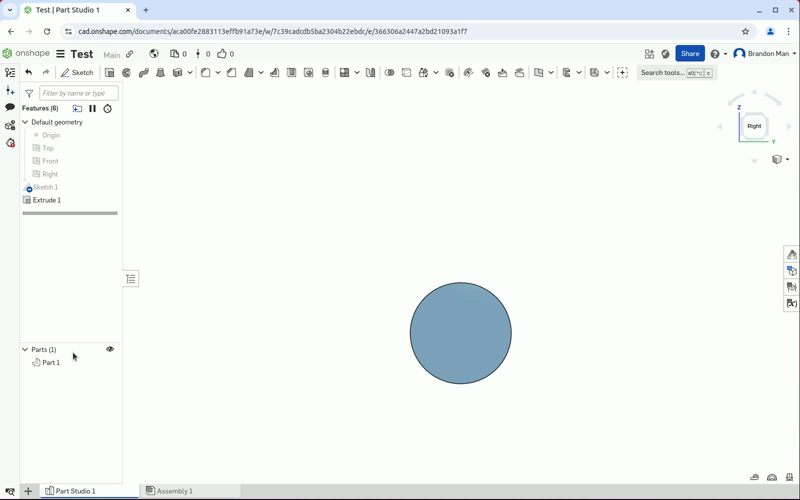
key(shift+p)
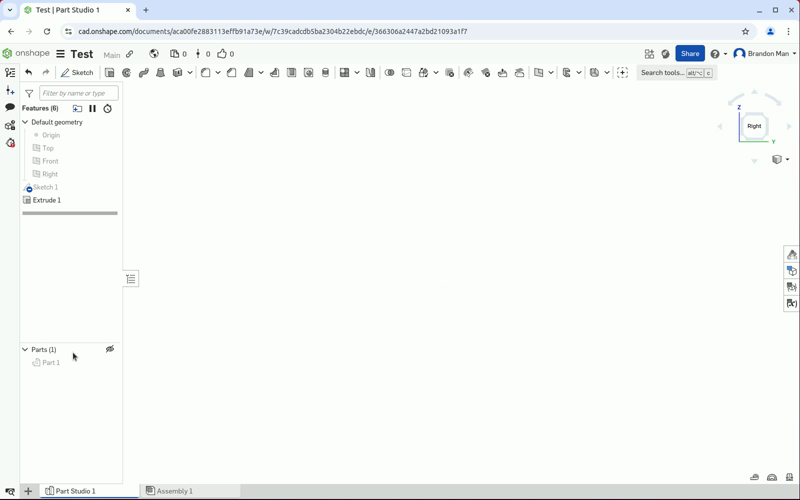
key(space)
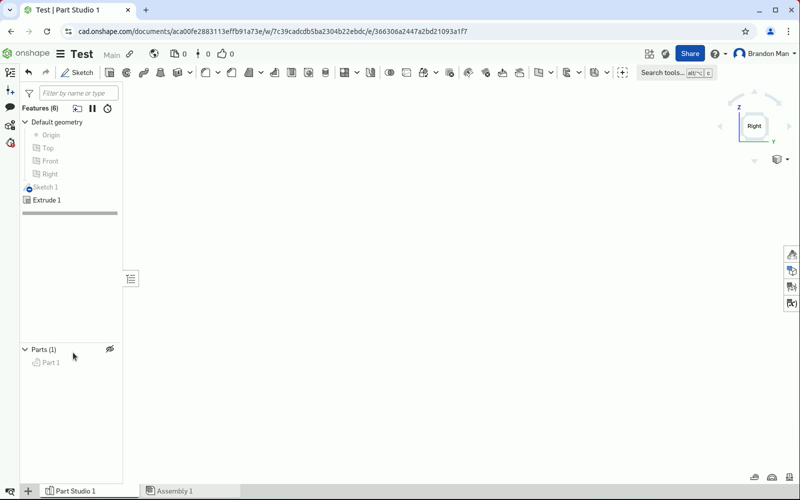
key_down(shift)
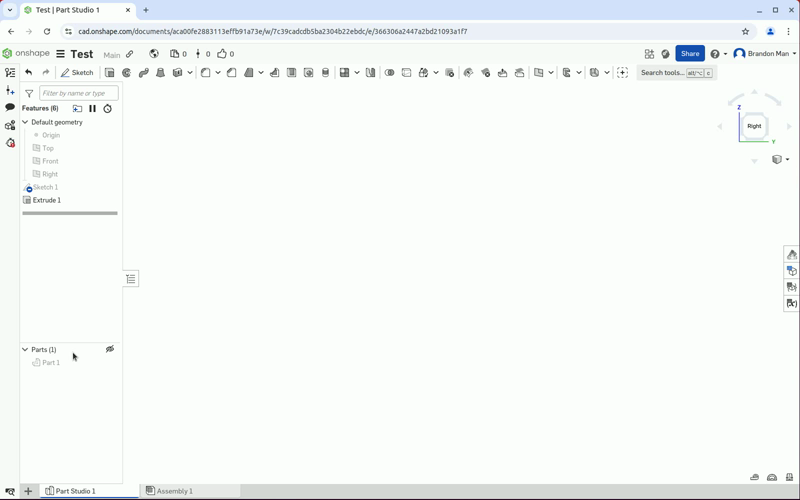
key(right)
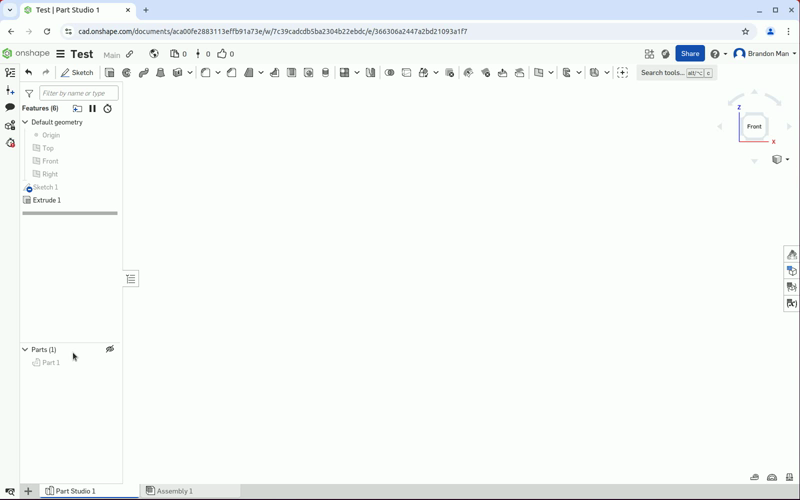
key_up(shift)
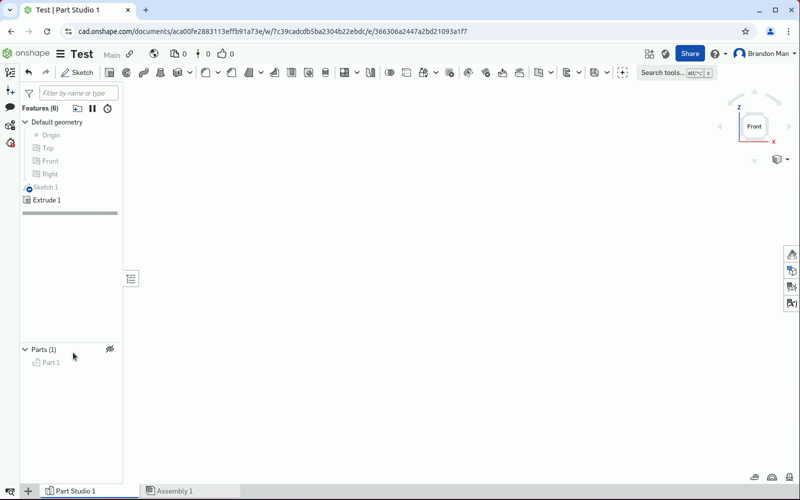
key(space)
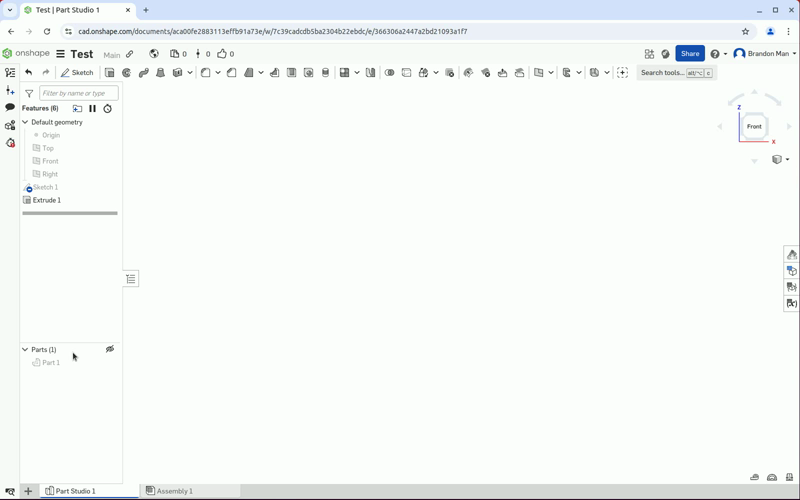
key_down(shift)
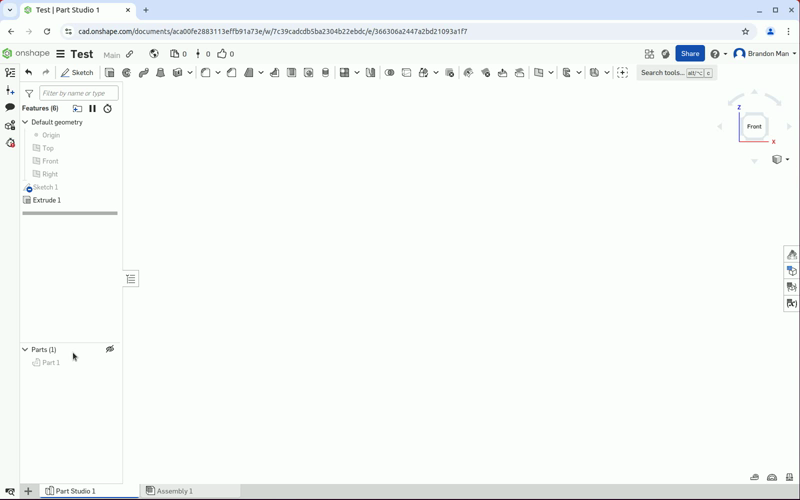
key(down)
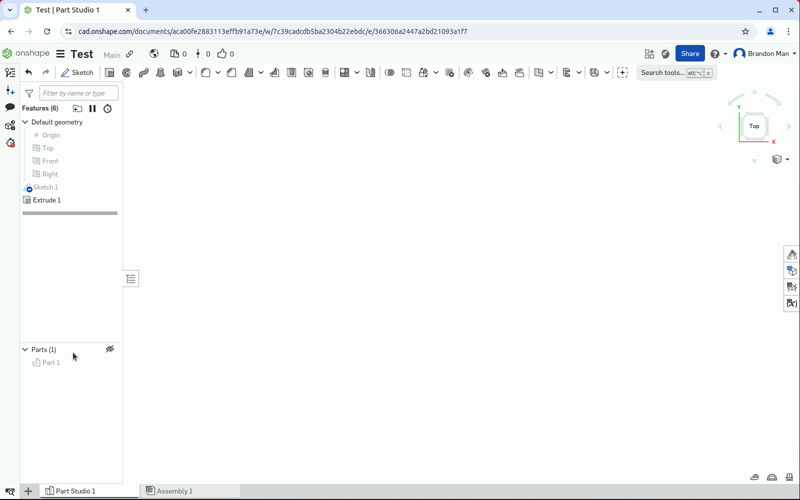
key_up(shift)
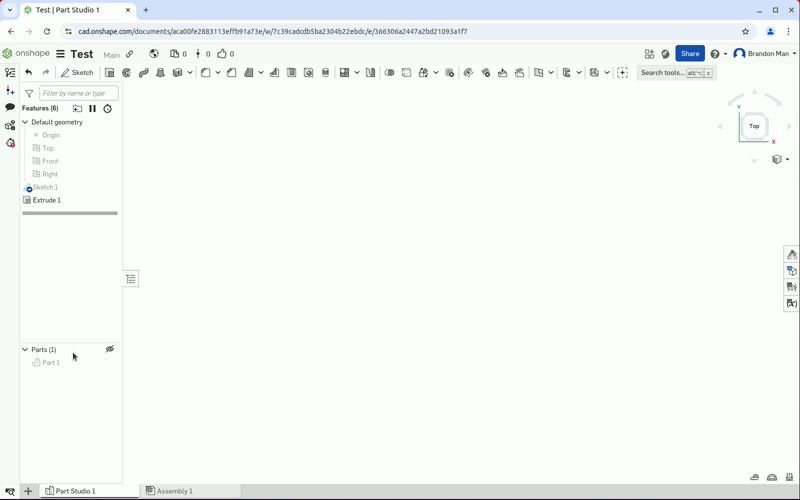
mouse_move(73, 352)
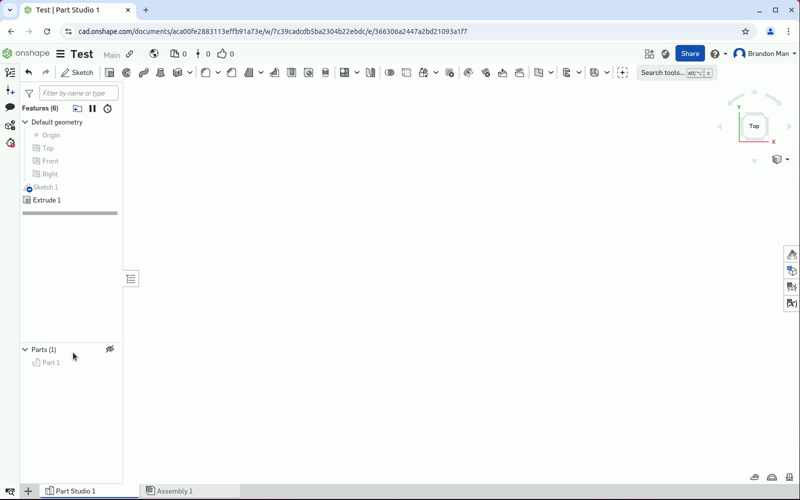
key(shift+y)
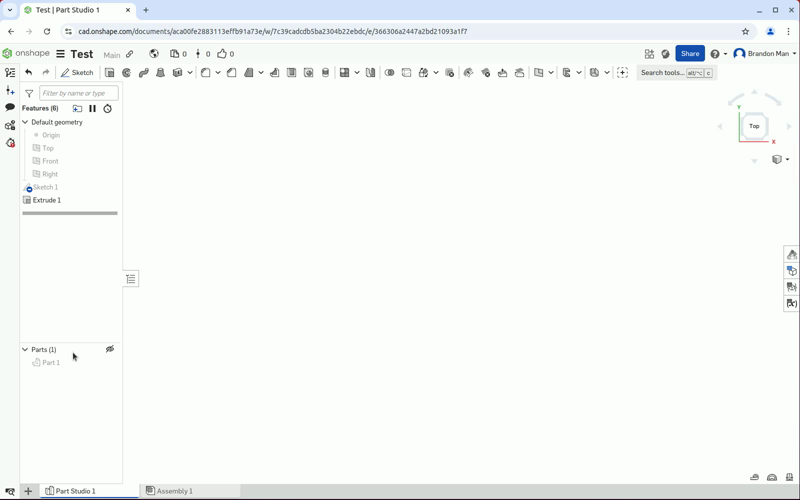
key(shift+s)
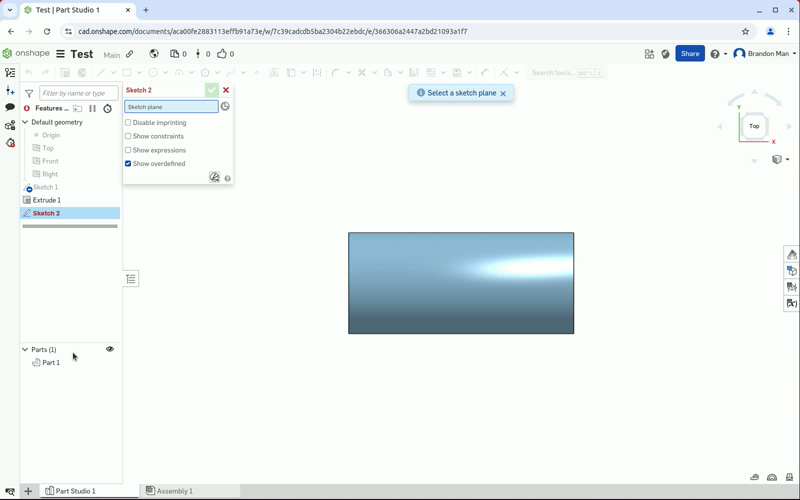
mouse_move(73, 150)
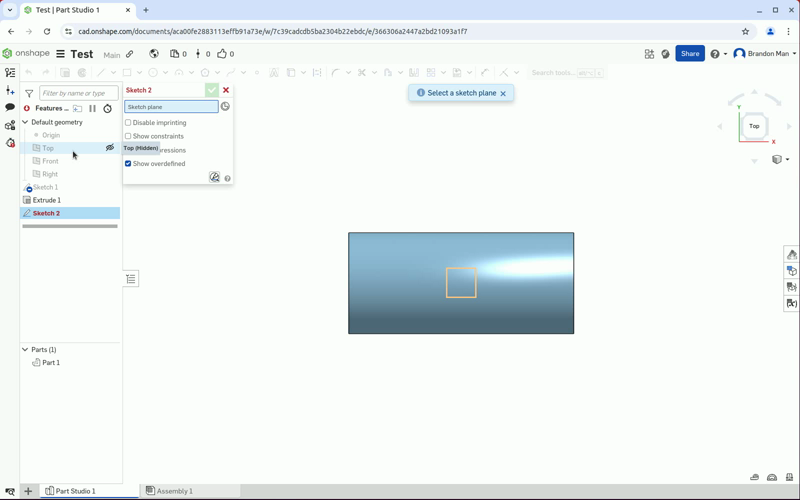
click(73, 150)
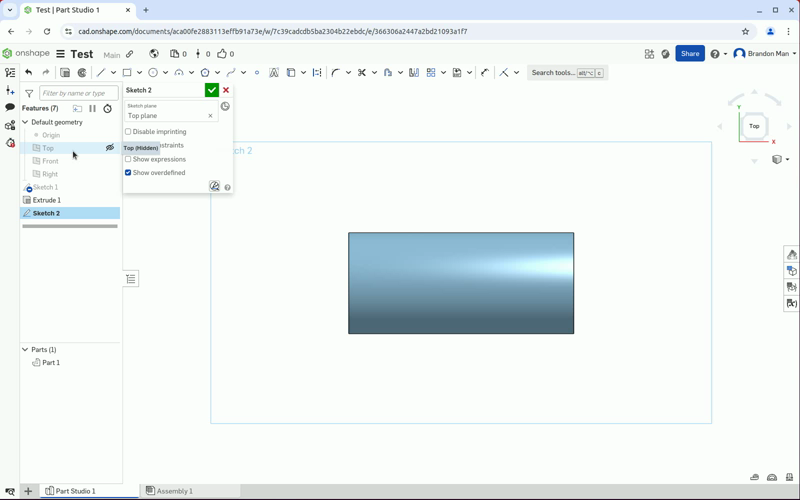
mouse_move(73, 352)
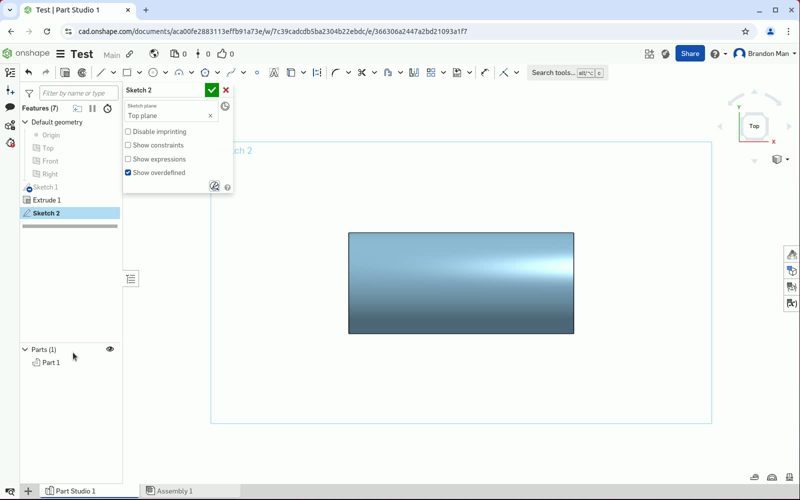
key(y)
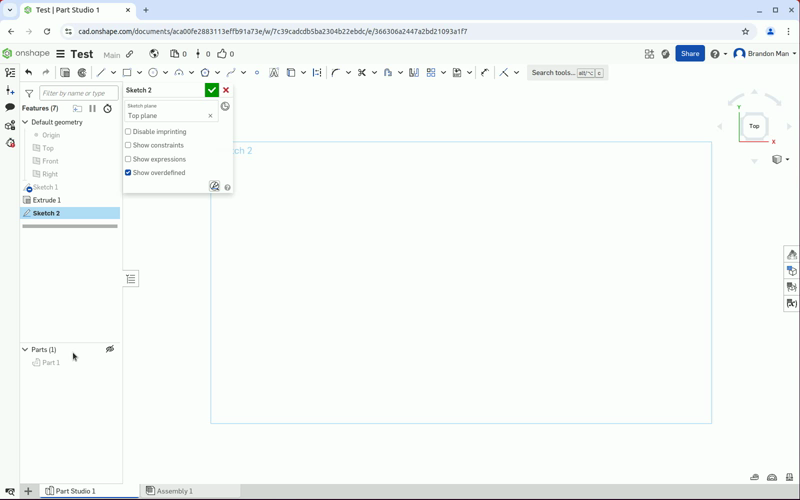
key(l)
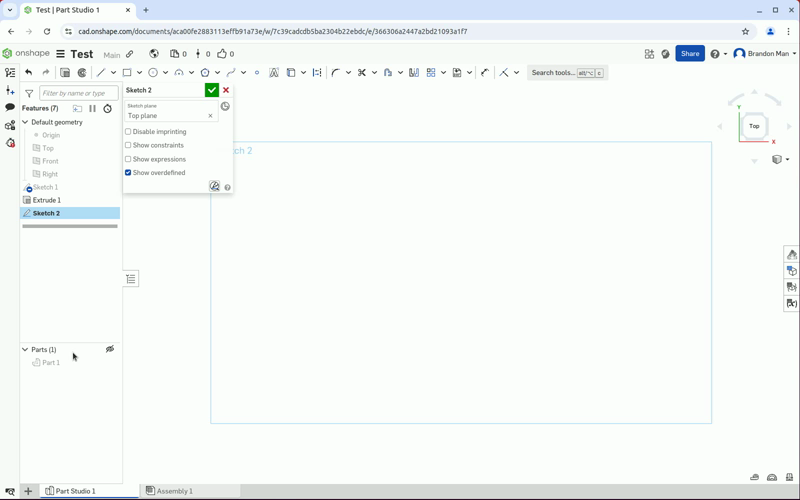
key_down(shift)
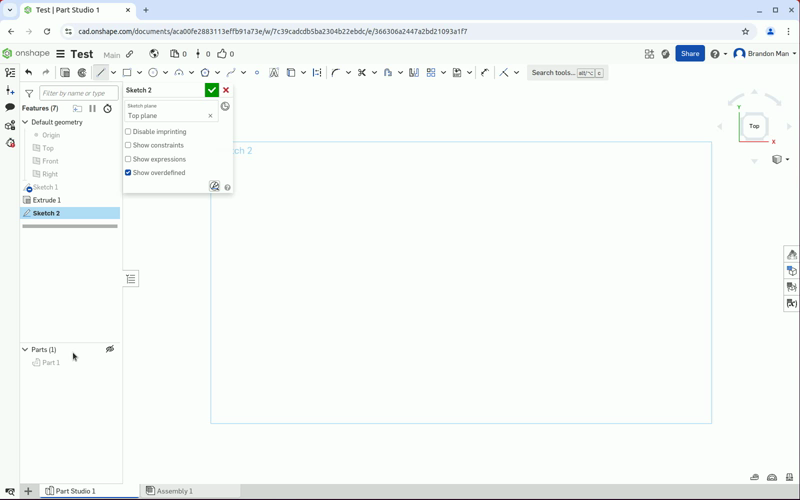
mouse_move(410, 307)
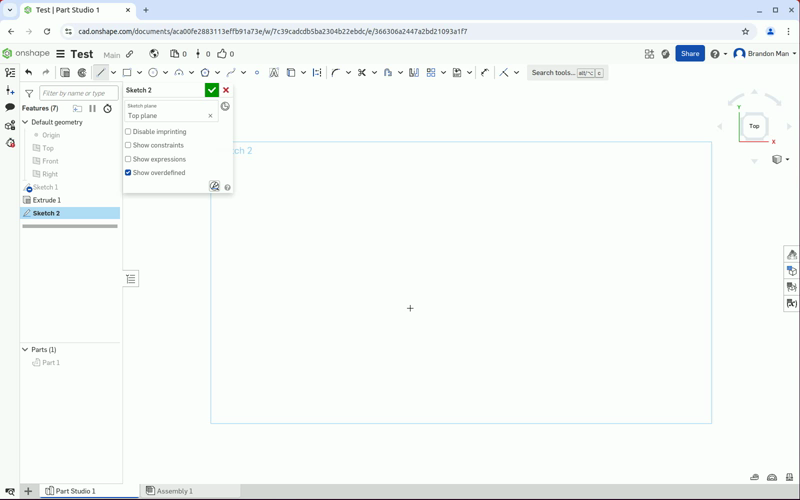
click(410, 307)
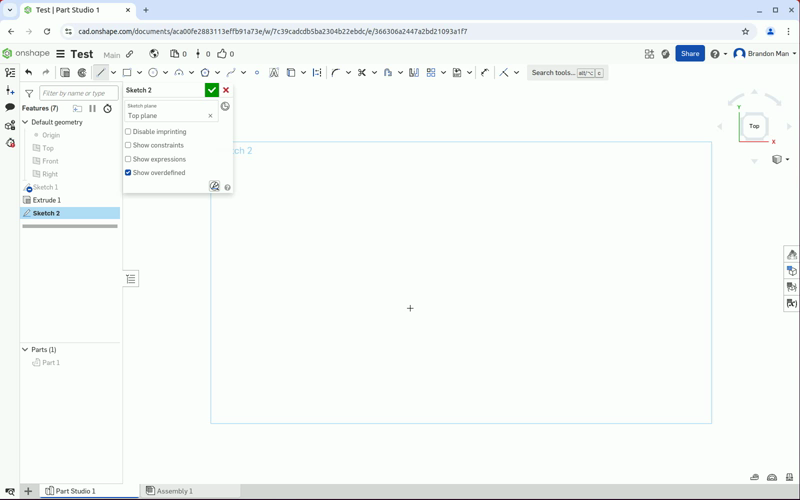
key_up(shift)
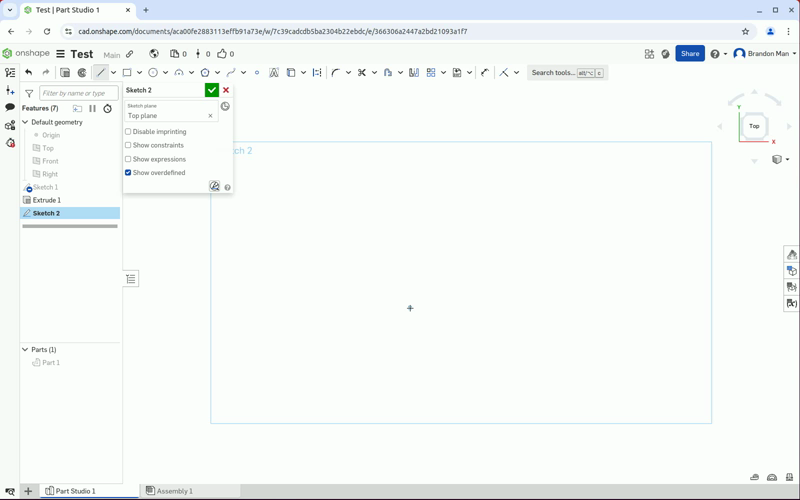
key_down(shift)
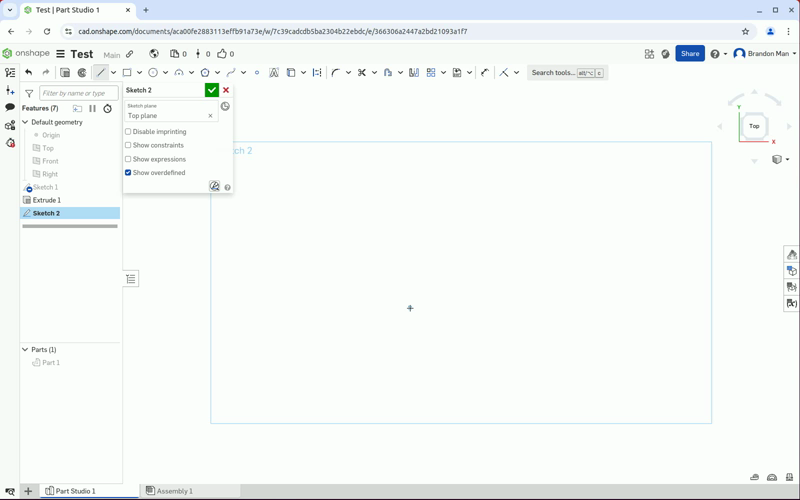
mouse_move(510, 307)
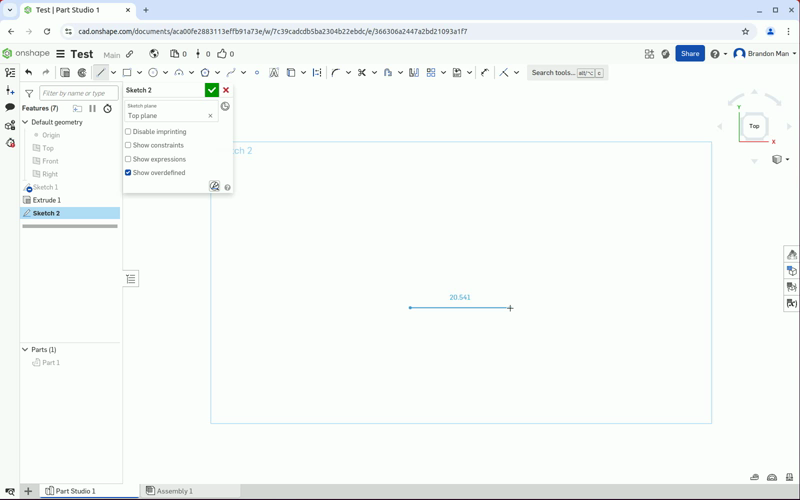
click(510, 307)
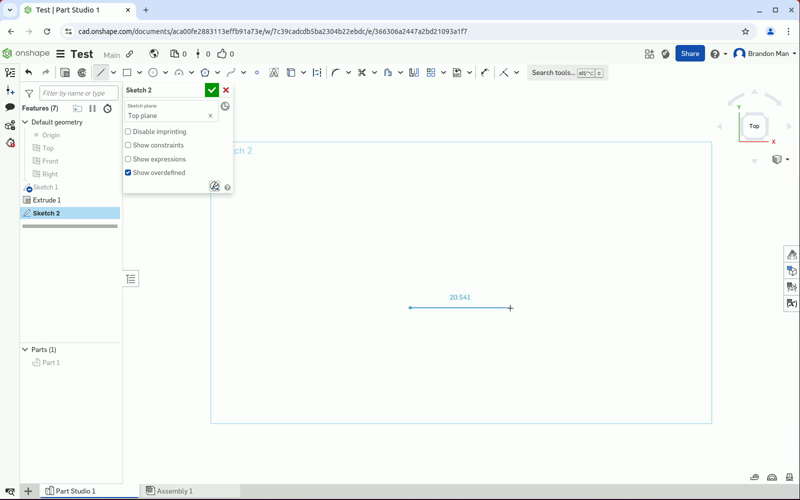
key_up(shift)
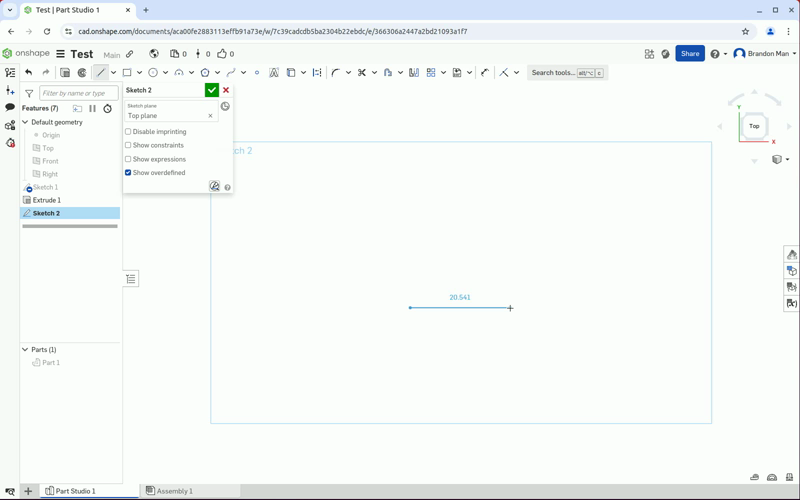
key_down(shift)
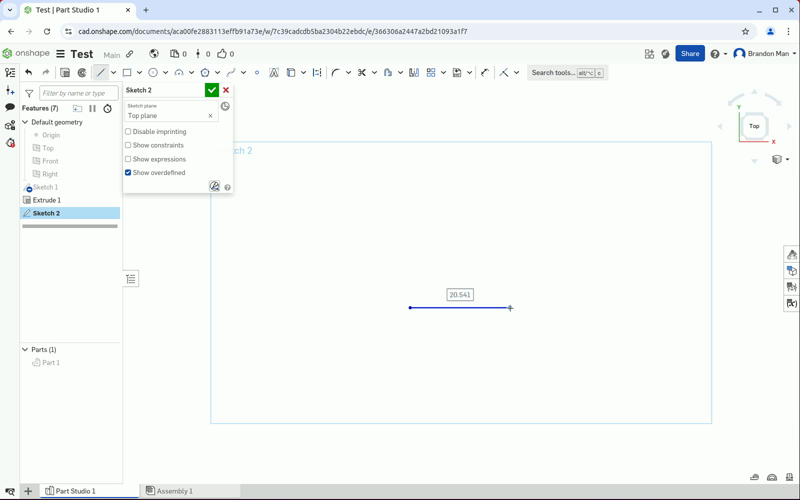
mouse_move(540, 307)
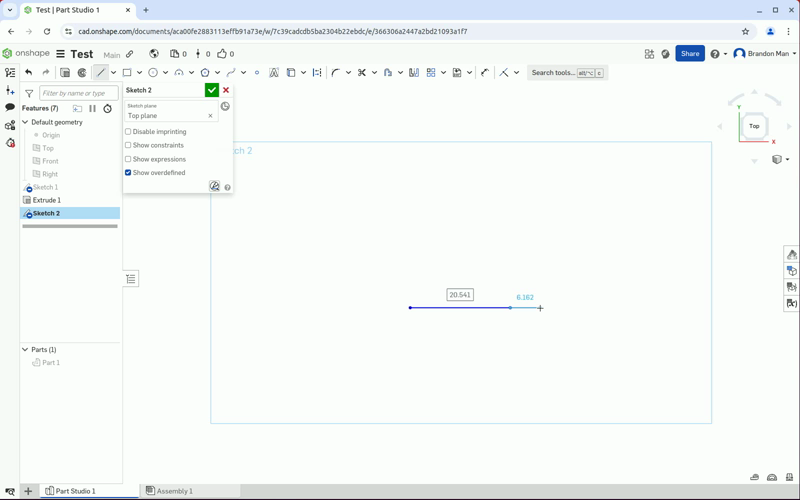
mouse_move(510, 257)
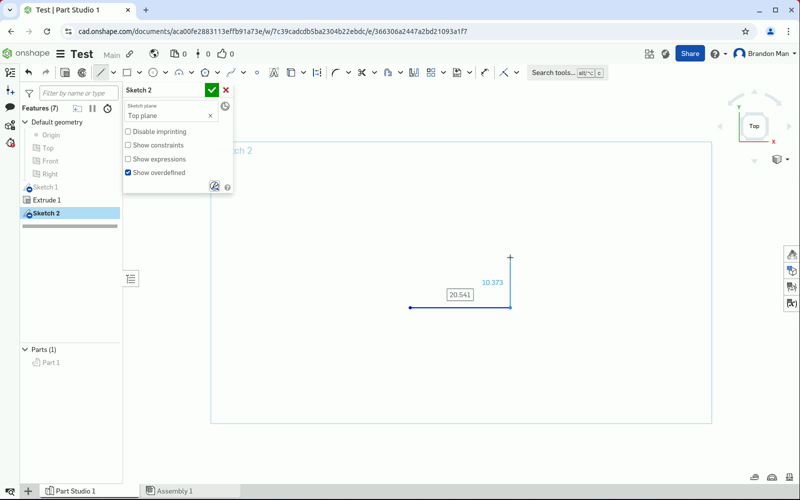
click(510, 257)
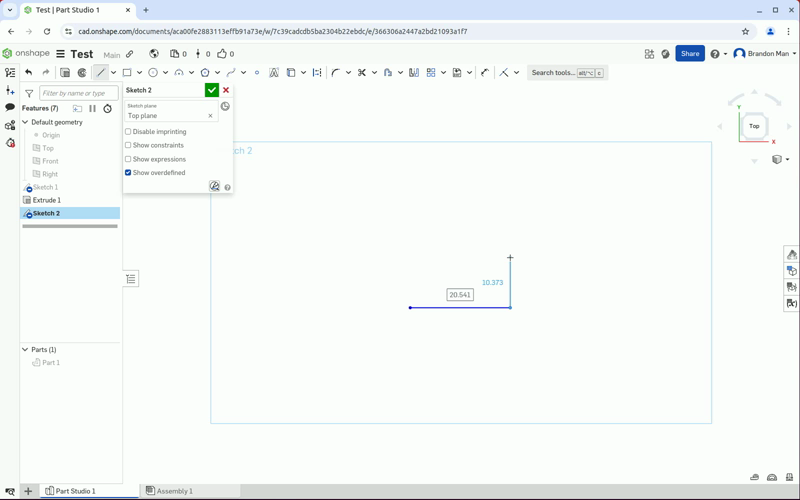
key_up(shift)
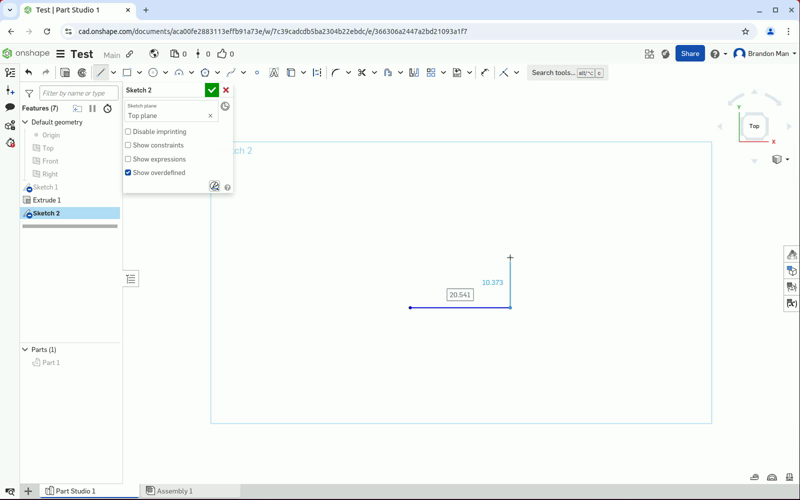
key_down(shift)
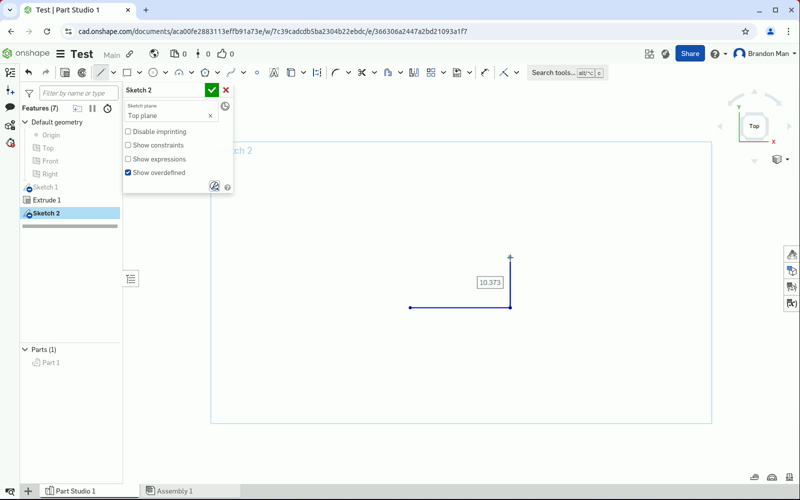
mouse_move(410, 257)
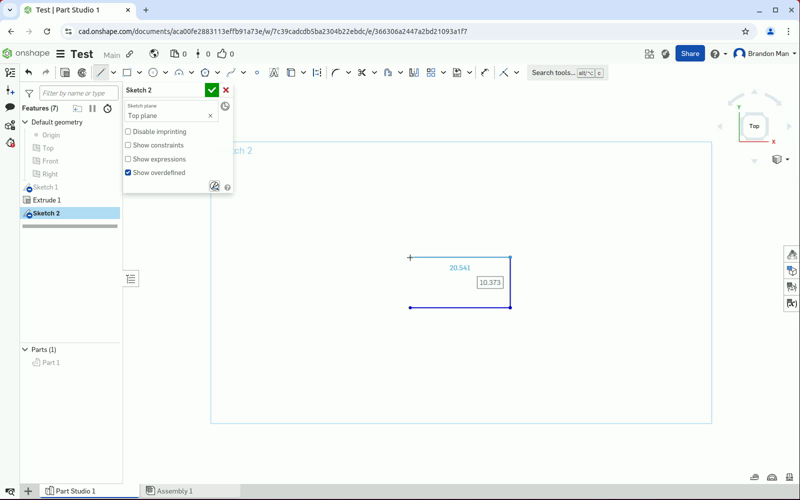
click(410, 257)
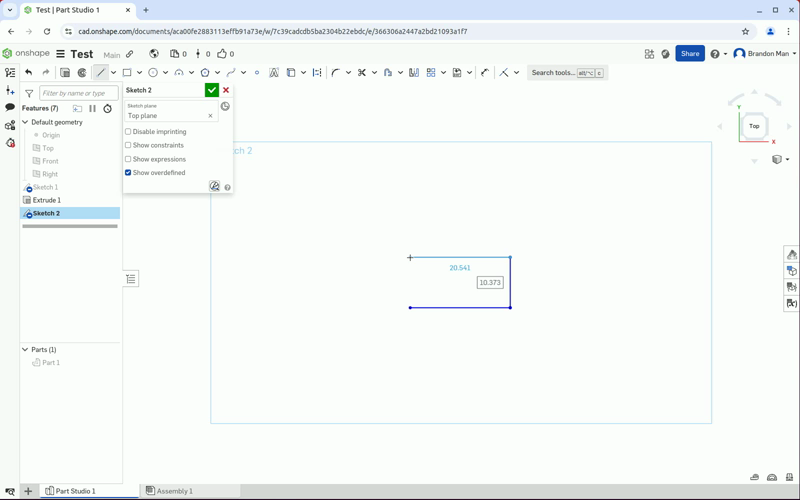
key_up(shift)
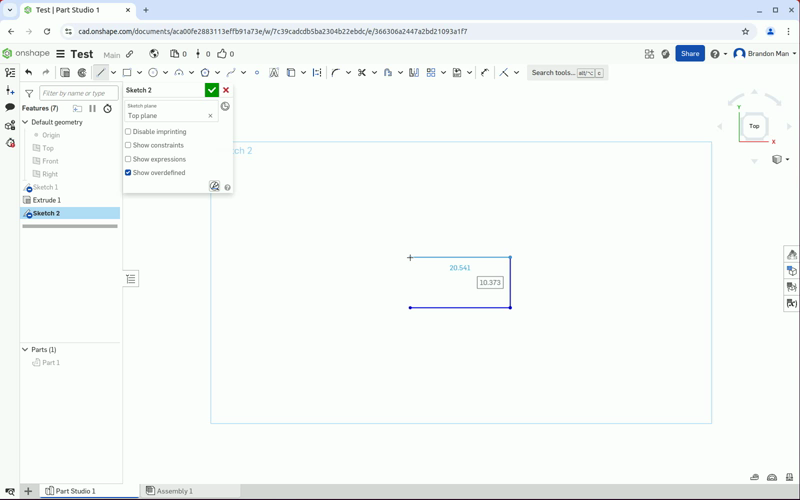
mouse_move(440, 257)
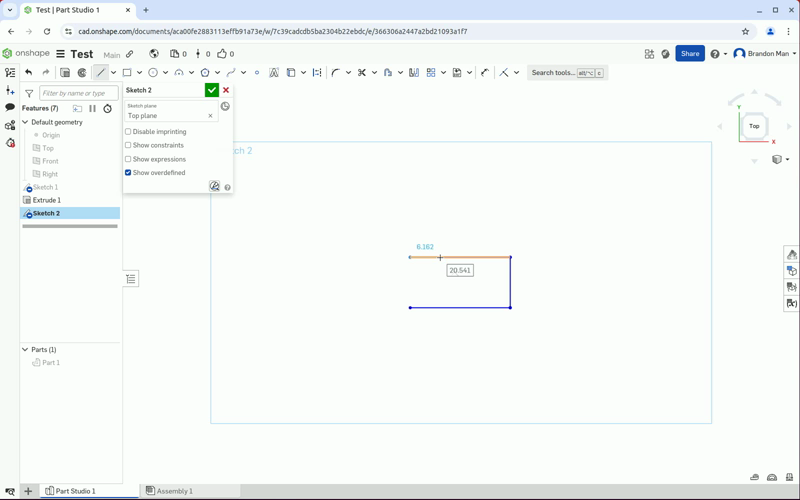
key_down(shift)
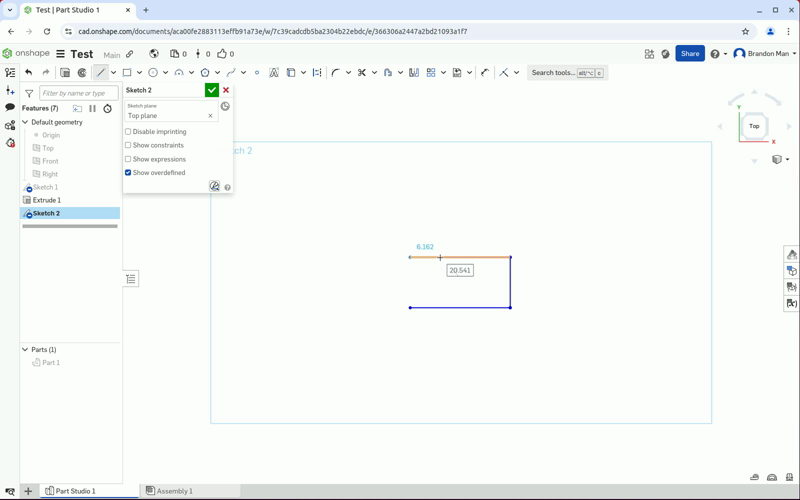
mouse_move(410, 307)
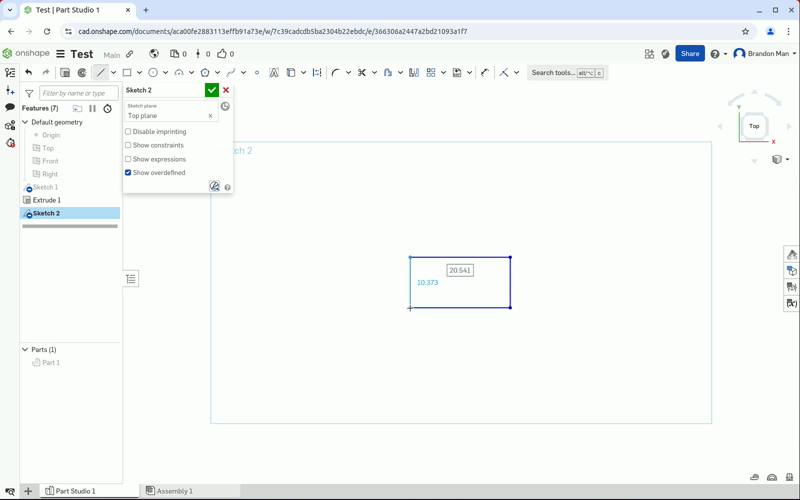
key_up(shift)
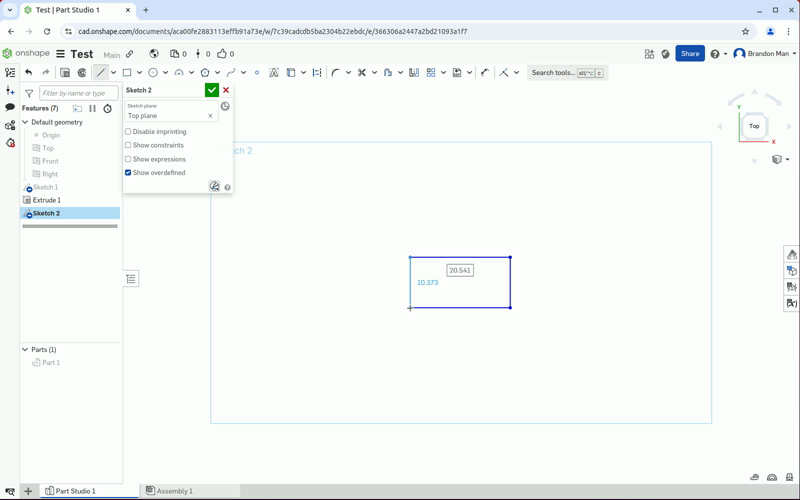
click(410, 307)
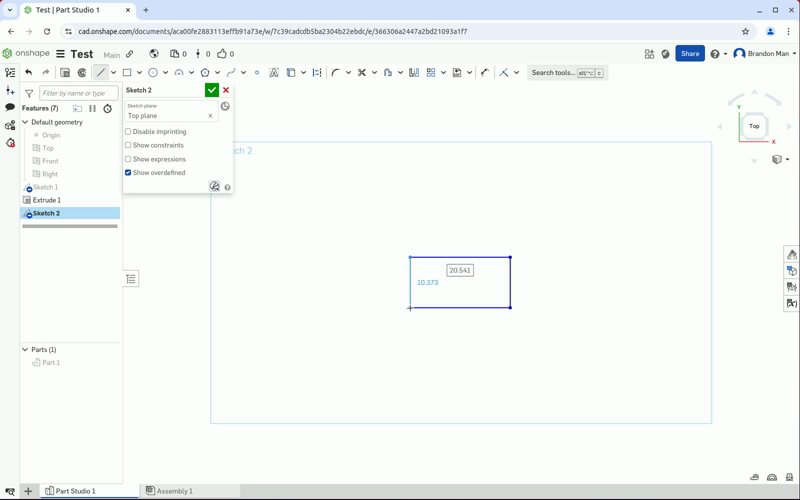
key(esc)
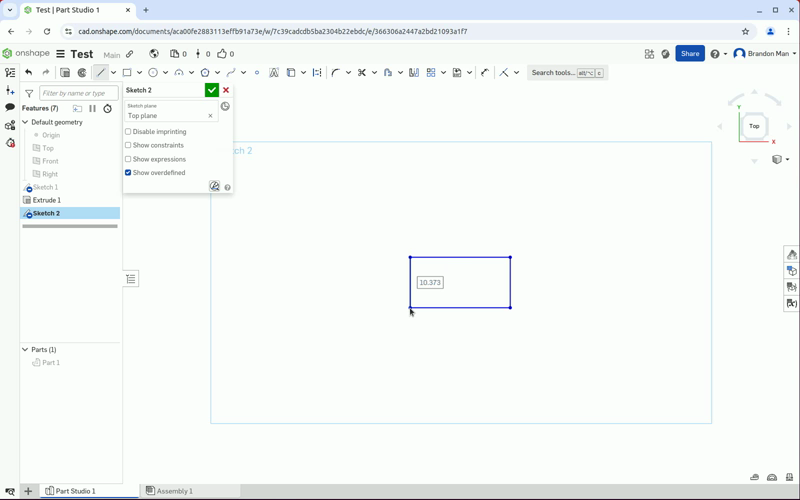
mouse_move(502, 302)
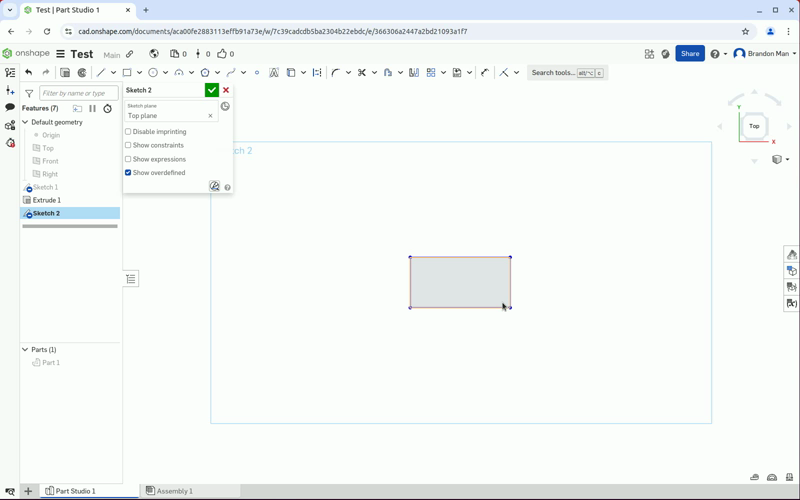
click(502, 302)
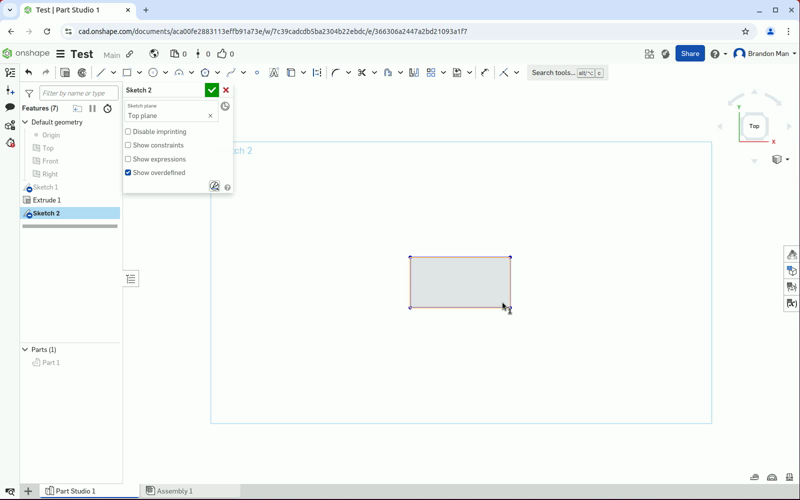
mouse_move(73, 352)
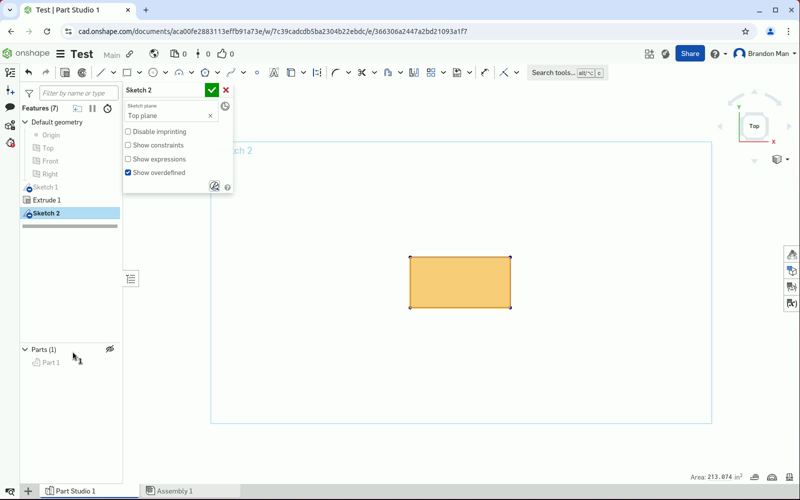
key(shift+y)
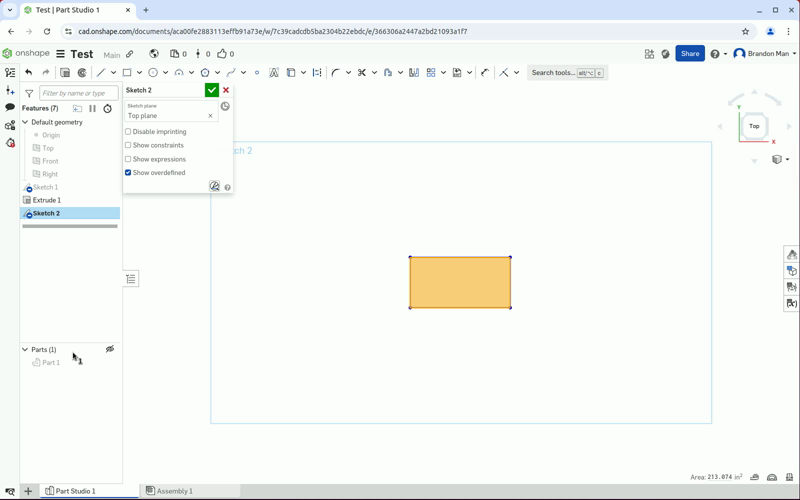
key(shift+e)
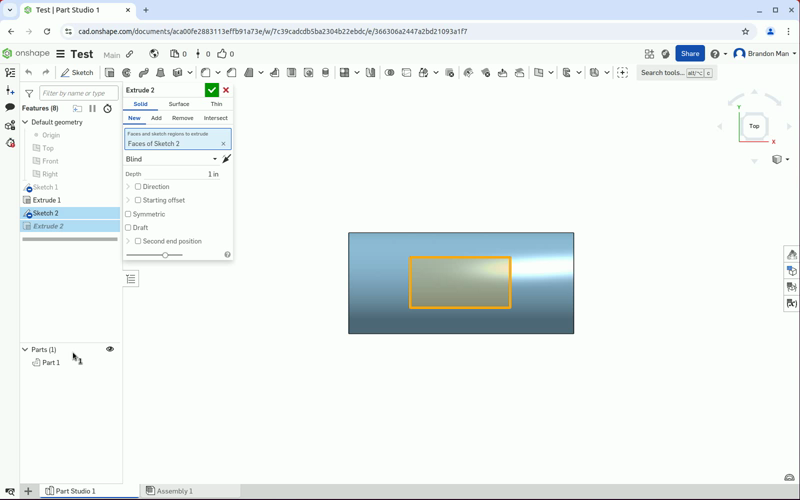
mouse_move(143, 106)
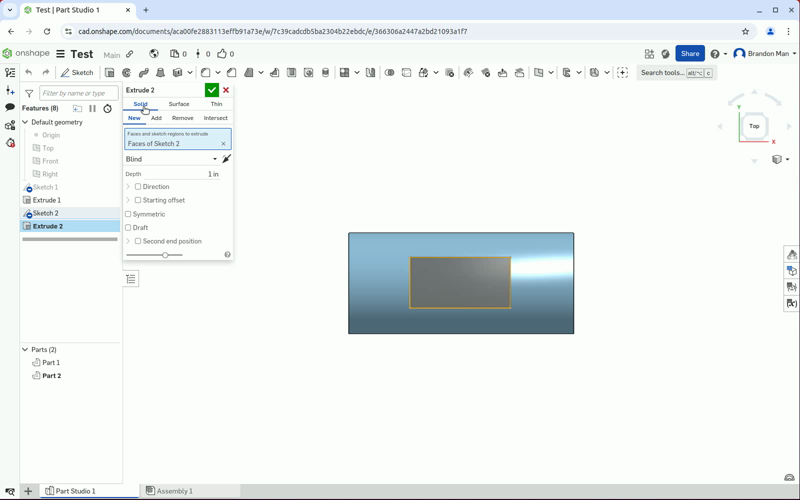
click(143, 106)
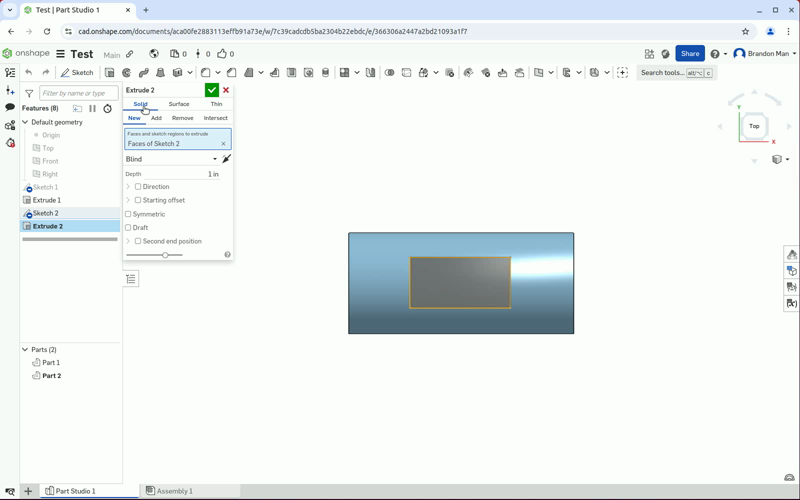
mouse_move(186, 120)
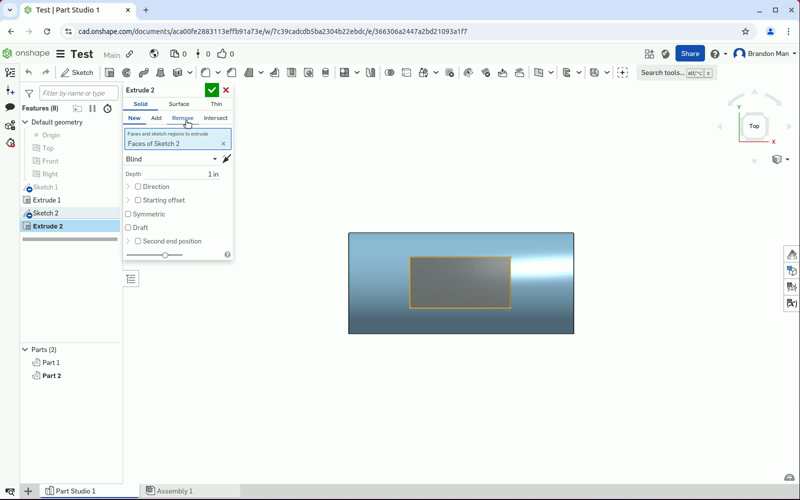
click(186, 120)
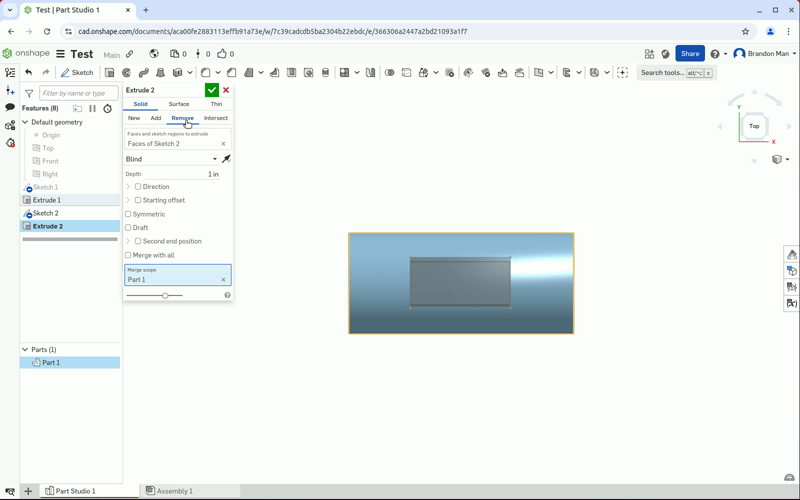
key(tab, 4)
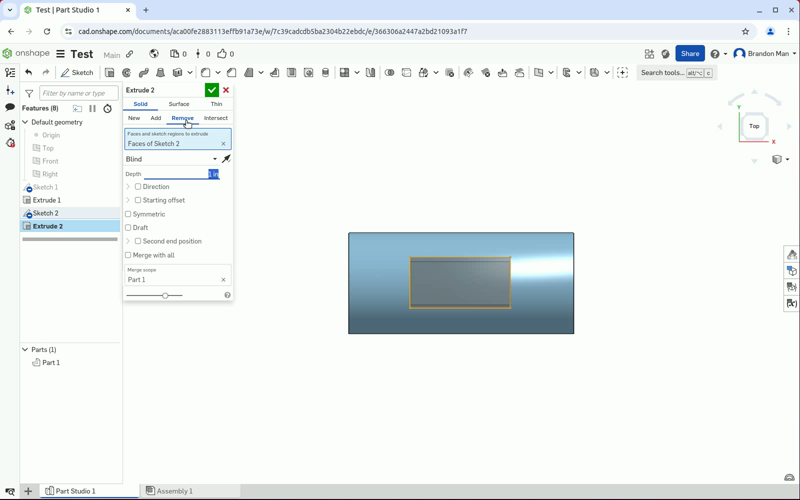
text(10.351)
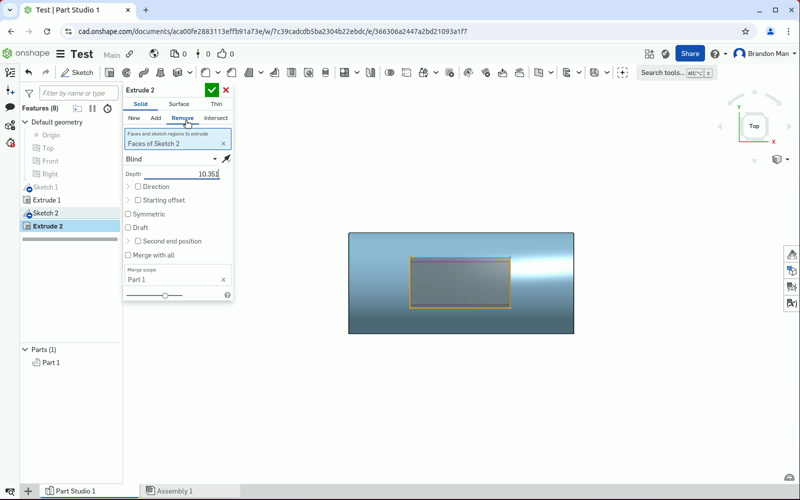
key(tab, 6)
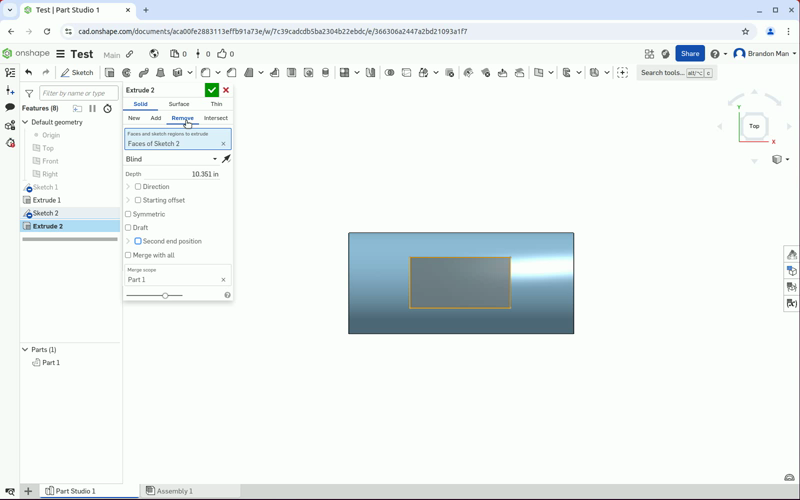
key(space)
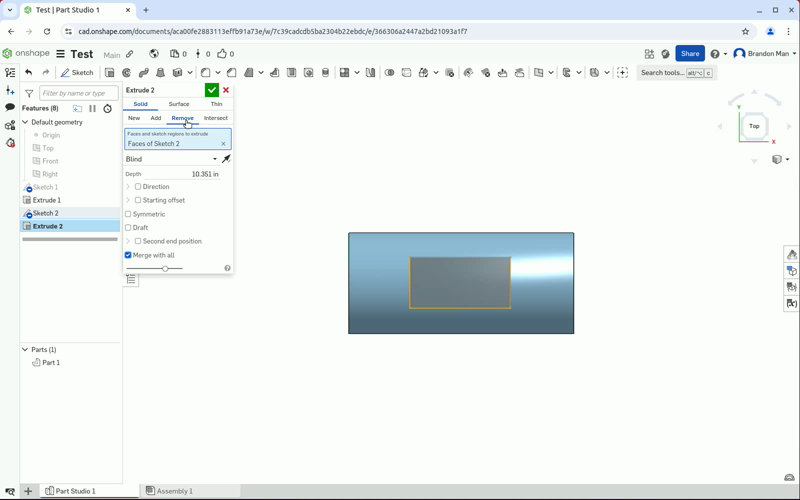
key(enter)
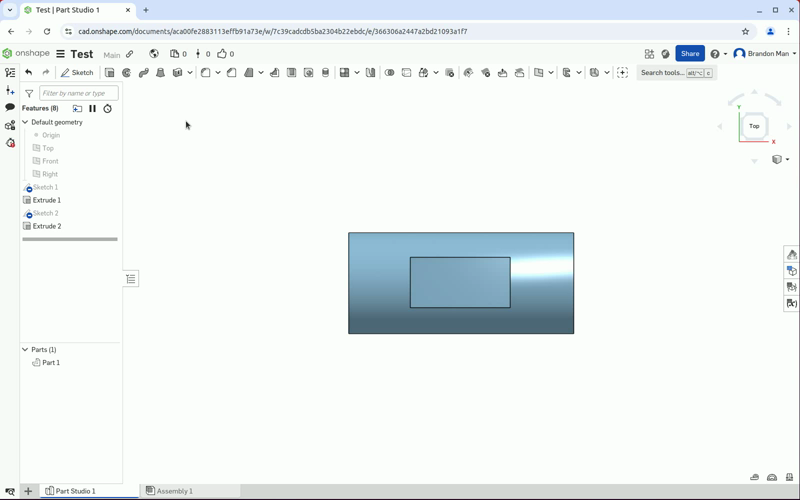
key(shift+h)
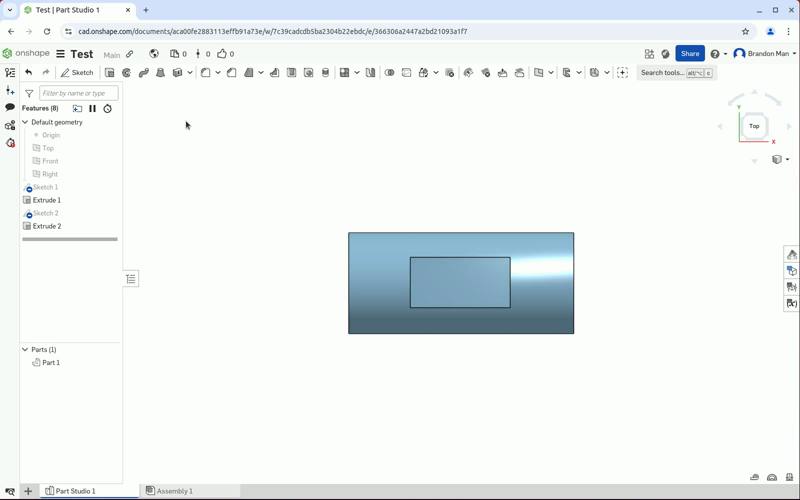
key(shift+h)
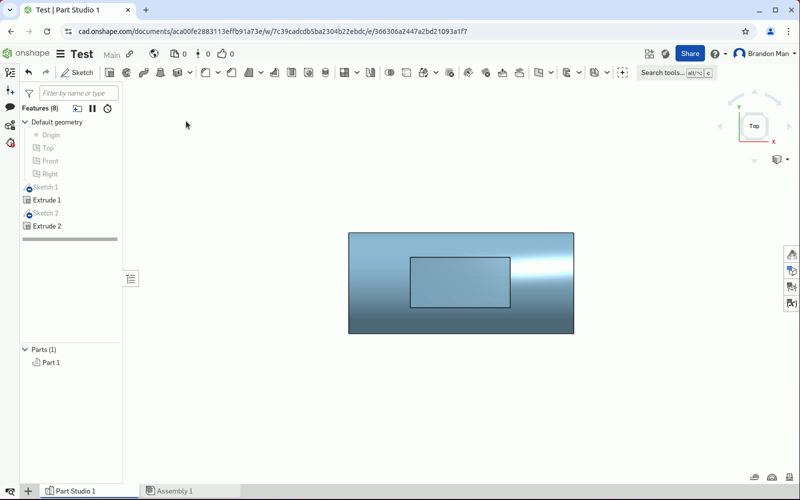
mouse_move(73, 189)
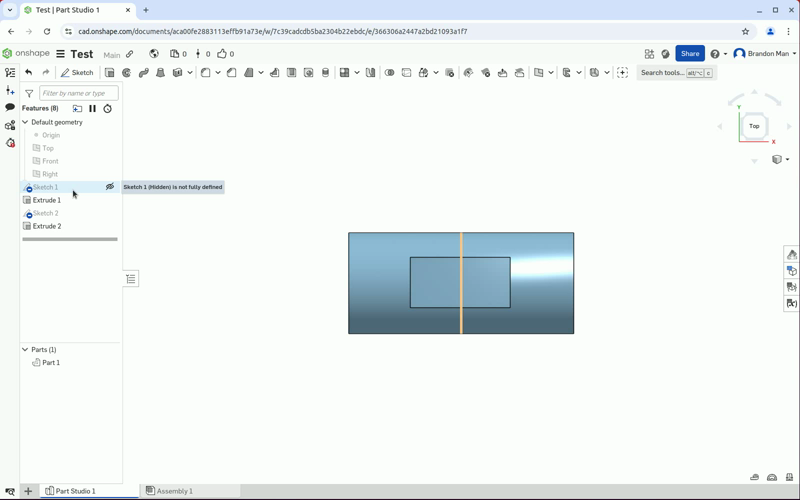
click(73, 189)
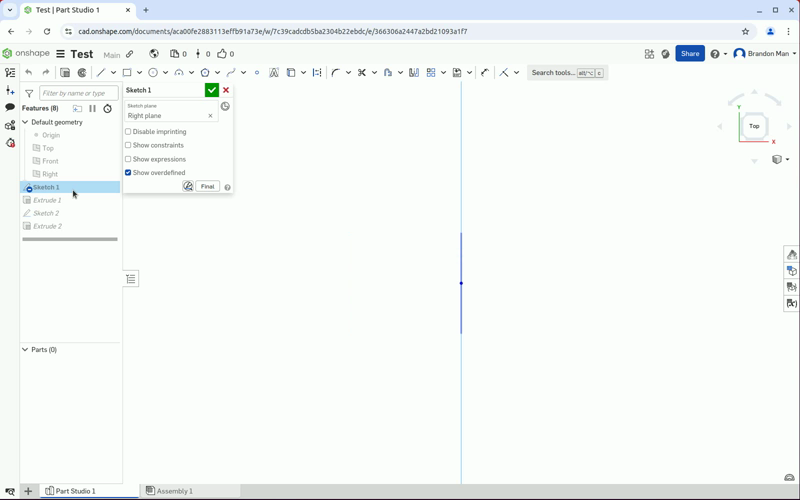
mouse_move(229, 92)
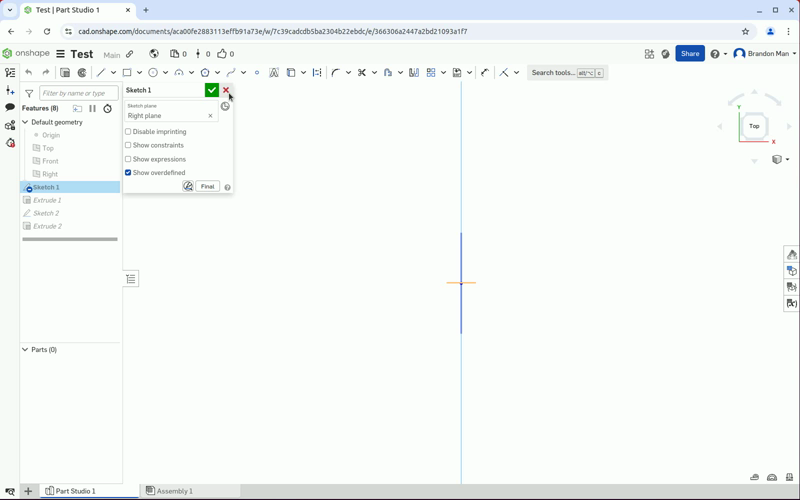
click(229, 92)
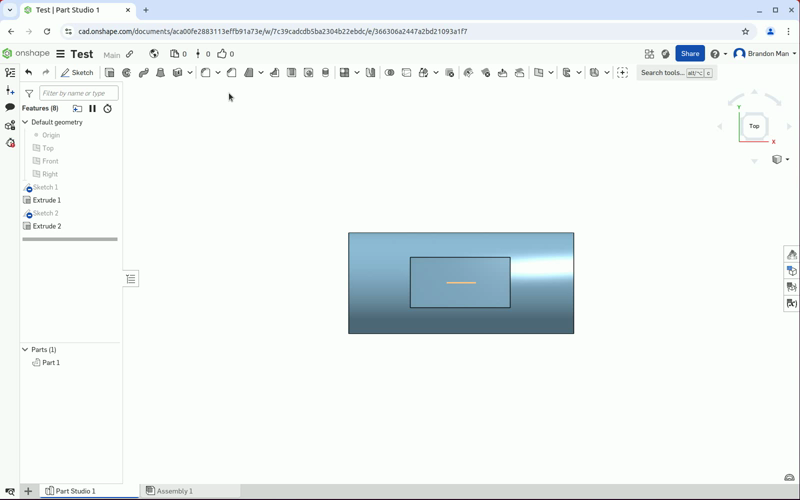
mouse_move(73, 352)
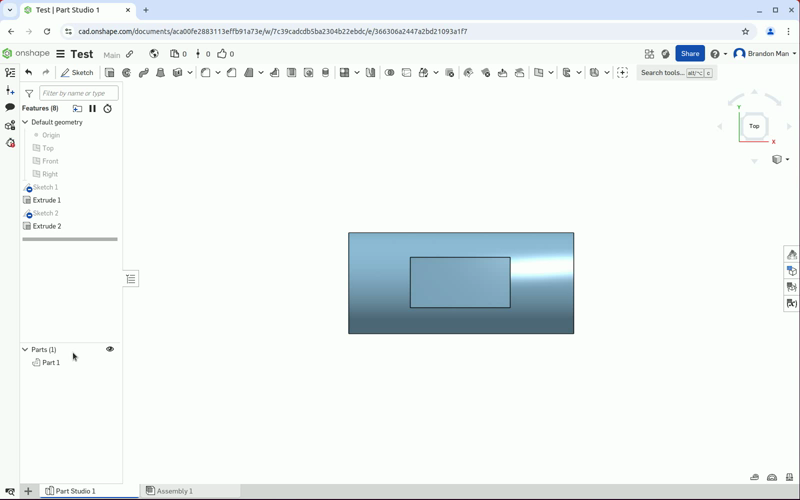
key(y)
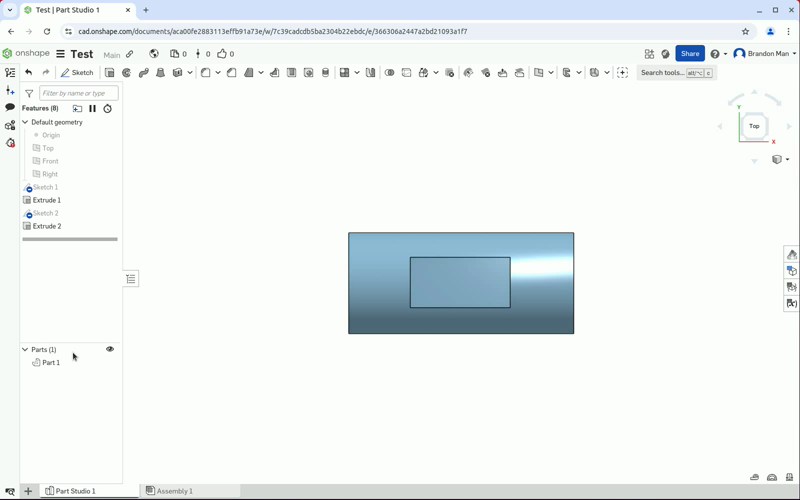
key(shift+p)
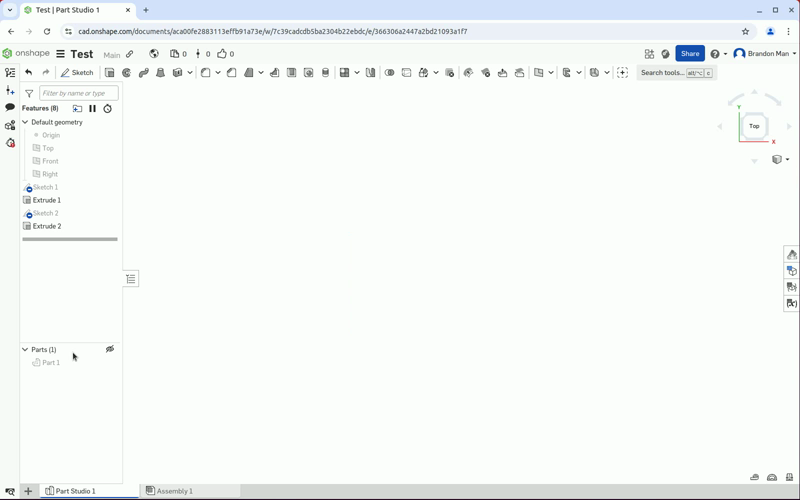
key(space)
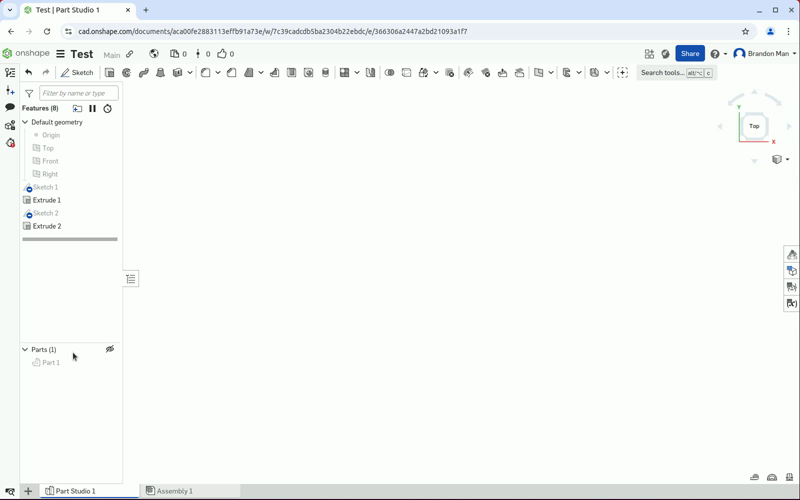
key_down(shift)
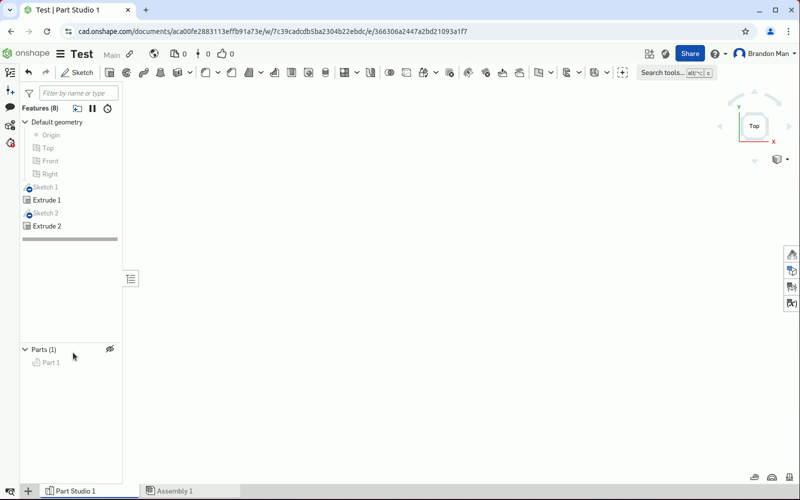
key(up)
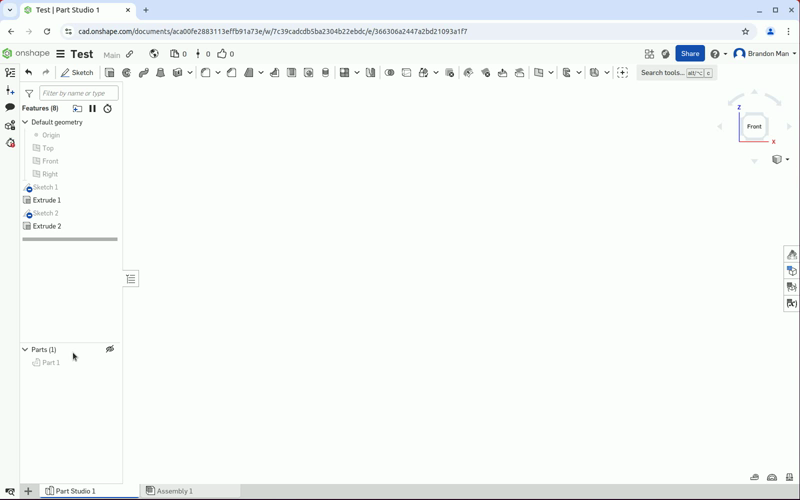
key_up(shift)
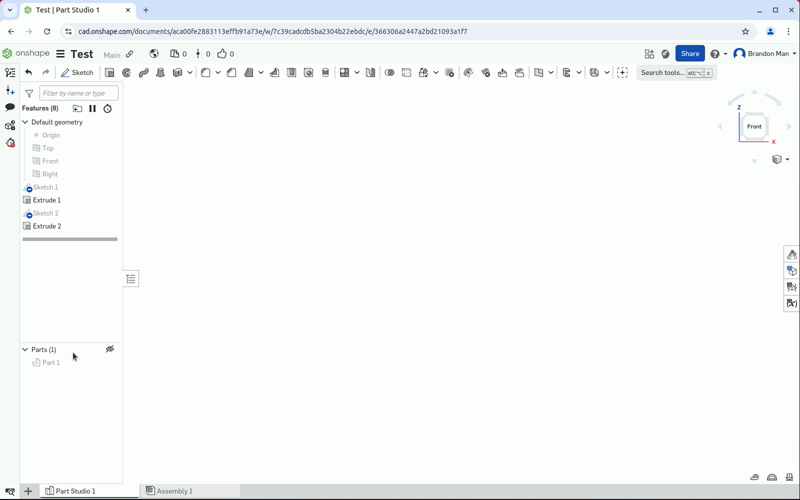
key(space)
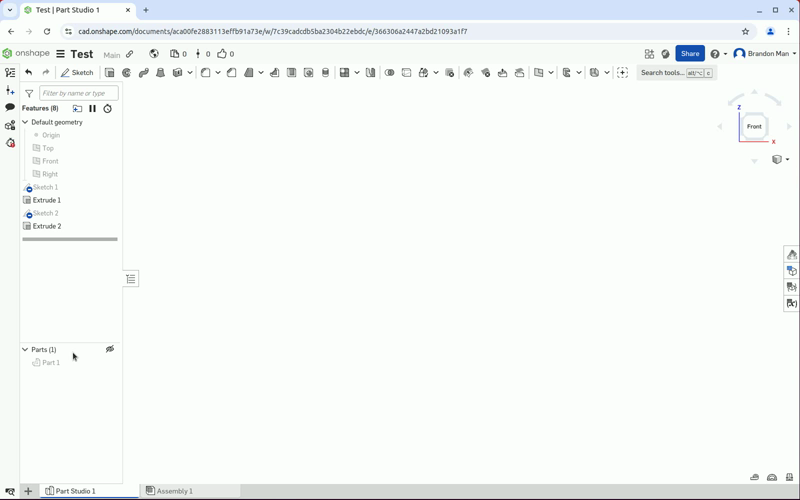
key_down(shift)
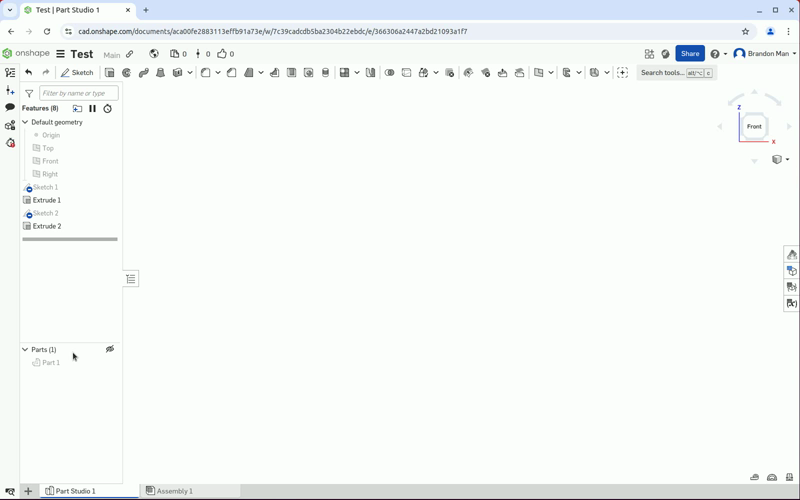
key(left)
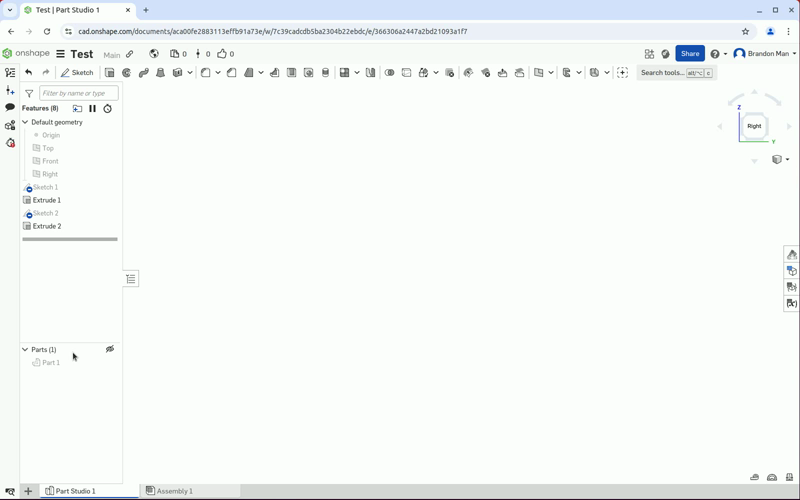
key_up(shift)
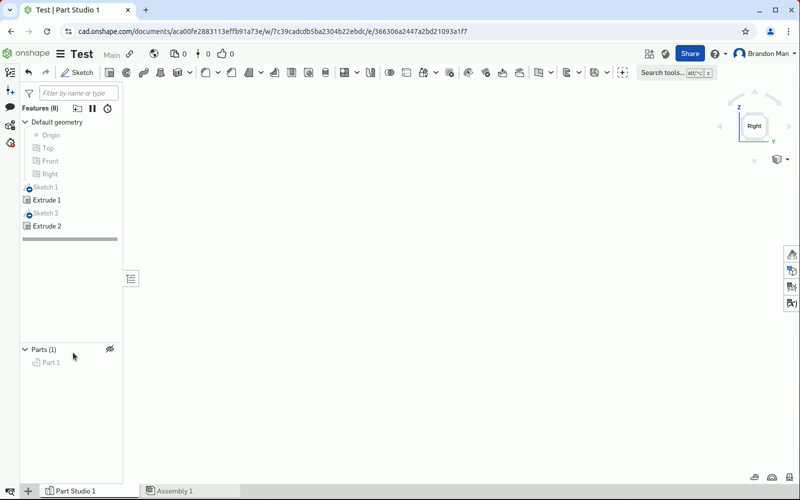
mouse_move(73, 352)
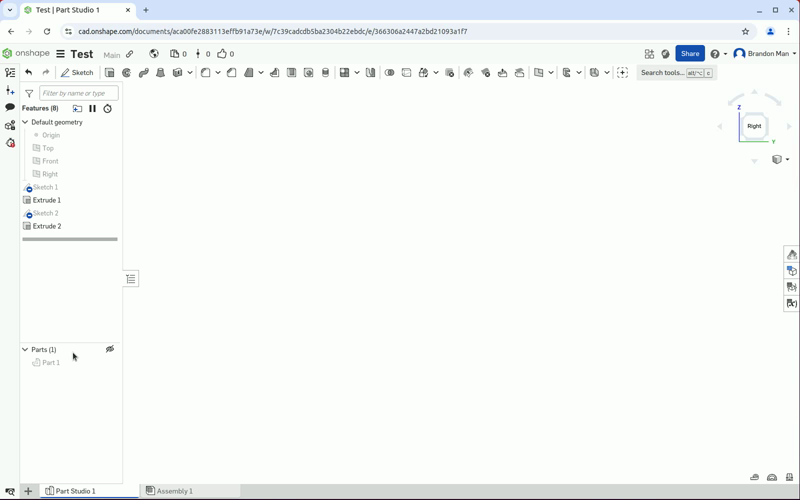
key(shift+y)
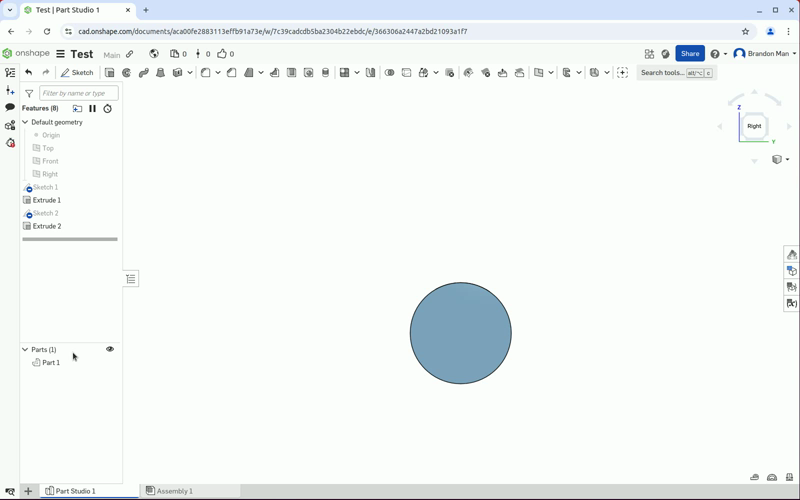
mouse_move(541, 75)
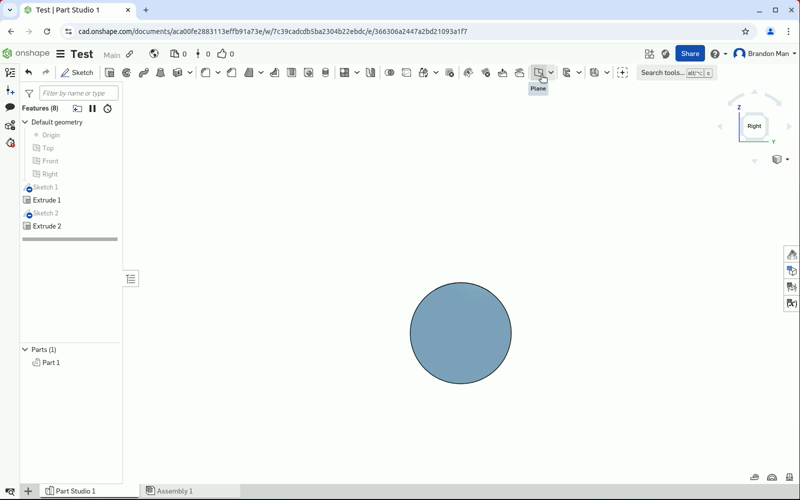
click(541, 75)
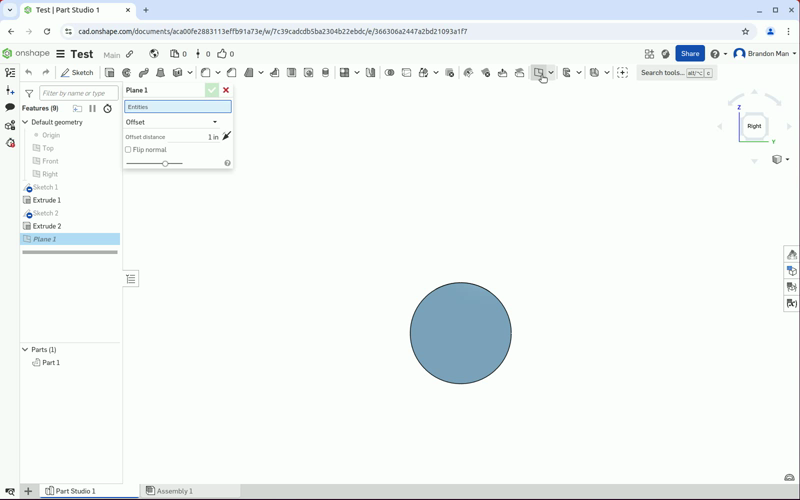
mouse_move(73, 176)
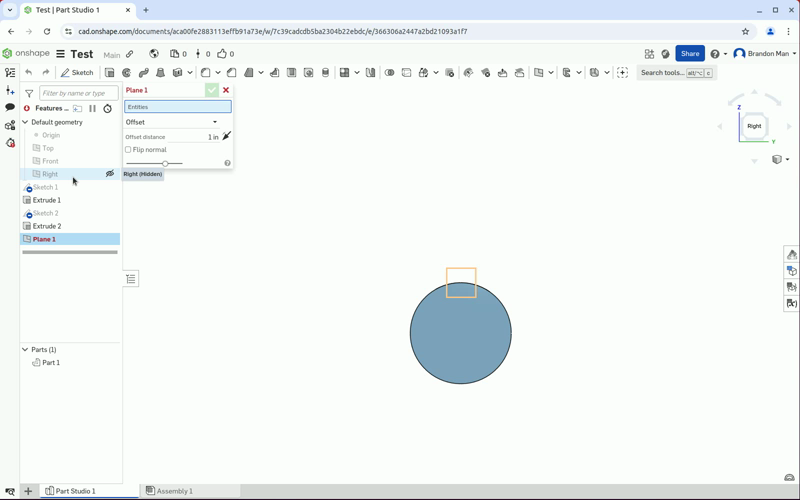
click(73, 176)
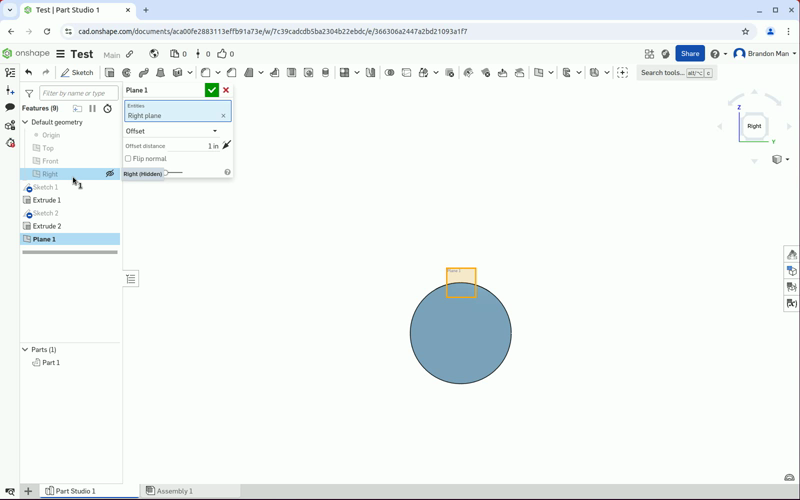
key(tab, 2)
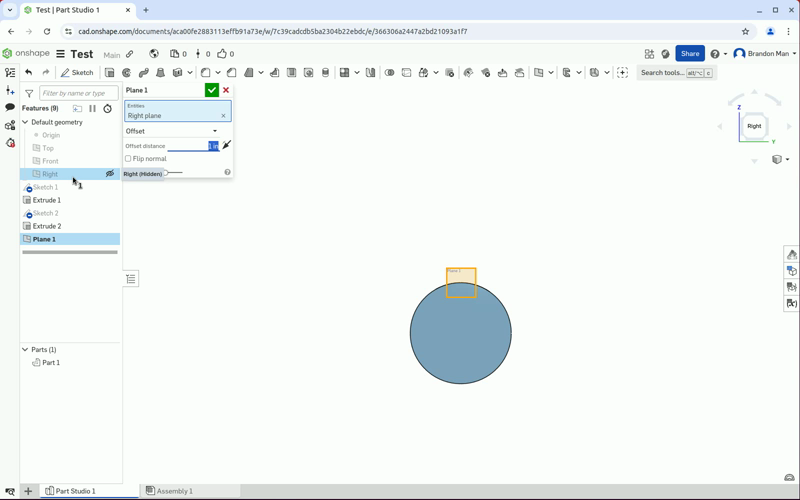
text(23.108)
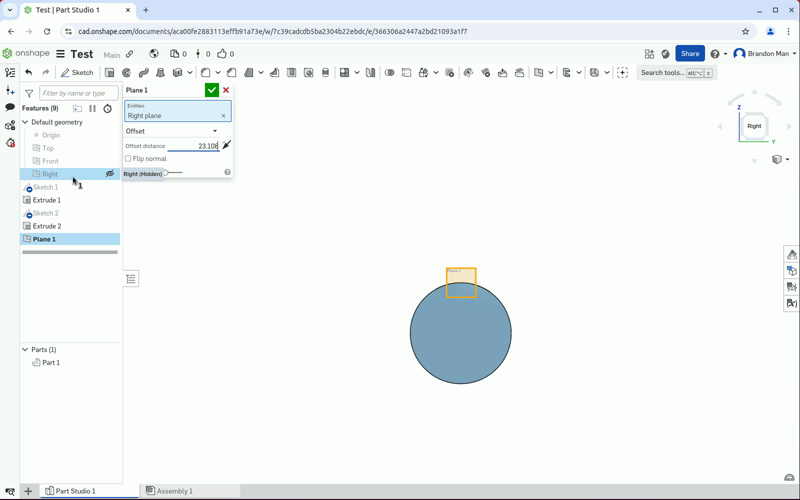
key(enter, 2)
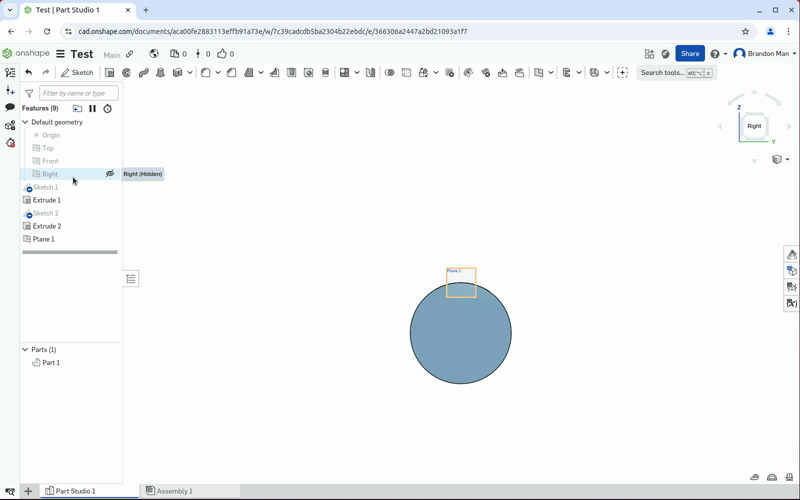
key(shift+s)
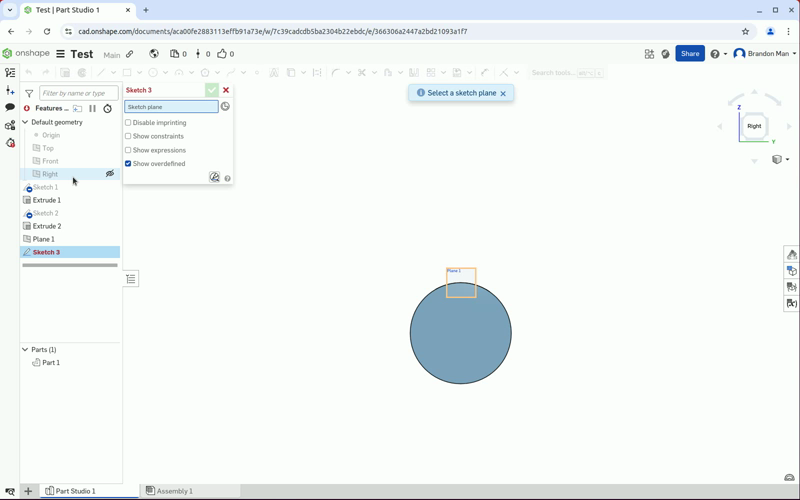
mouse_move(73, 241)
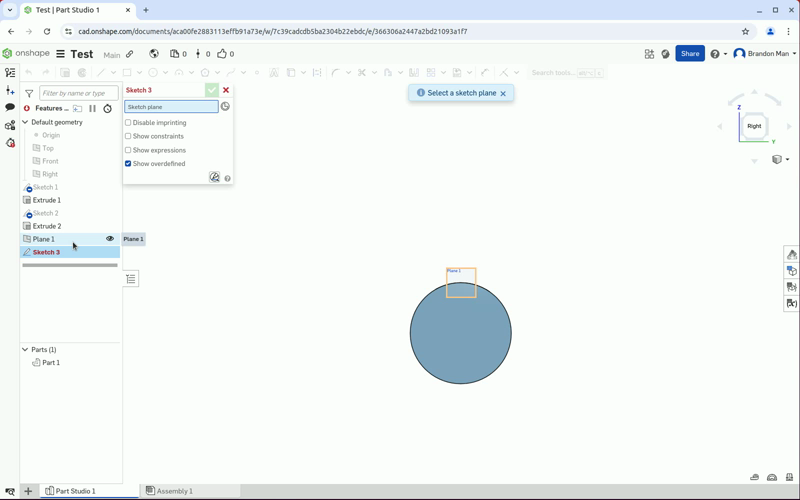
click(73, 241)
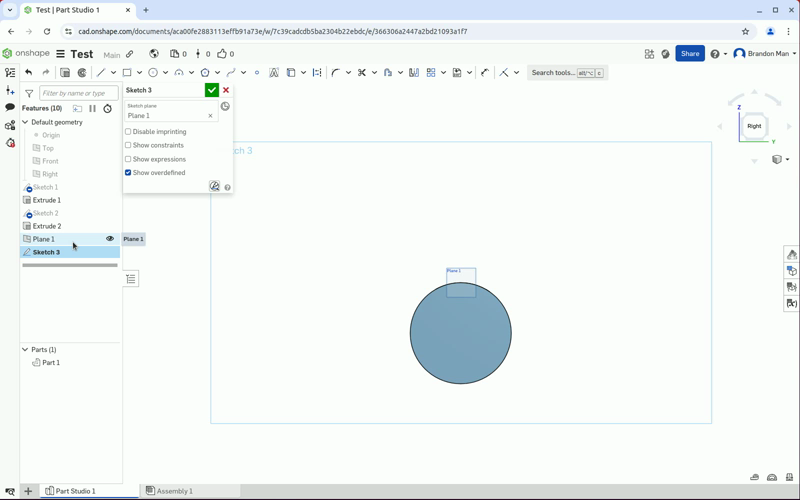
mouse_move(73, 352)
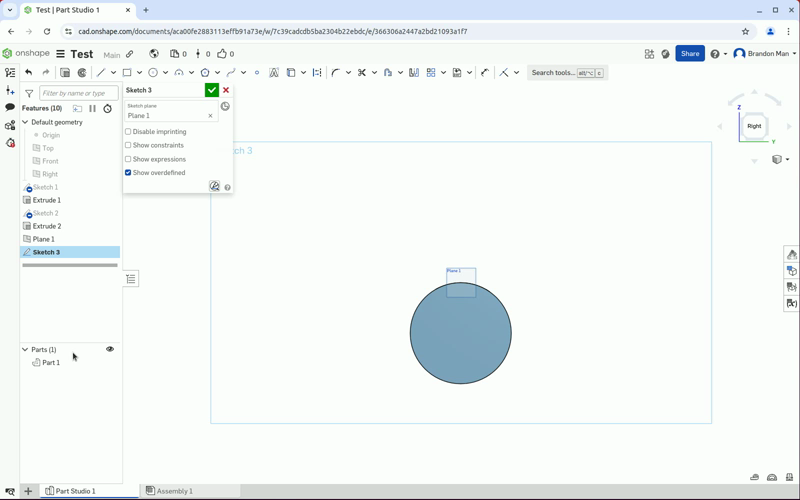
key(y)
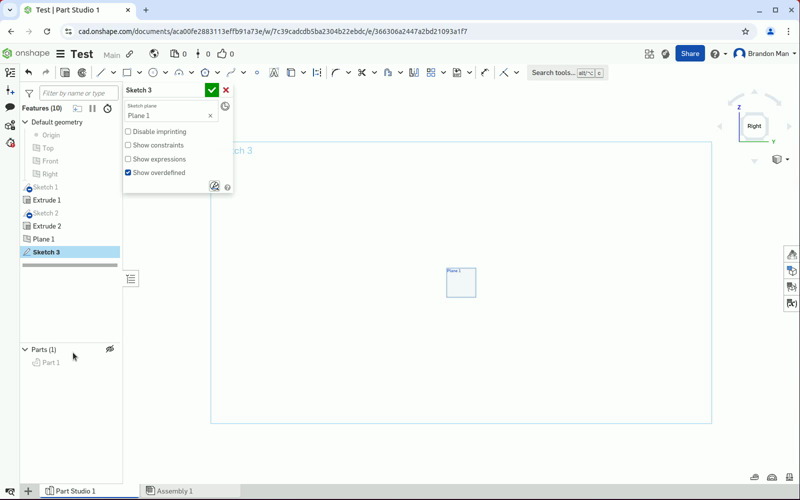
key(c)
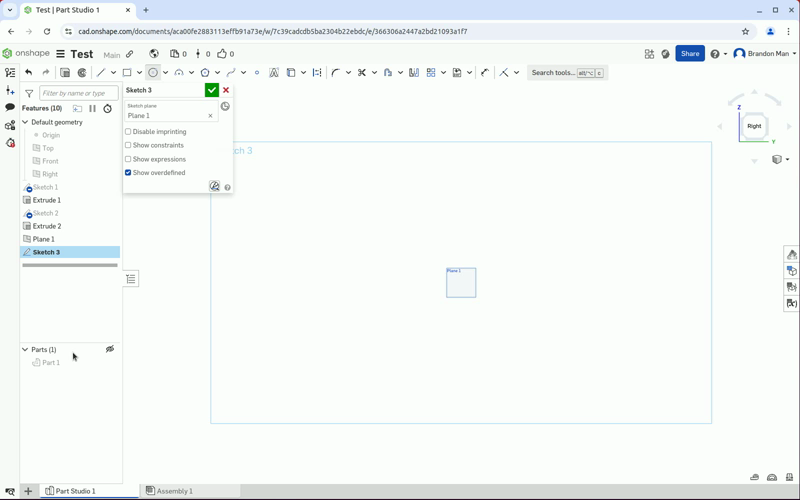
key_down(shift)
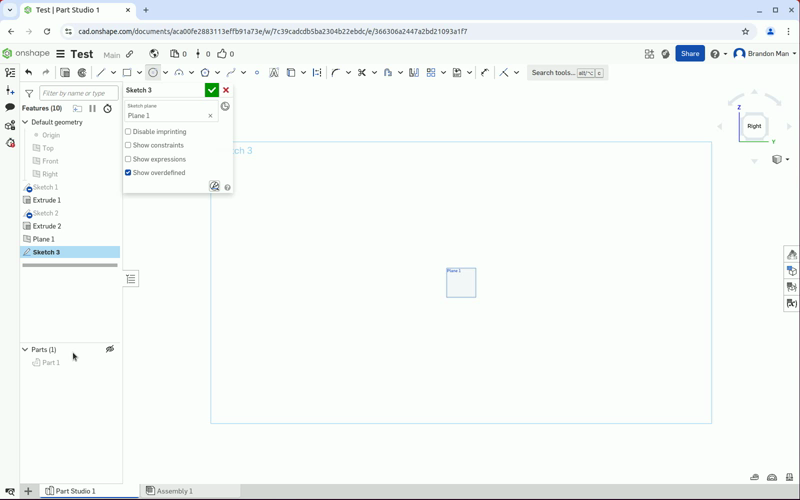
mouse_move(460, 333)
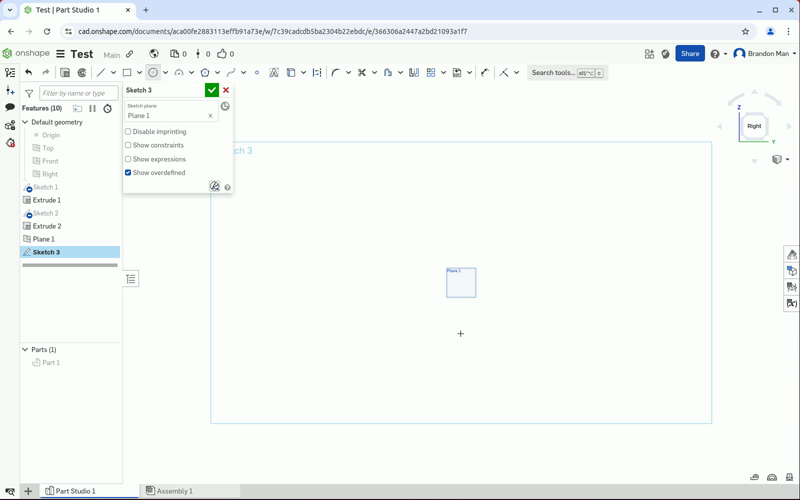
click(460, 333)
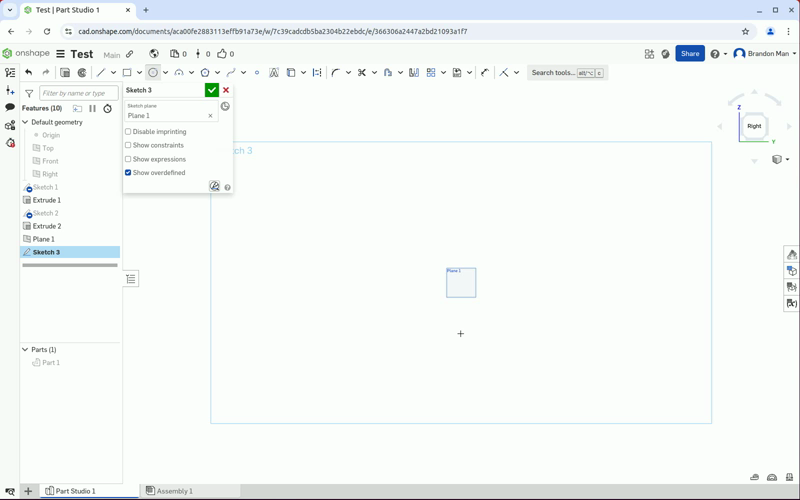
key_up(shift)
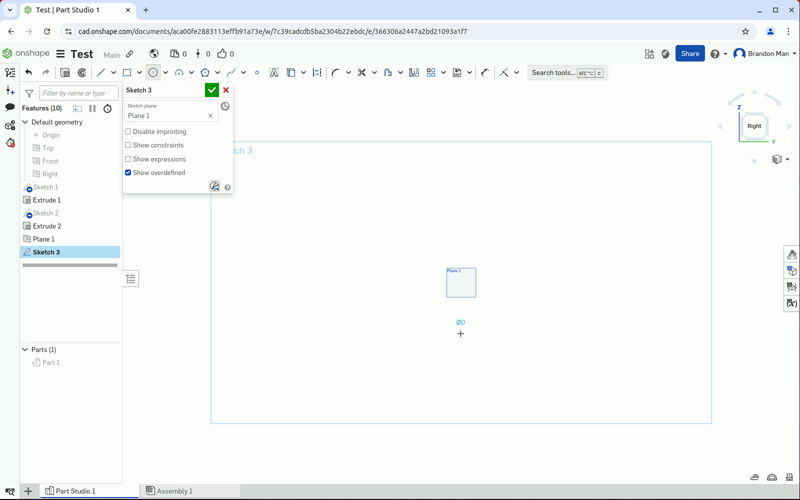
mouse_move(508, 333)
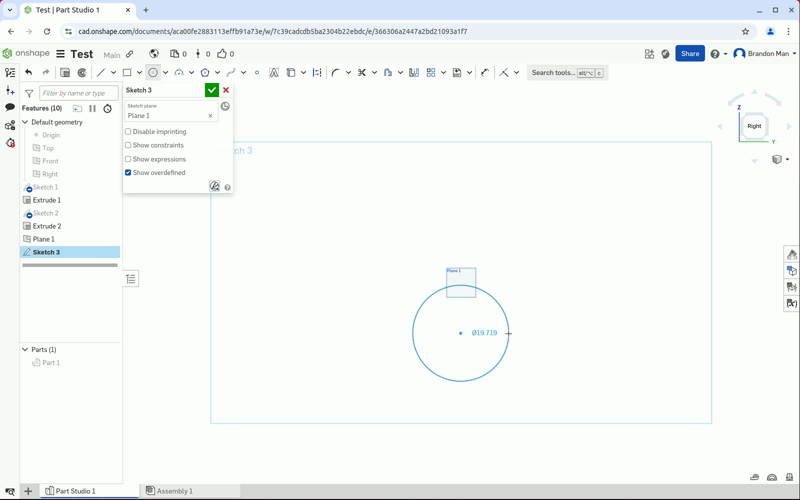
click(508, 333)
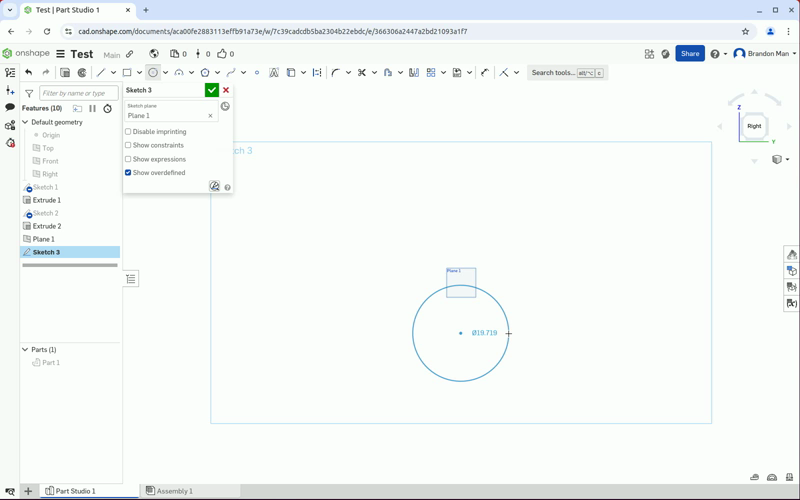
key(esc)
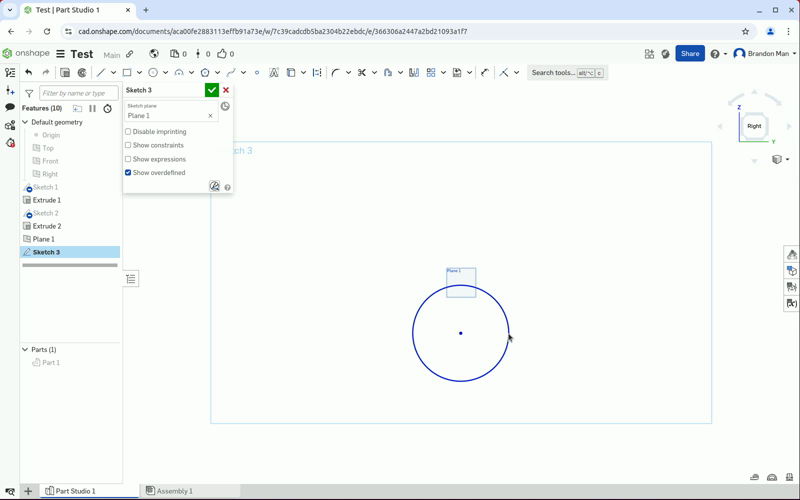
mouse_move(440, 316)
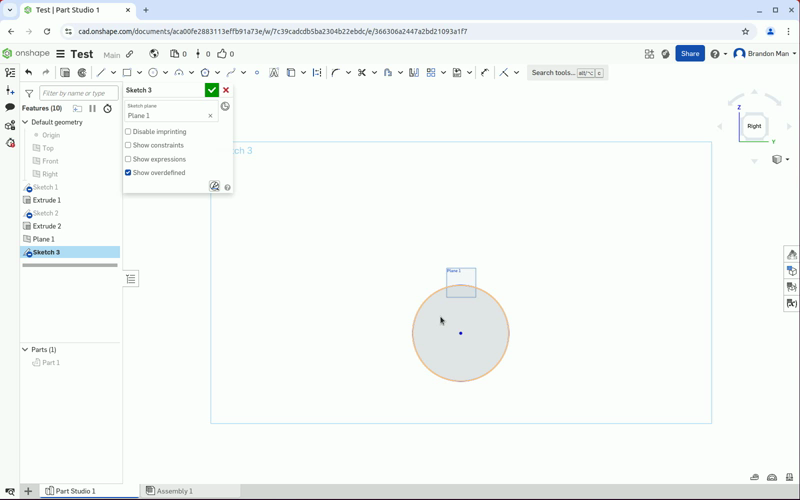
click(440, 316)
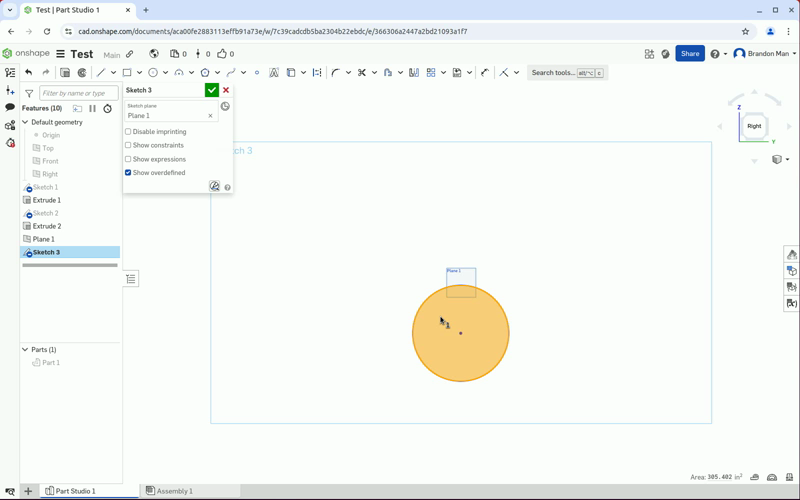
mouse_move(73, 352)
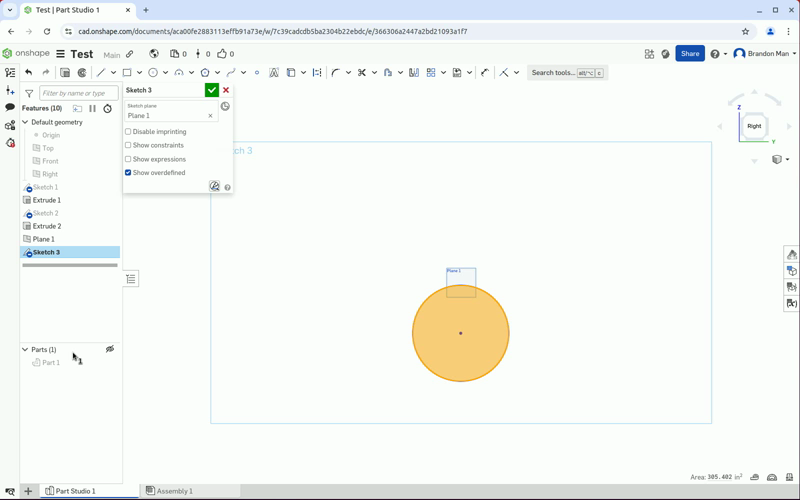
key(shift+y)
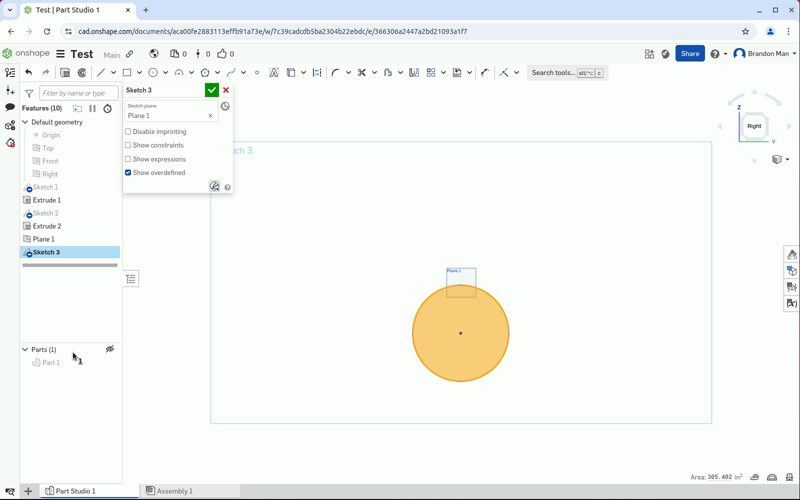
key(shift+e)
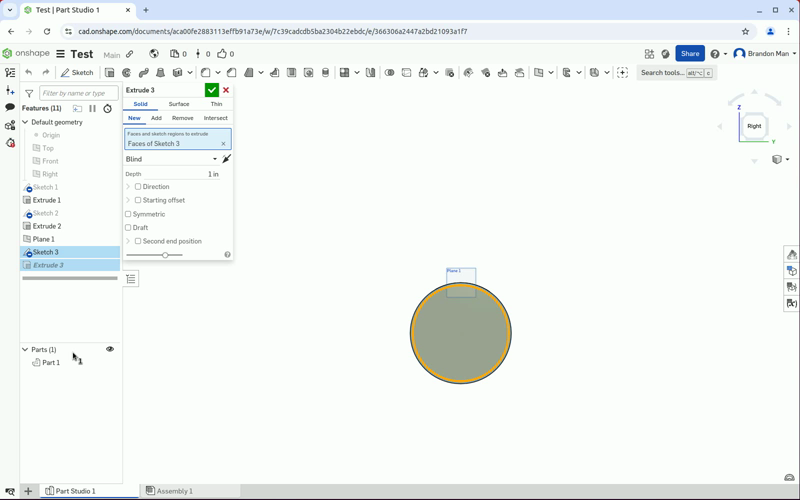
mouse_move(143, 106)
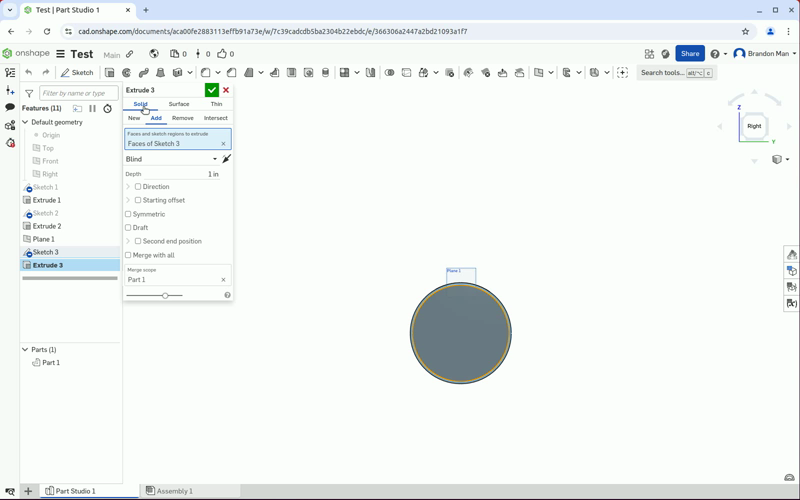
click(143, 106)
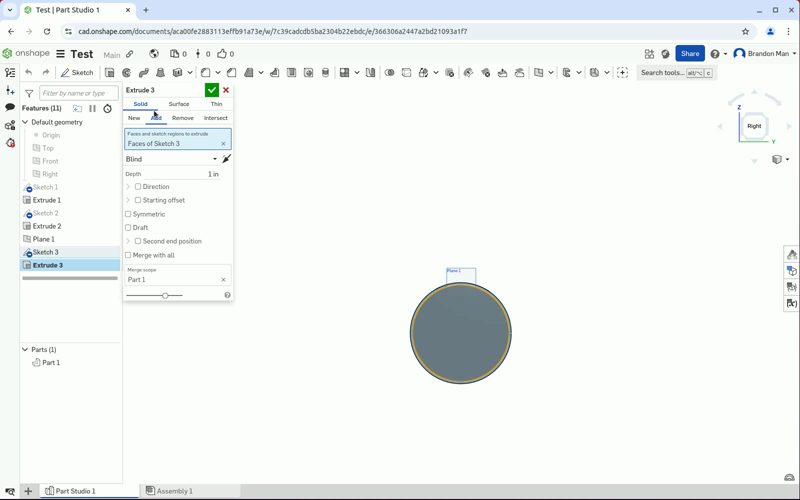
mouse_move(186, 120)
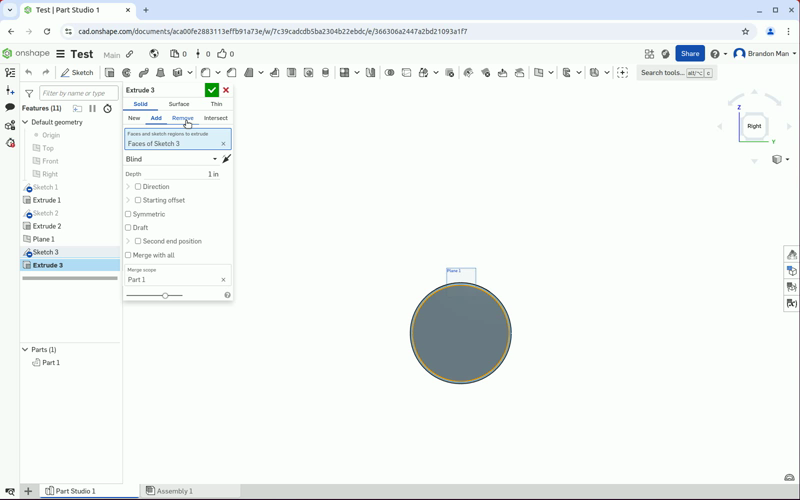
click(186, 120)
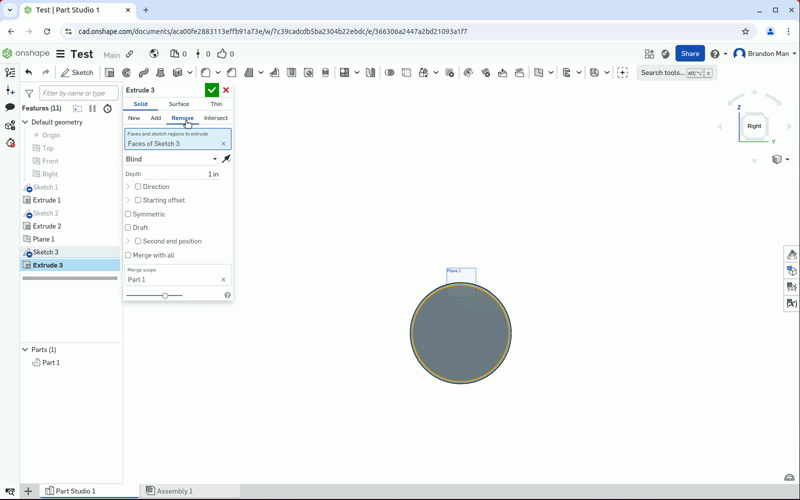
key(tab, 4)
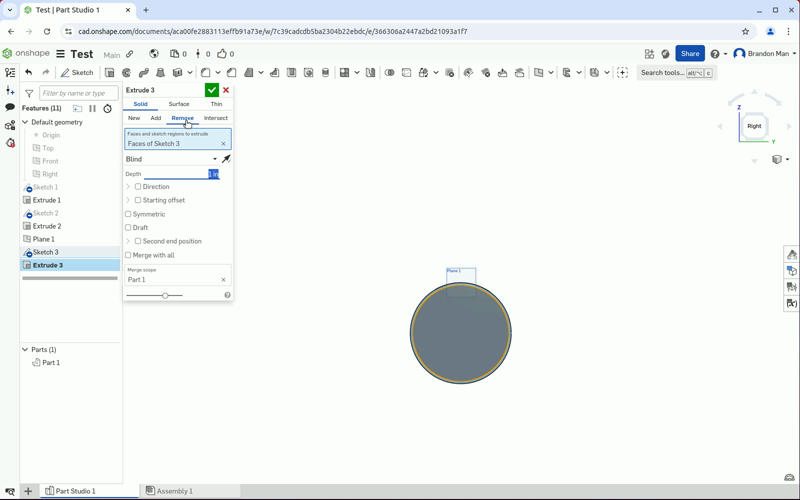
text(30.811)
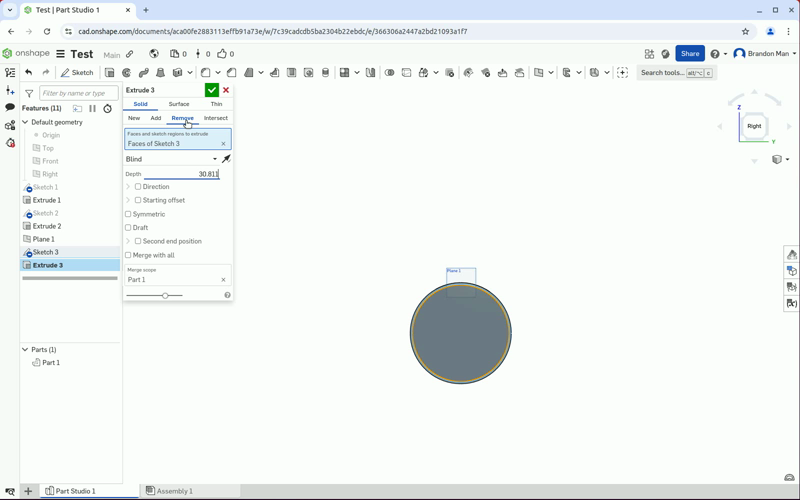
key(tab, 6)
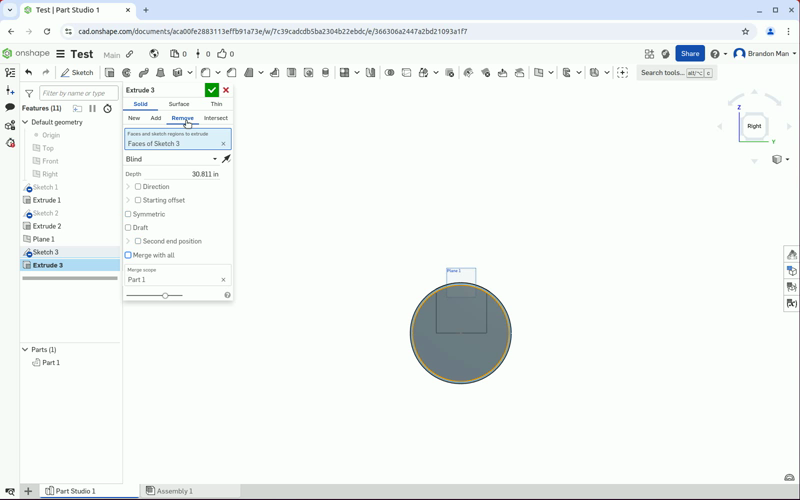
key(space)
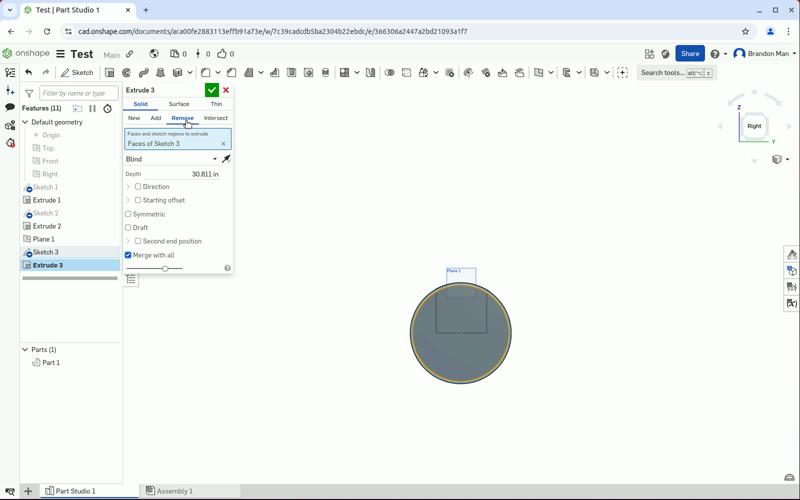
key(enter)
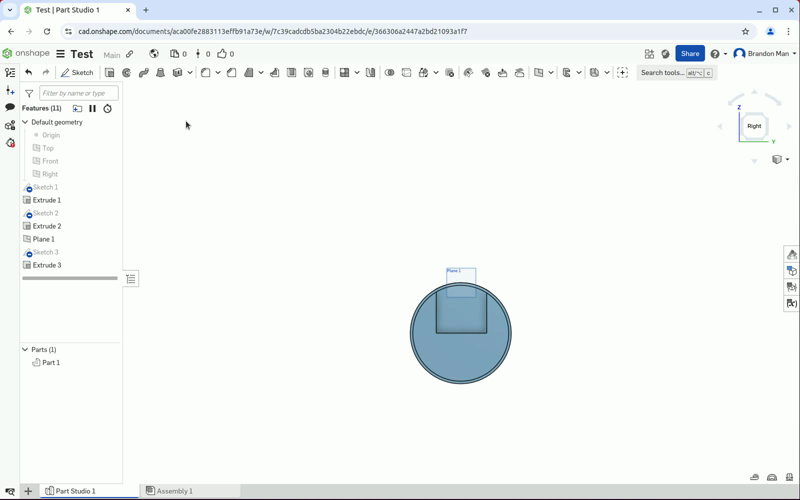
key(shift+h)
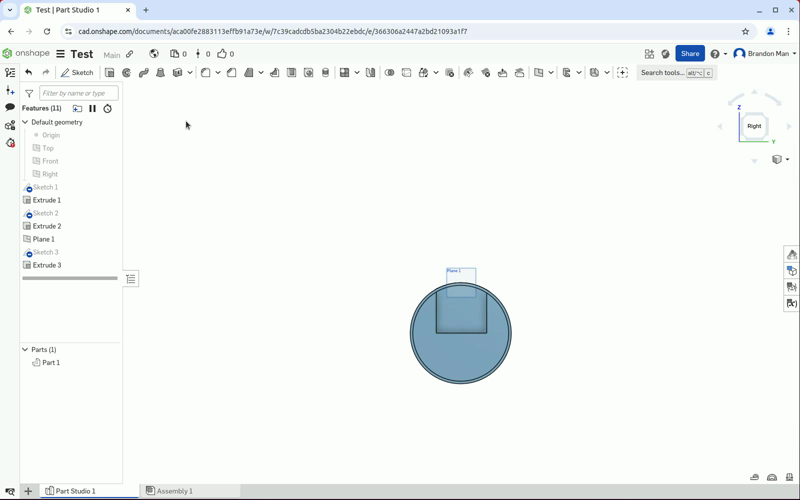
key(shift+h)
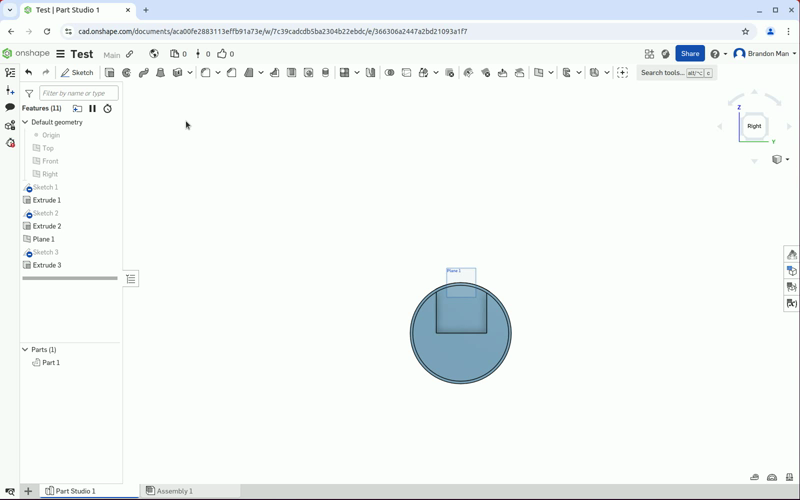
mouse_move(73, 189)
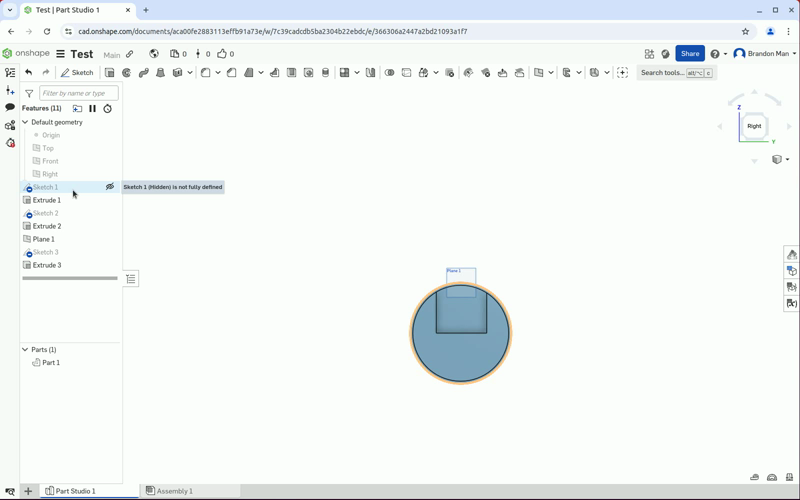
click(73, 189)
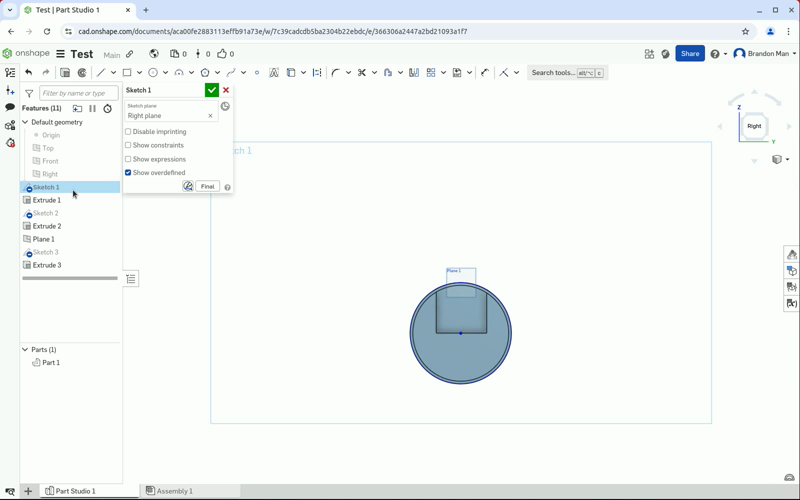
mouse_move(229, 92)
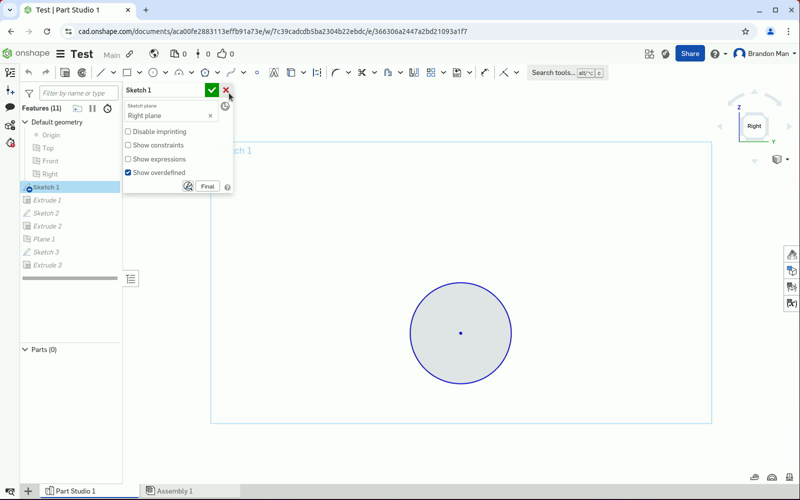
click(229, 92)
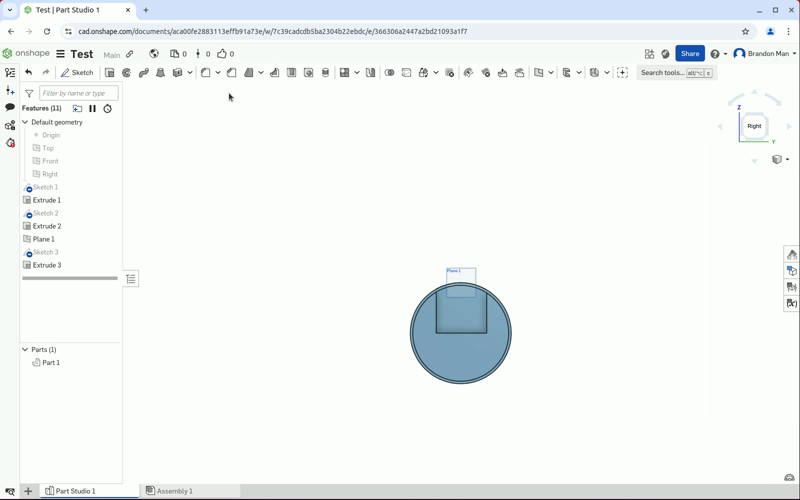
mouse_move(73, 352)
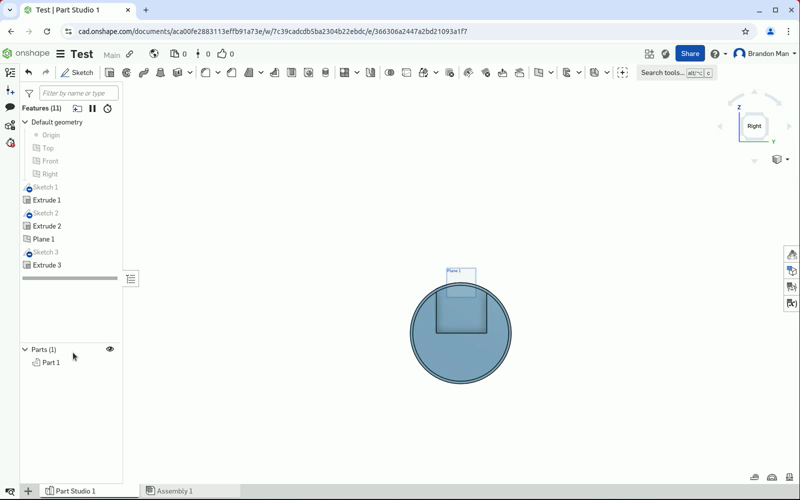
key(y)
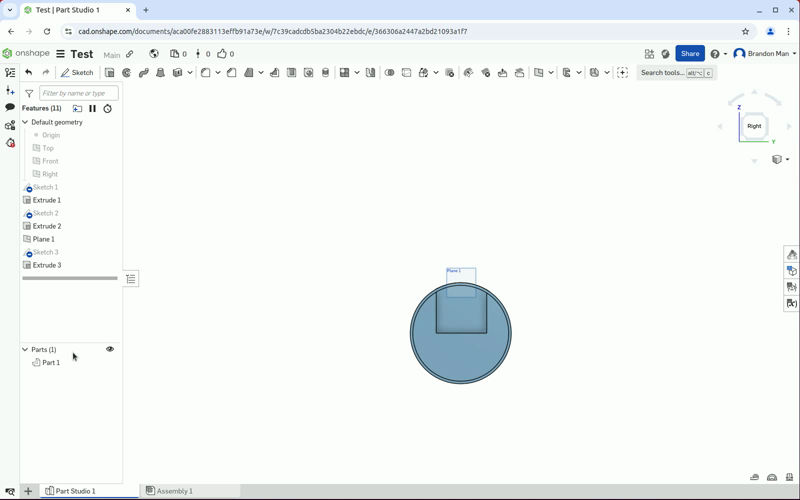
key(shift+p)
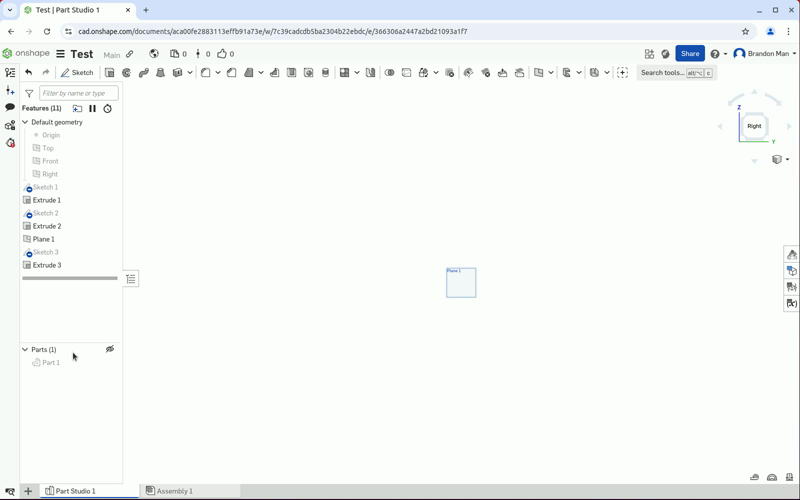
key(space)
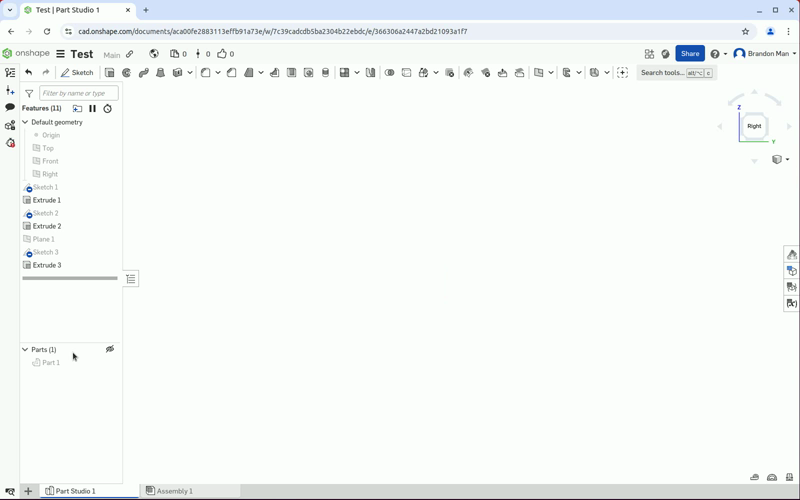
key_down(shift)
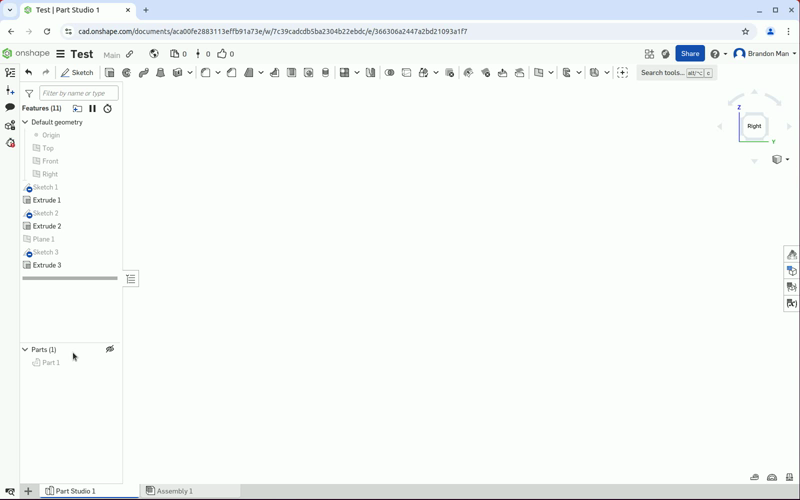
key(right)
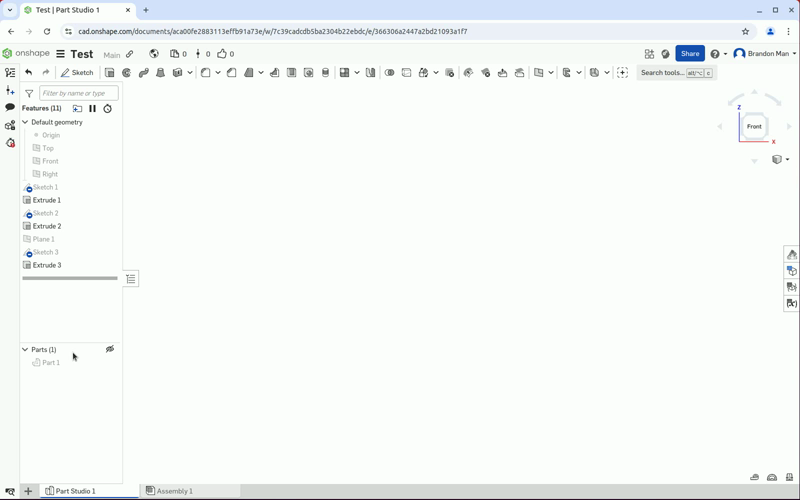
key_up(shift)
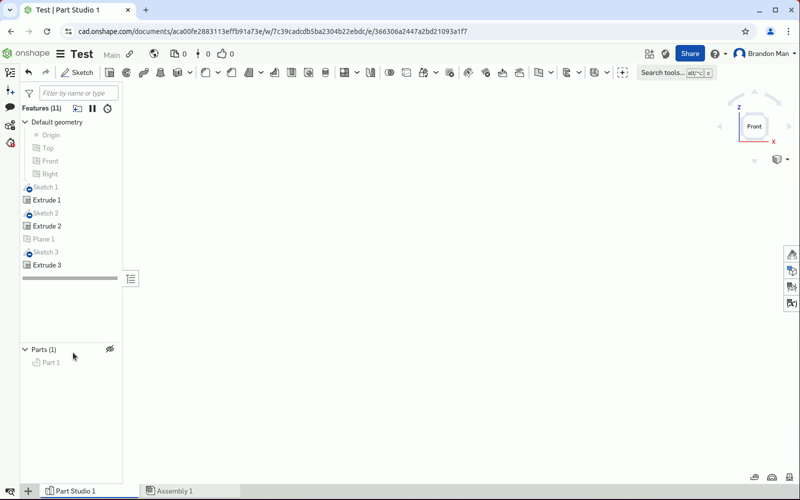
key(space)
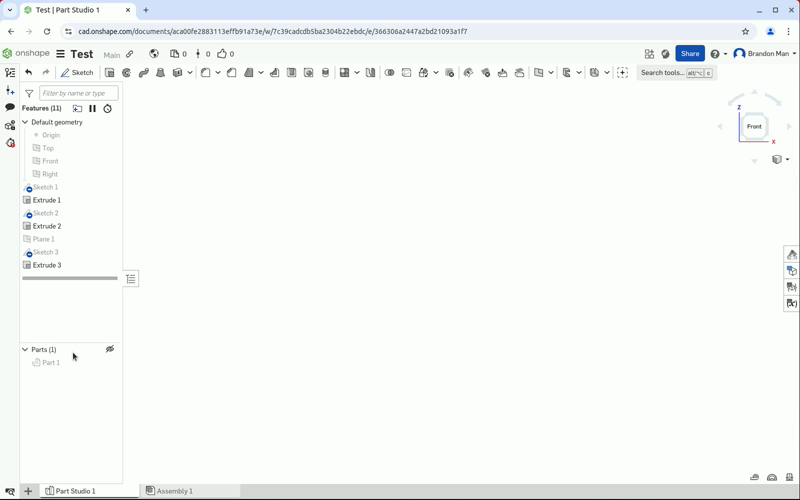
key_down(shift)
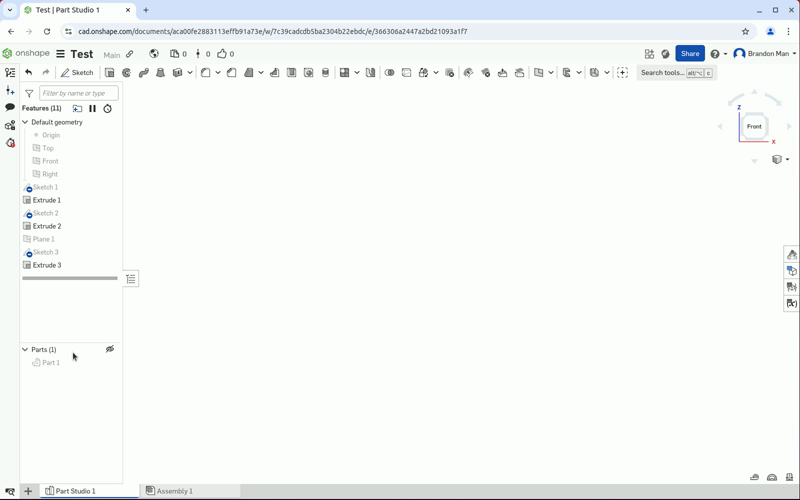
key(down)
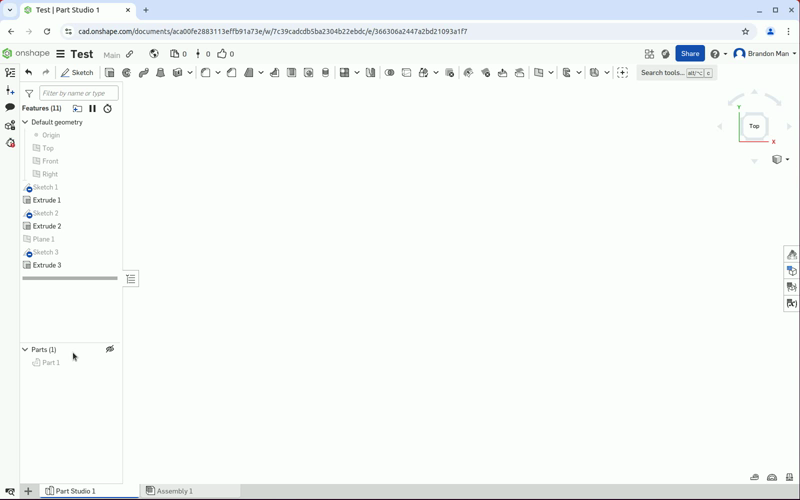
key_up(shift)
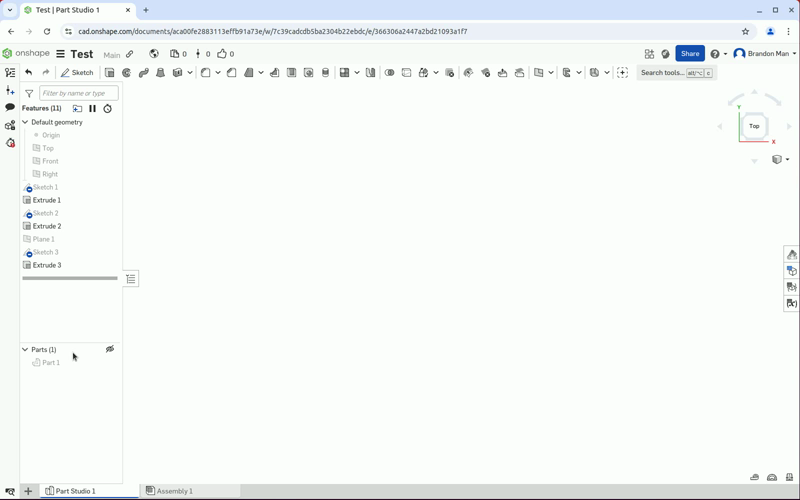
mouse_move(73, 352)
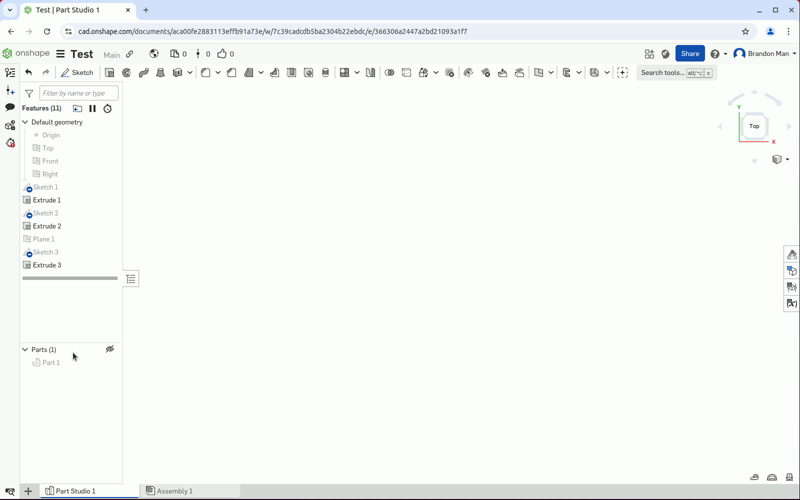
key(shift+y)
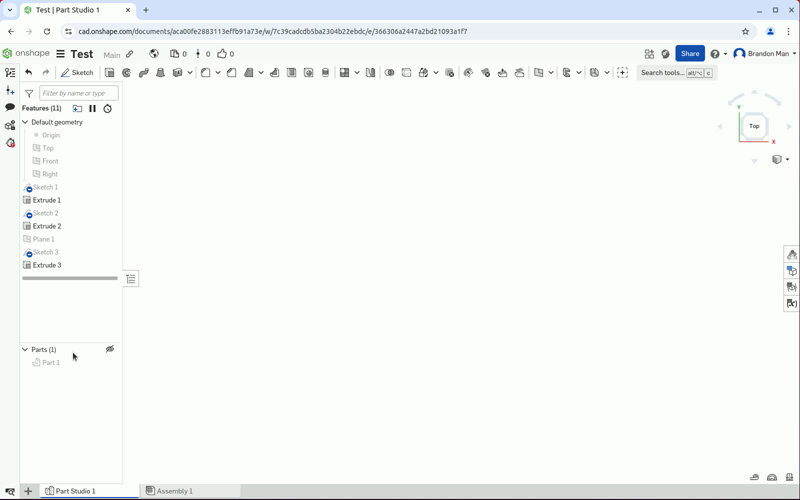
key(shift+s)
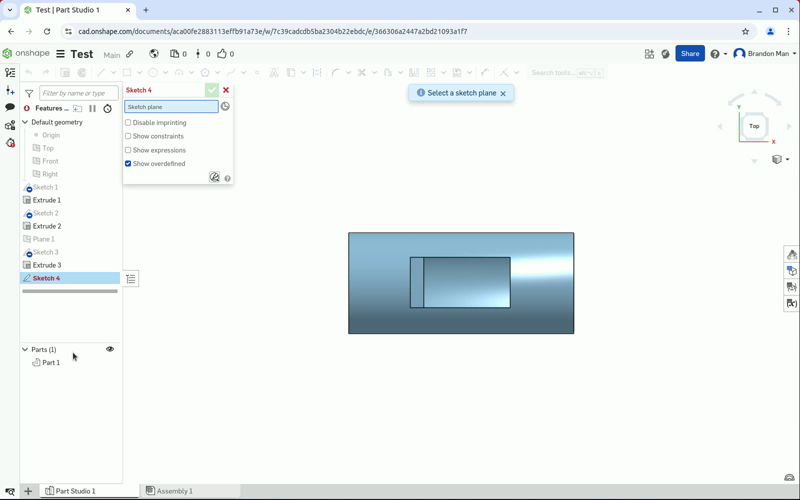
mouse_move(73, 150)
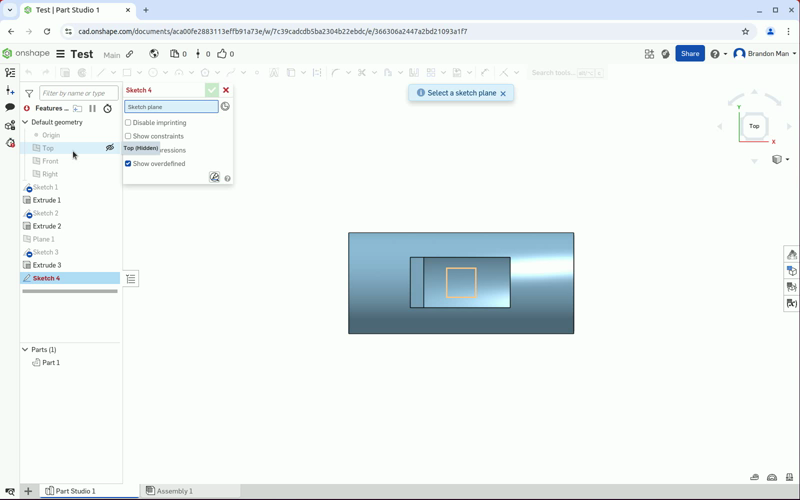
click(73, 150)
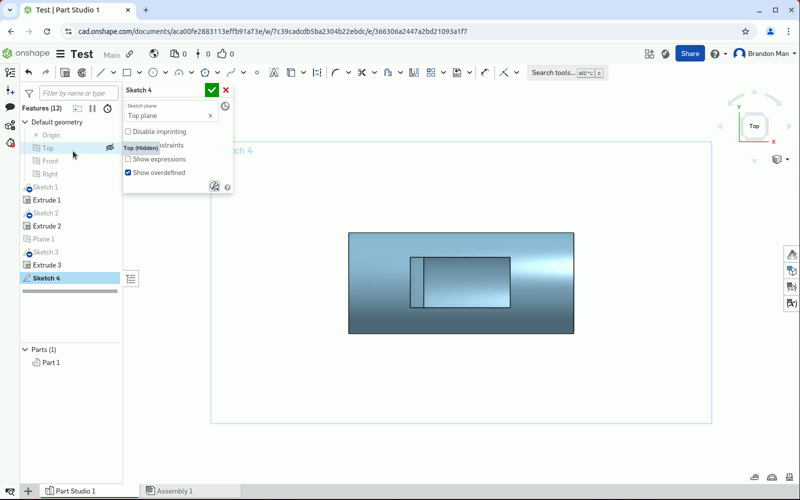
mouse_move(73, 352)
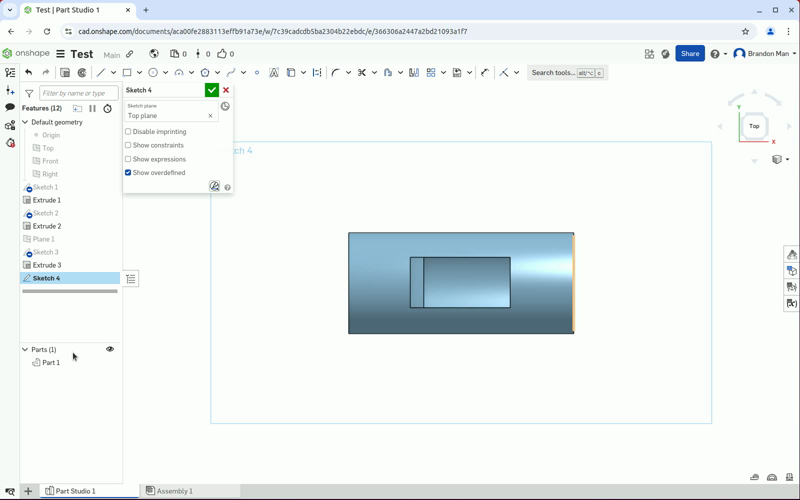
key(y)
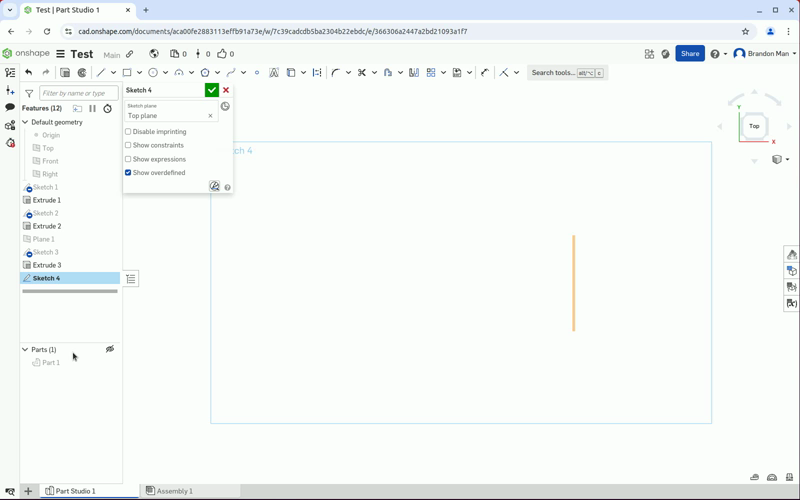
key(c)
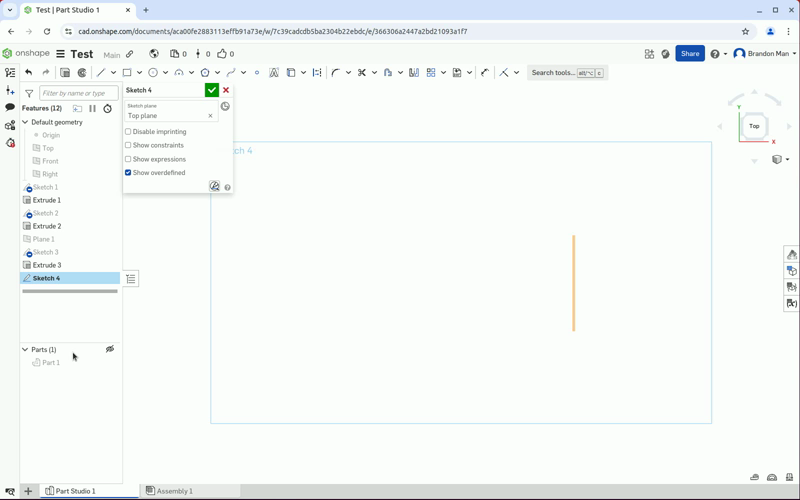
key_down(shift)
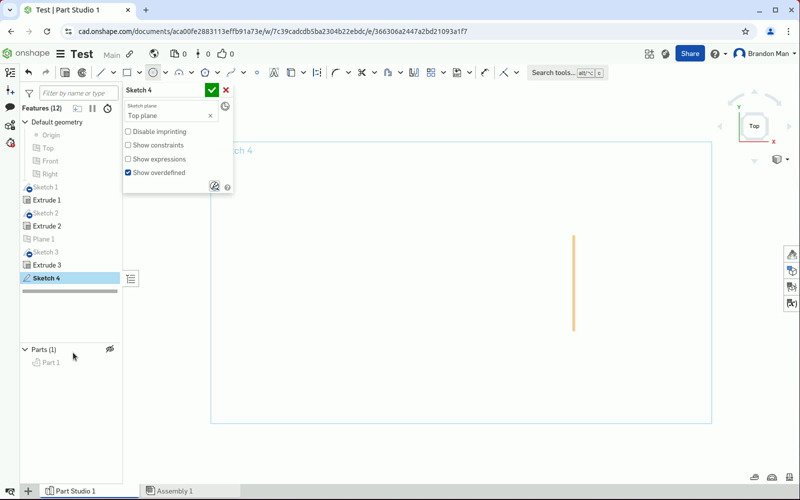
mouse_move(371, 320)
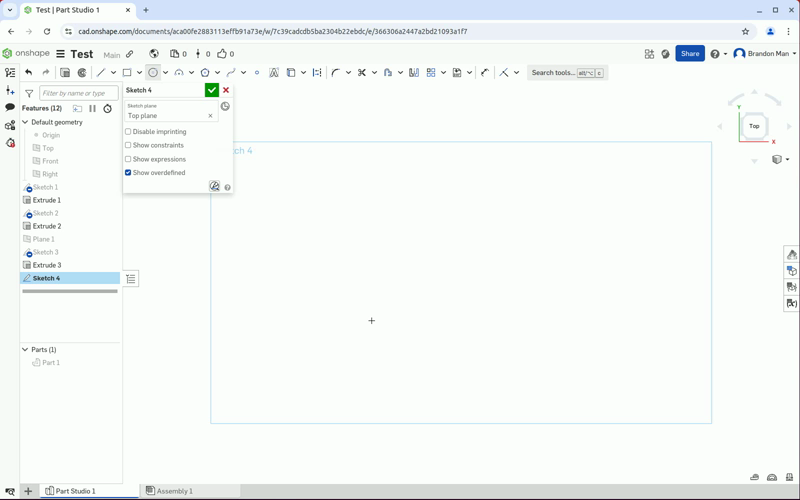
click(371, 320)
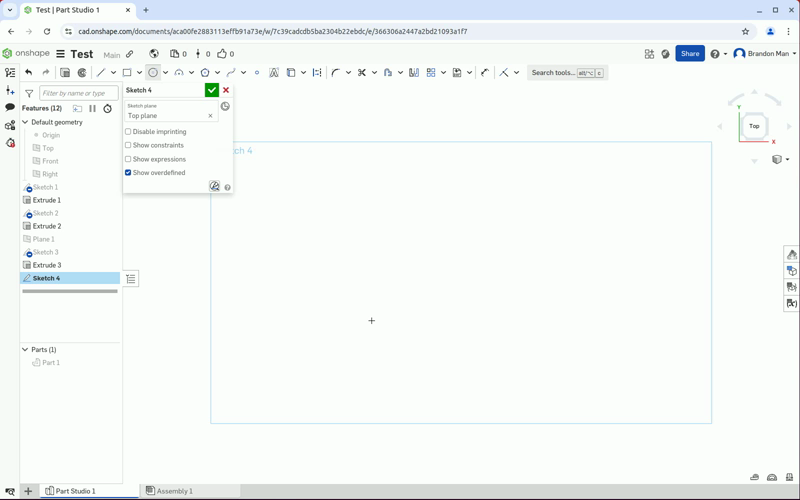
key_up(shift)
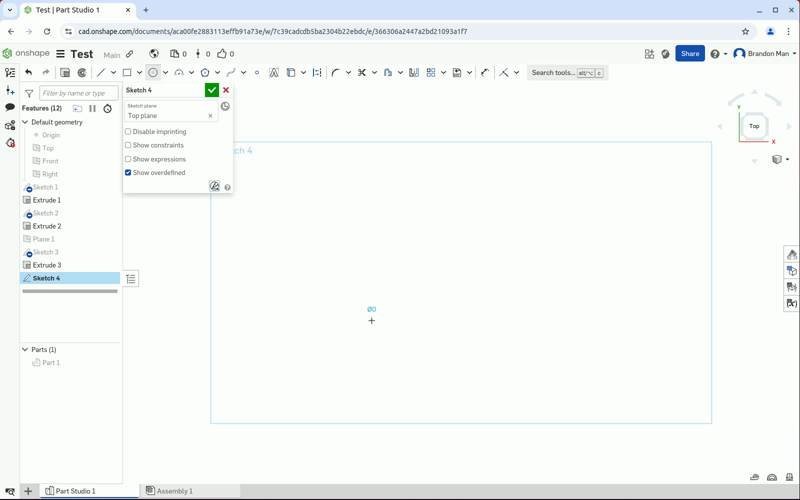
mouse_move(378, 320)
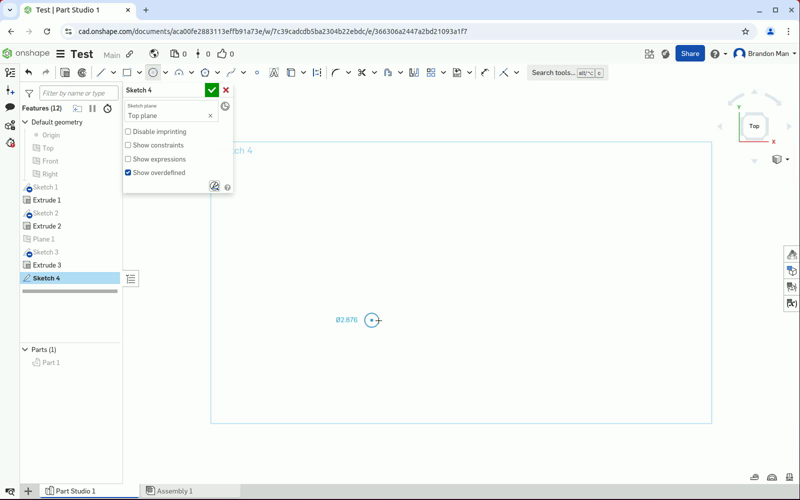
click(378, 320)
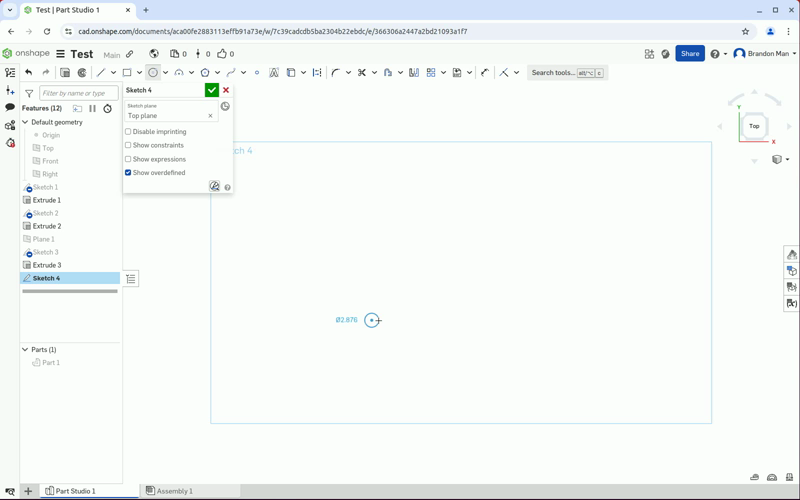
key(esc)
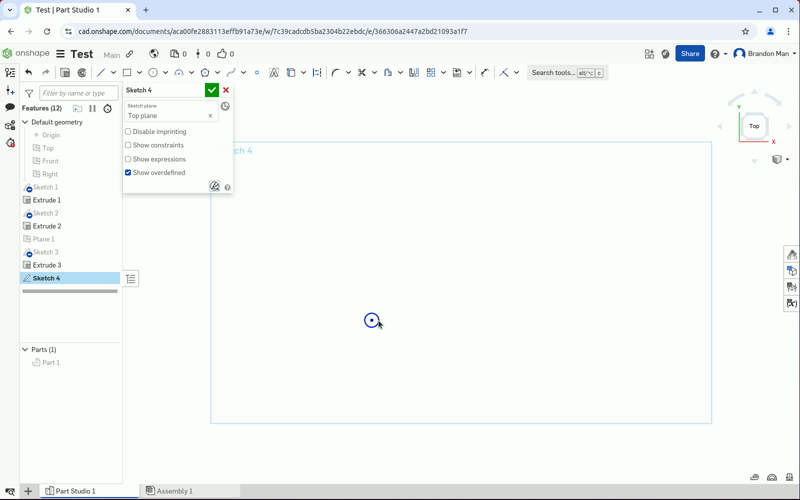
mouse_move(368, 322)
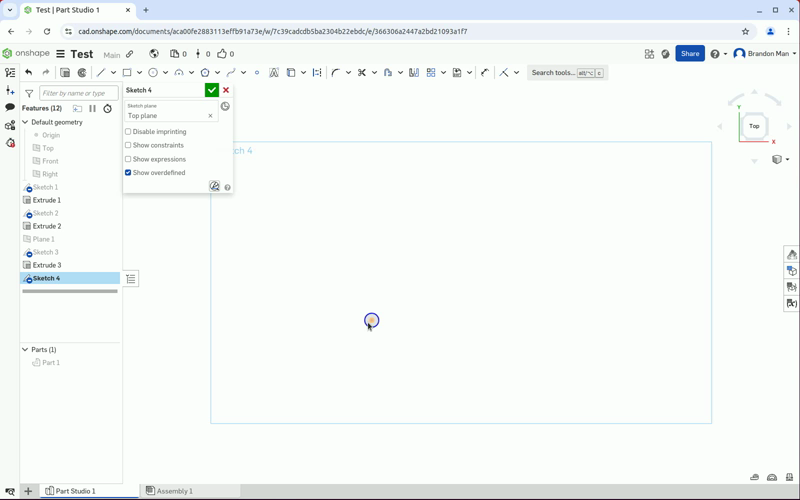
scroll(6)
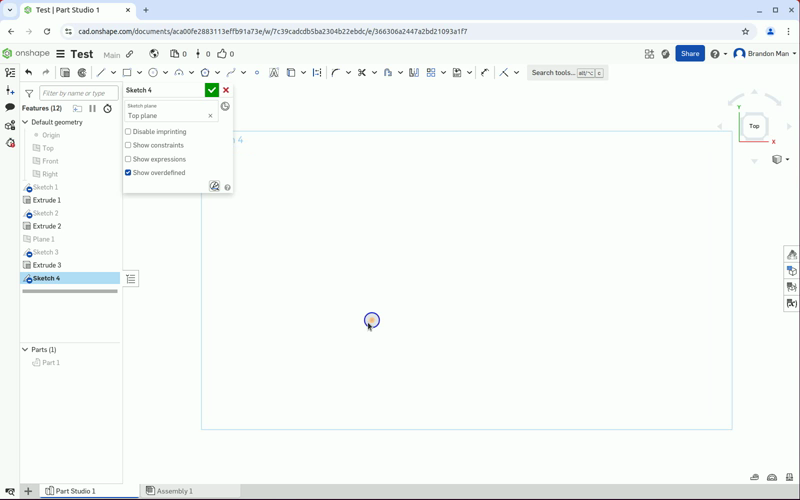
scroll(6)
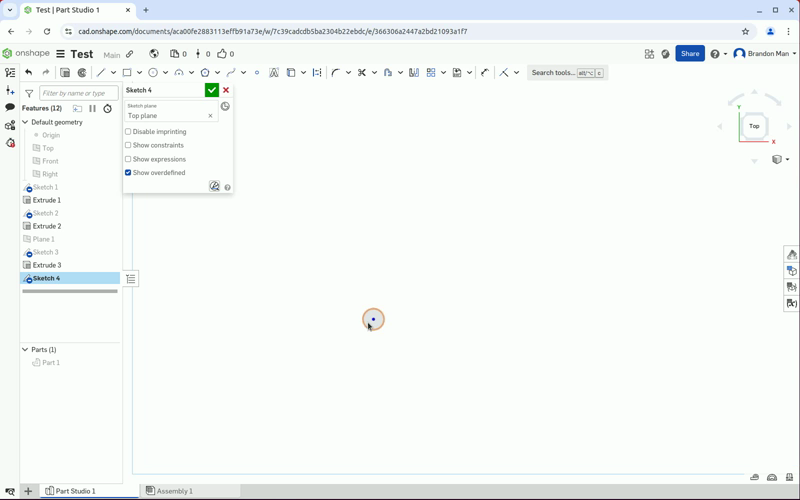
scroll(6)
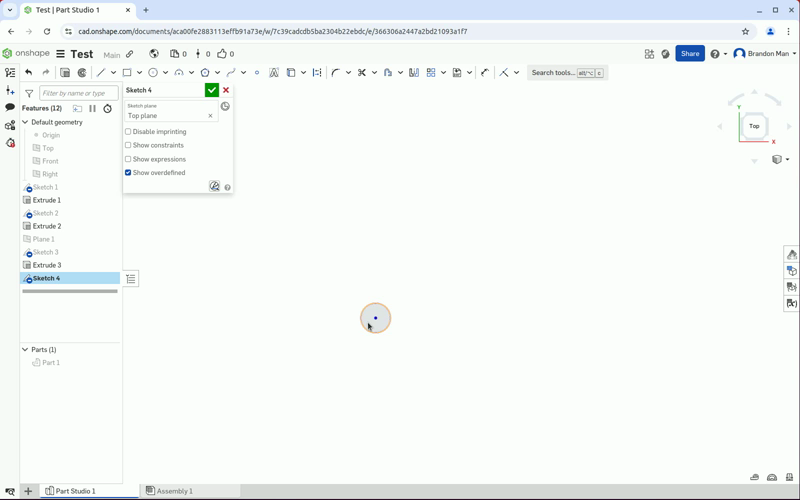
scroll(6)
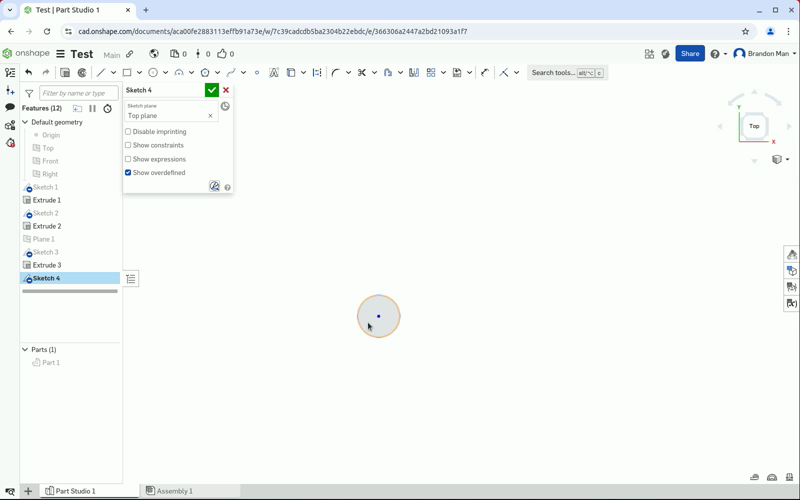
scroll(6)
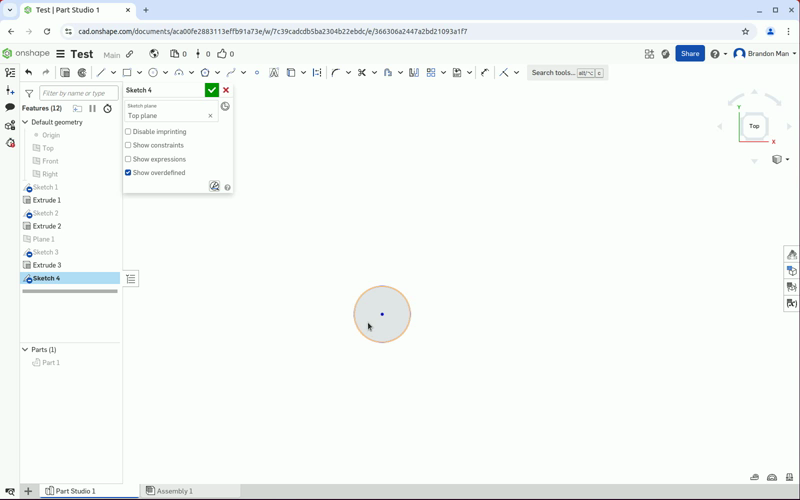
scroll(6)
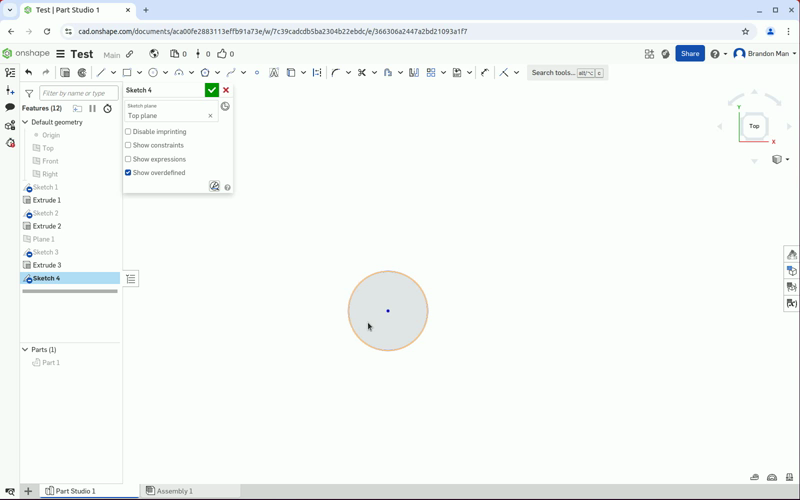
scroll(6)
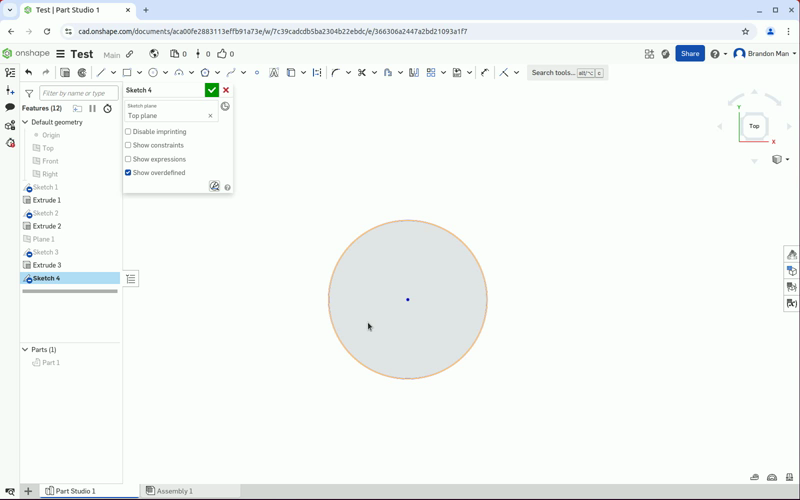
click(368, 322)
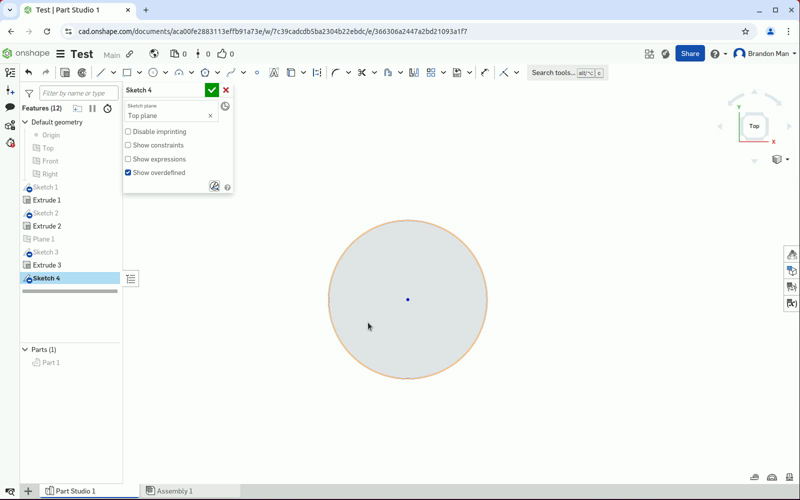
scroll(-6)
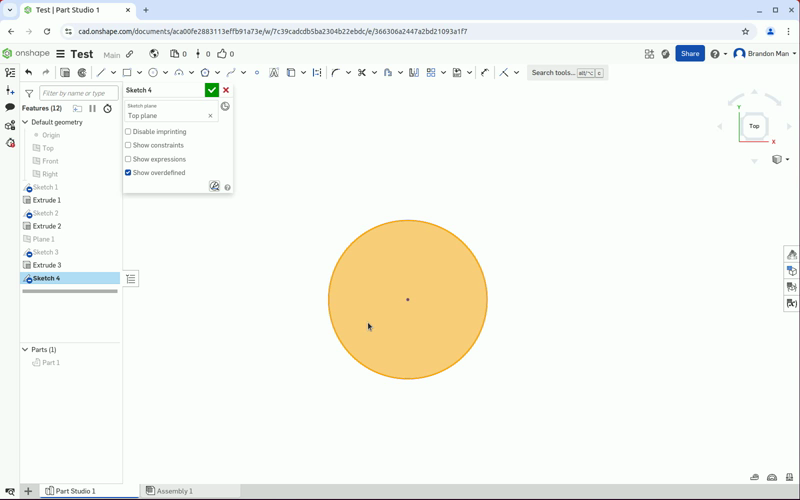
scroll(-6)
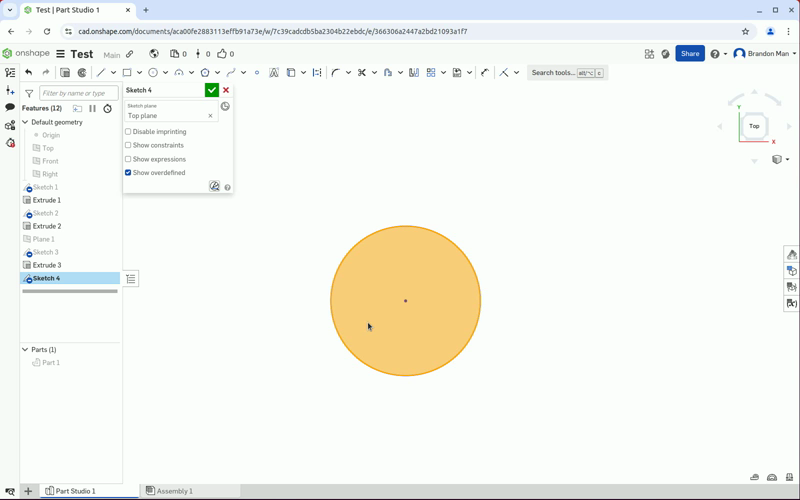
scroll(-6)
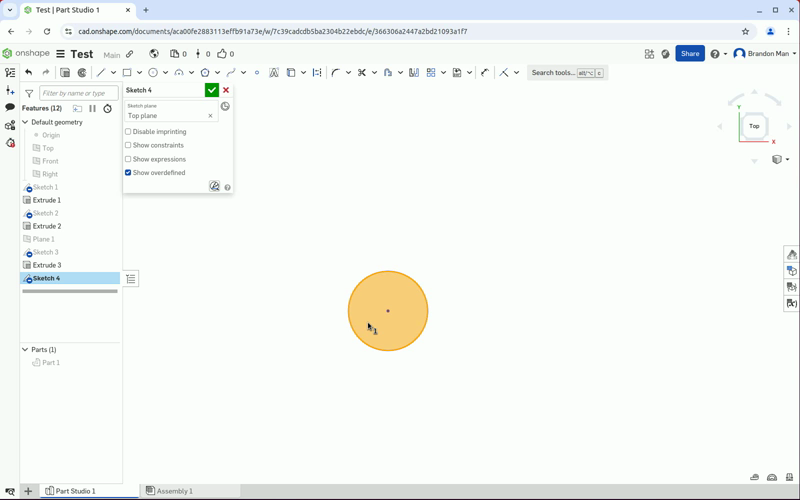
scroll(-6)
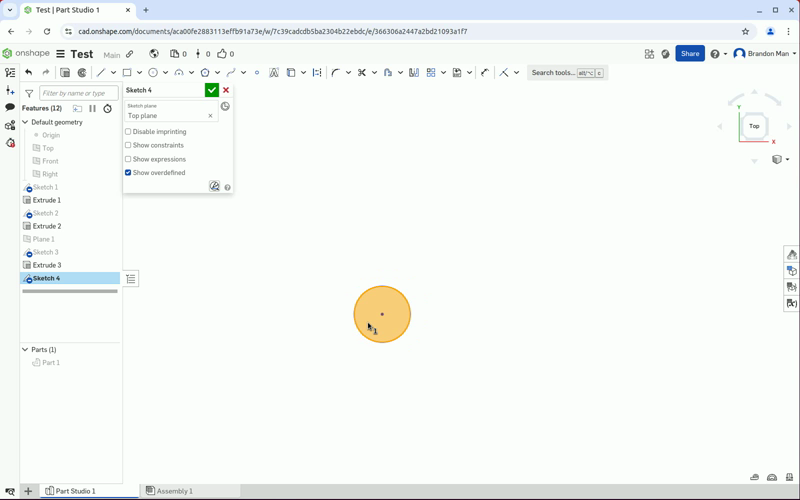
scroll(-6)
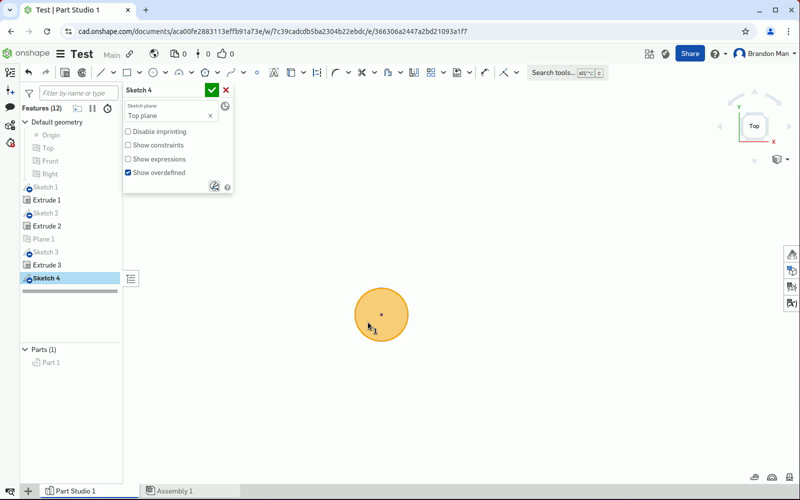
scroll(-6)
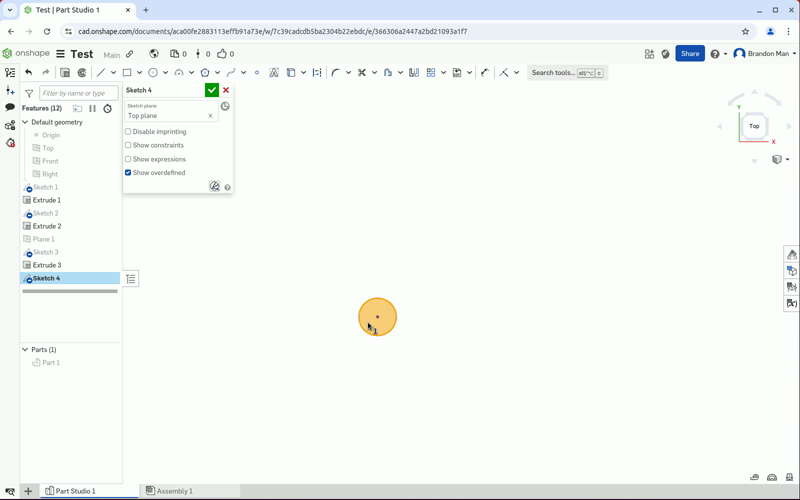
scroll(-6)
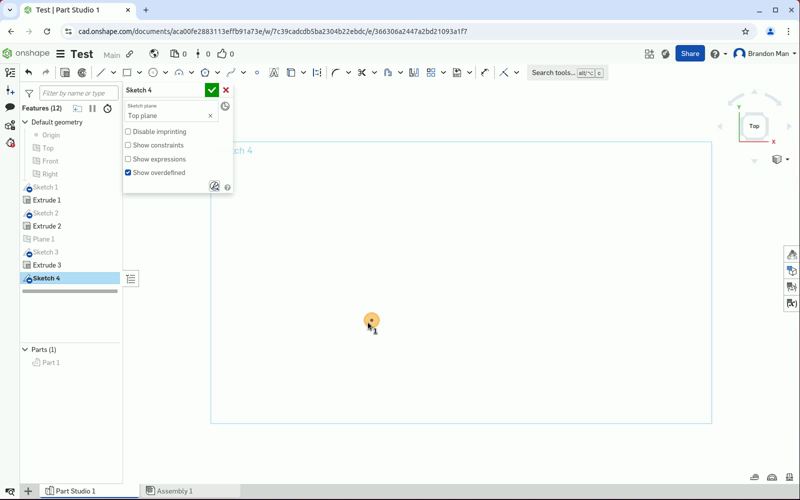
mouse_move(73, 352)
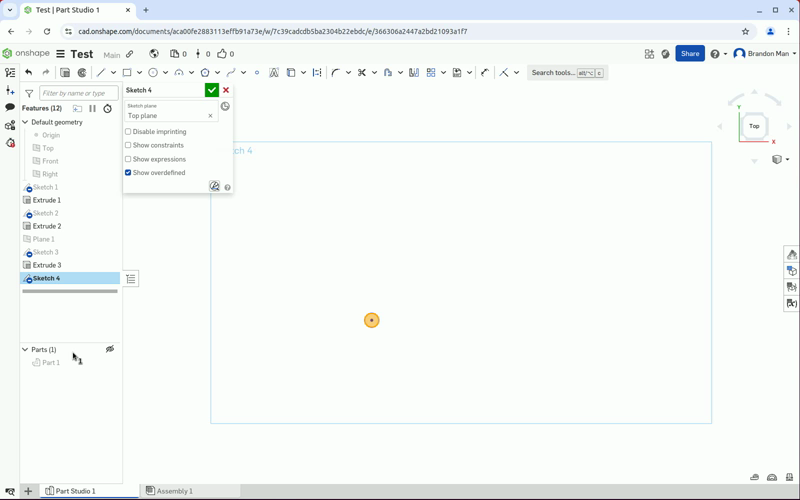
key(shift+y)
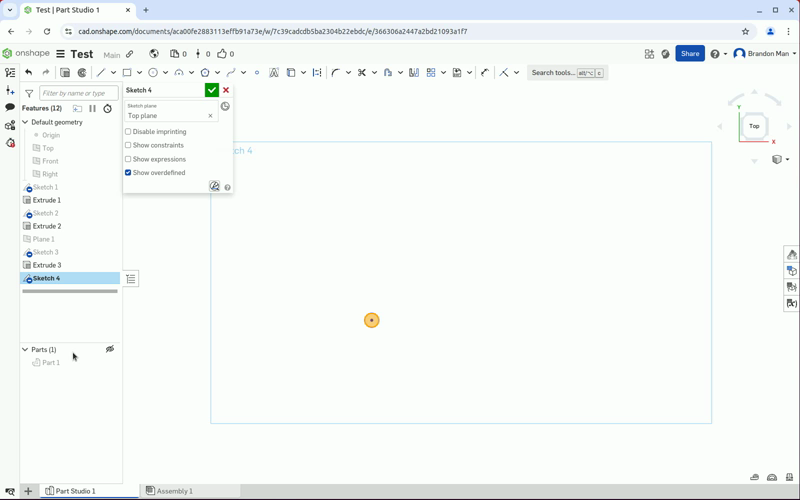
key(shift+e)
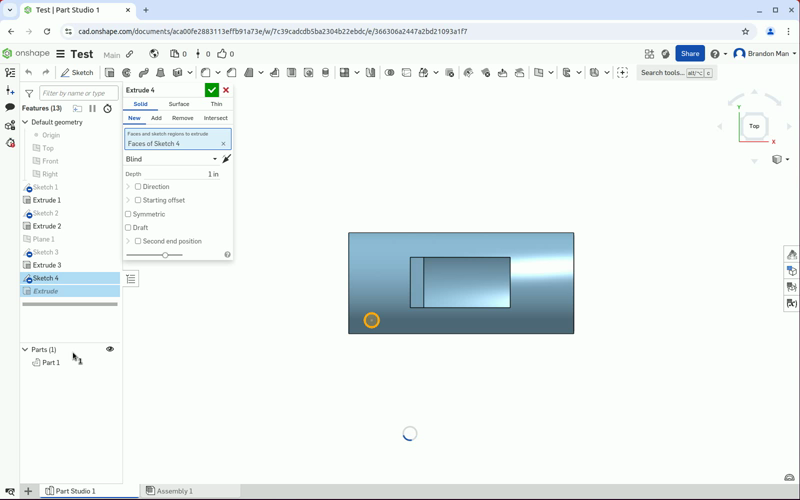
mouse_move(143, 106)
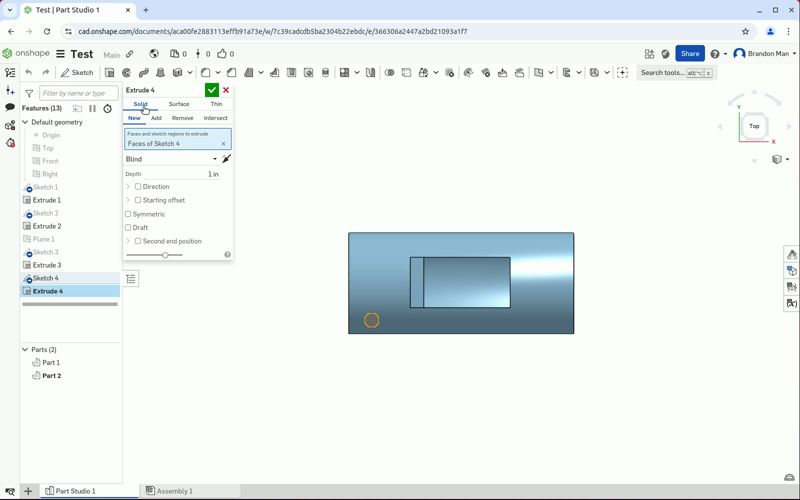
click(143, 106)
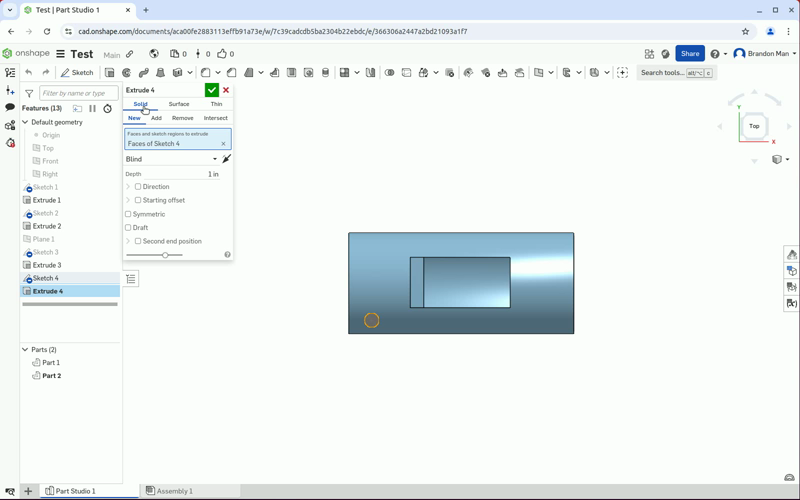
mouse_move(186, 120)
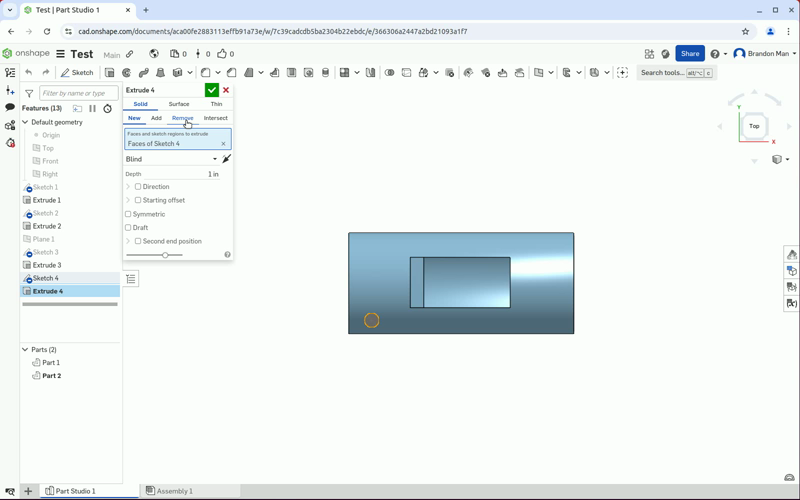
click(186, 120)
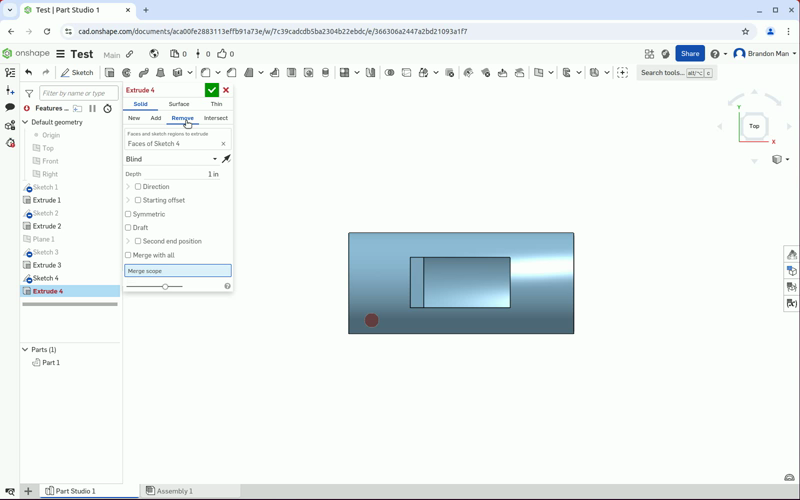
key(tab, 4)
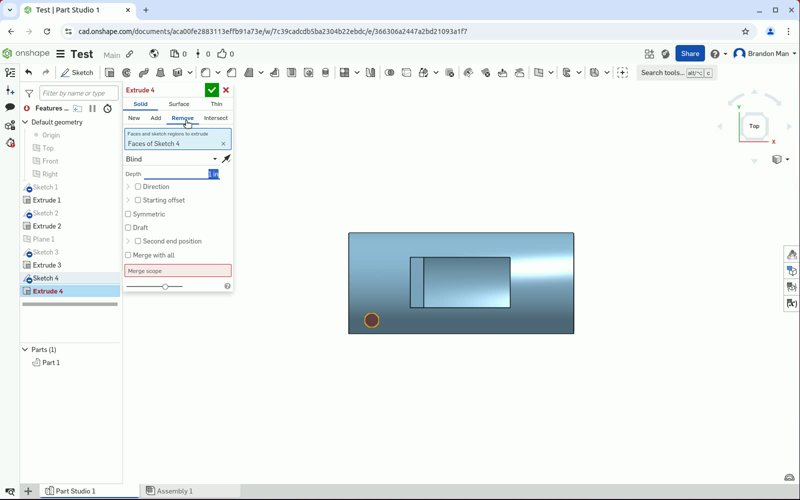
text(30.811)
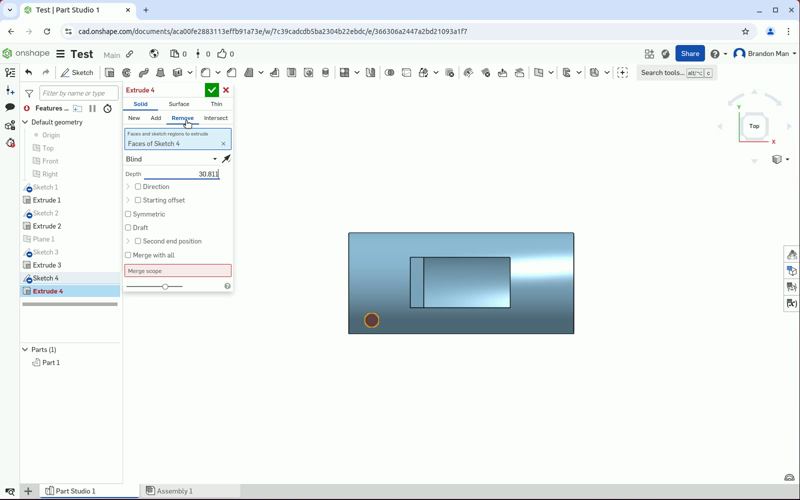
key(tab, 6)
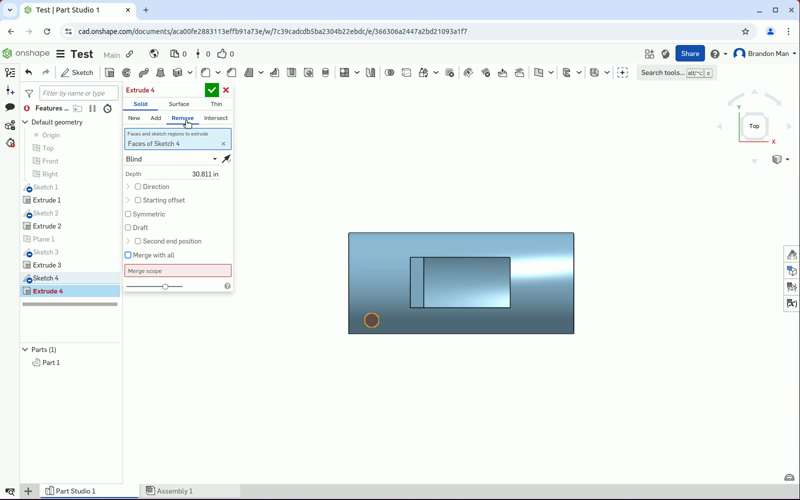
key(space)
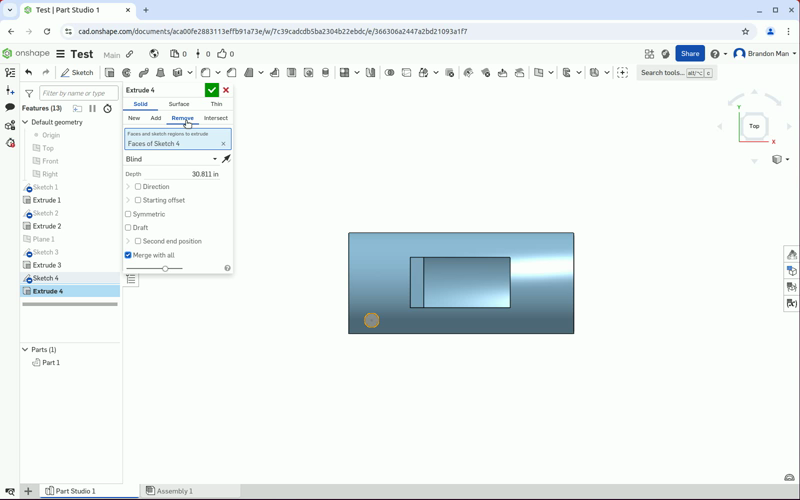
key(enter)
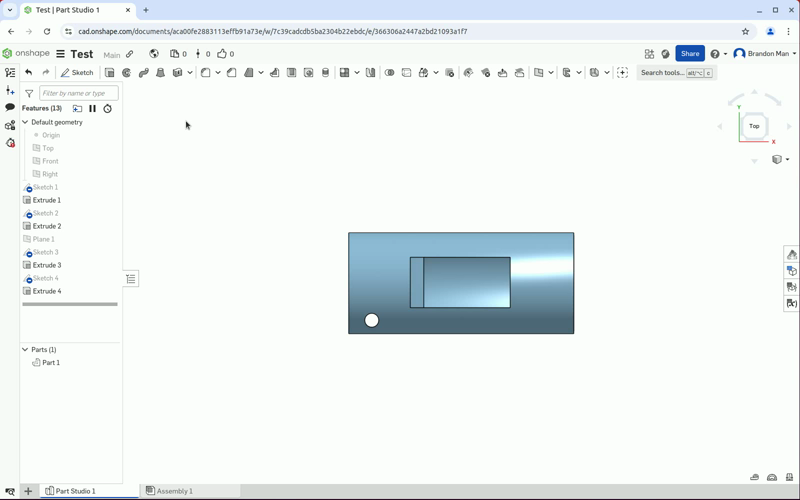
key(shift+h)
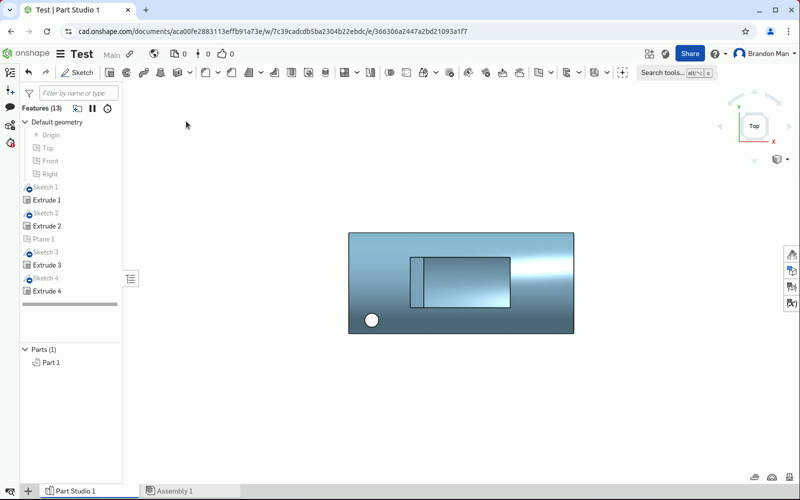
key(shift+h)
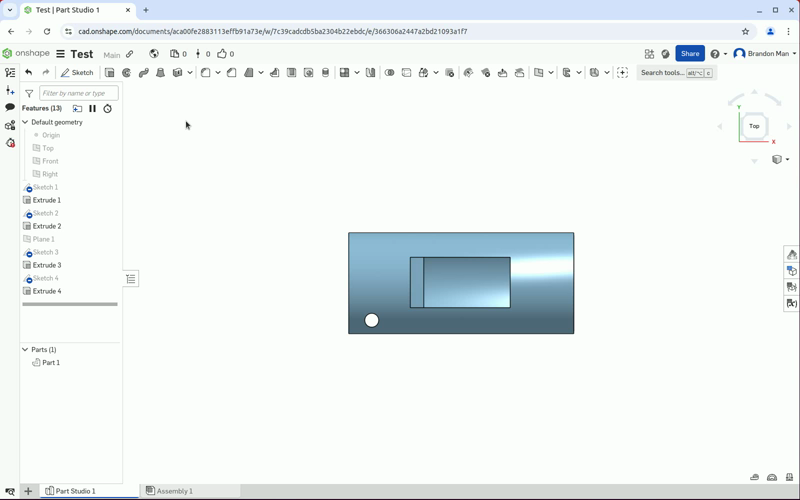
mouse_move(73, 189)
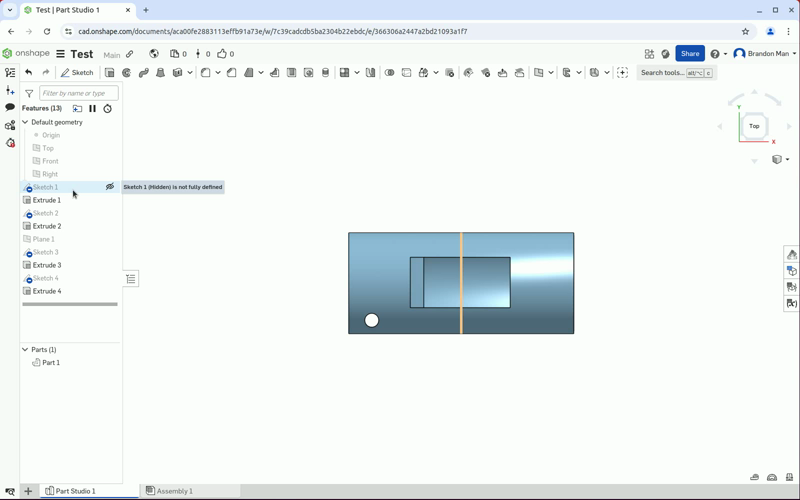
click(73, 189)
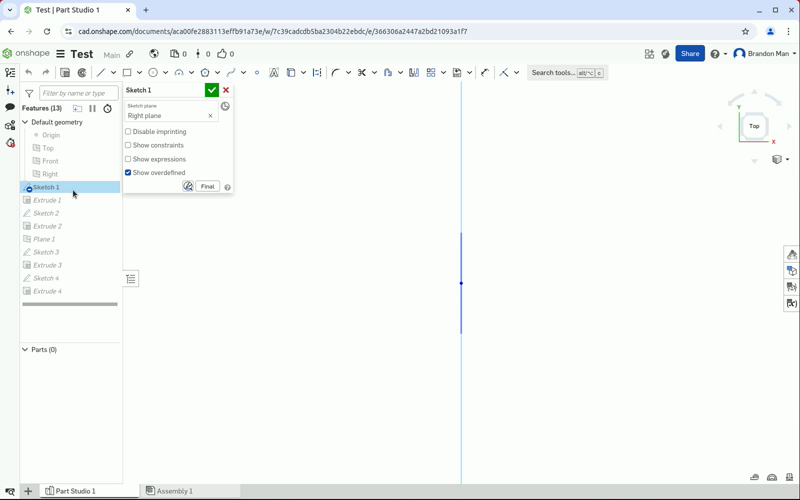
mouse_move(229, 92)
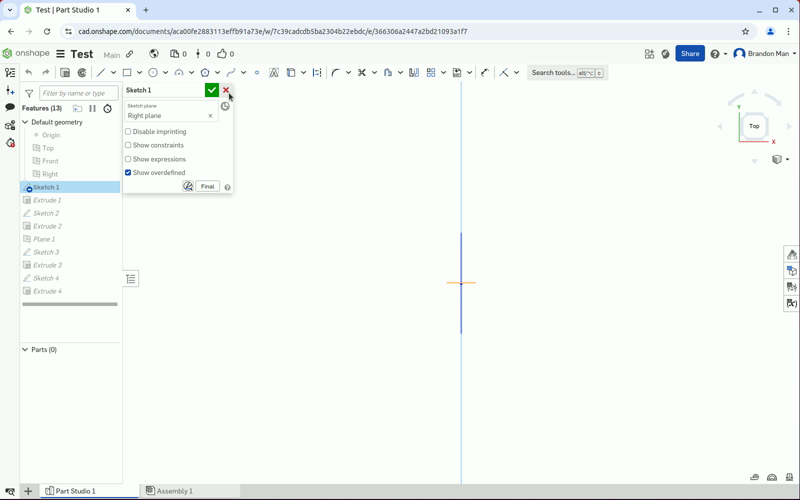
click(229, 92)
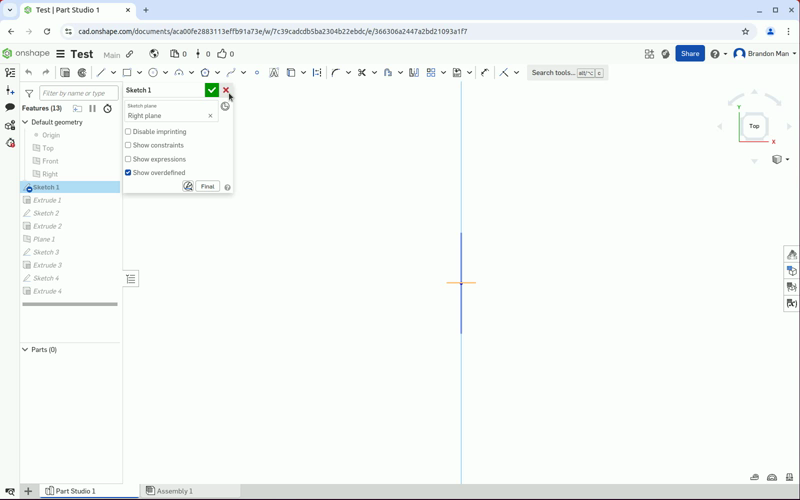
key(shift+s)
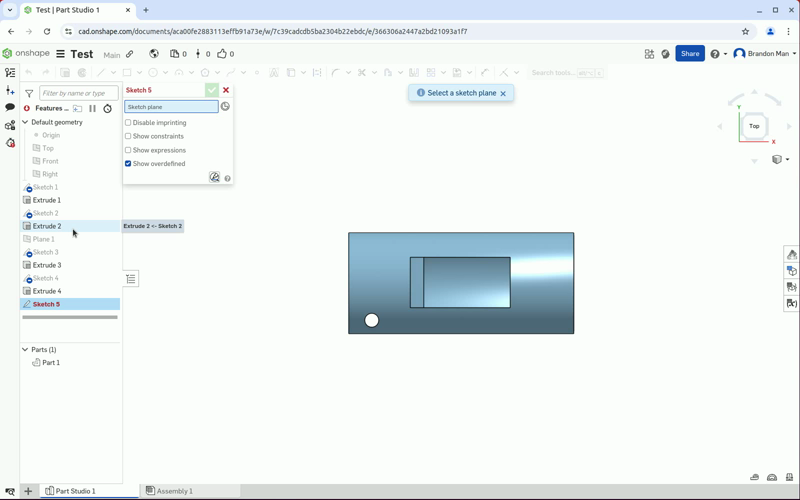
scroll(3)
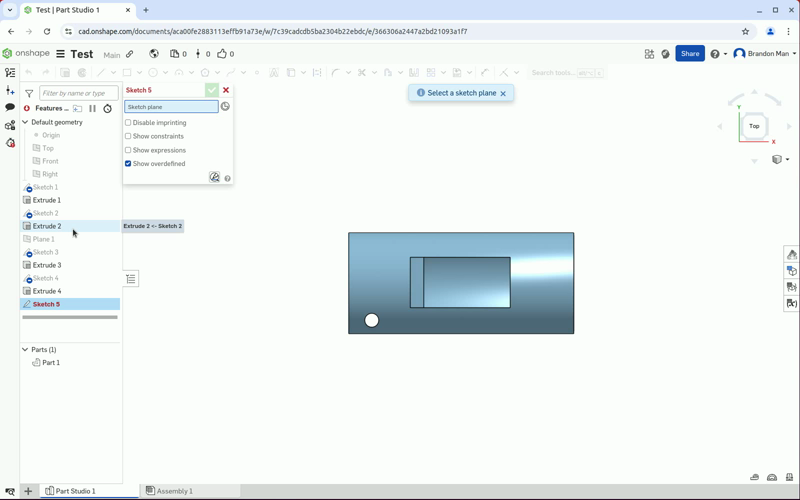
mouse_move(73, 150)
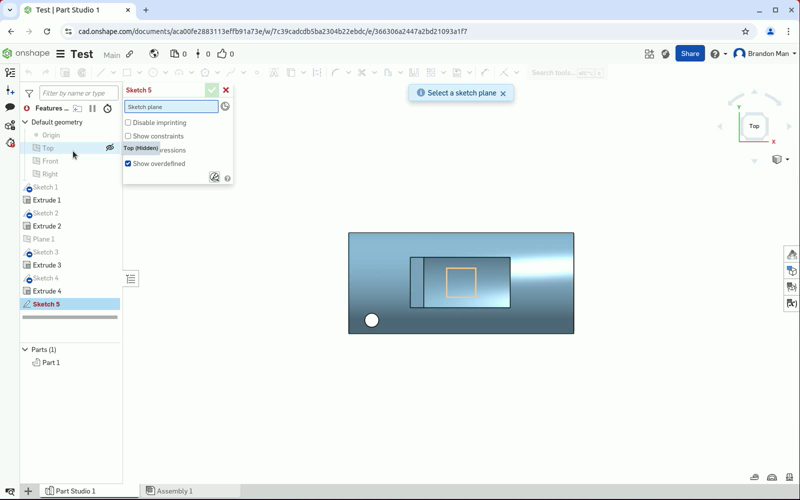
click(73, 150)
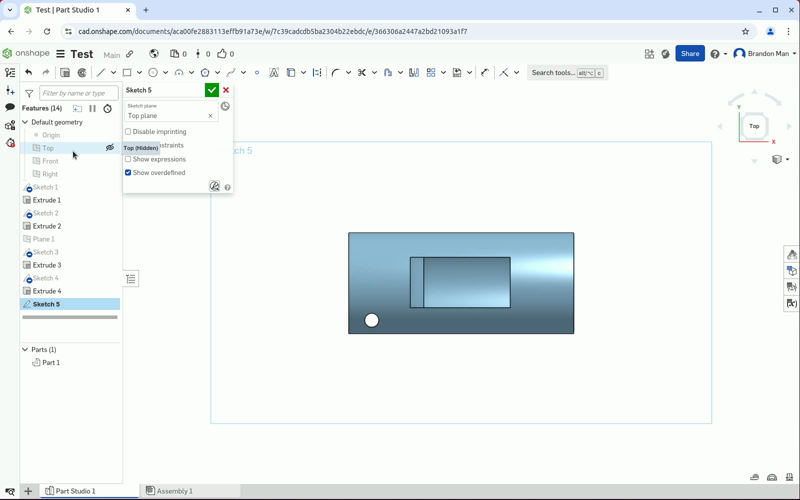
mouse_move(73, 352)
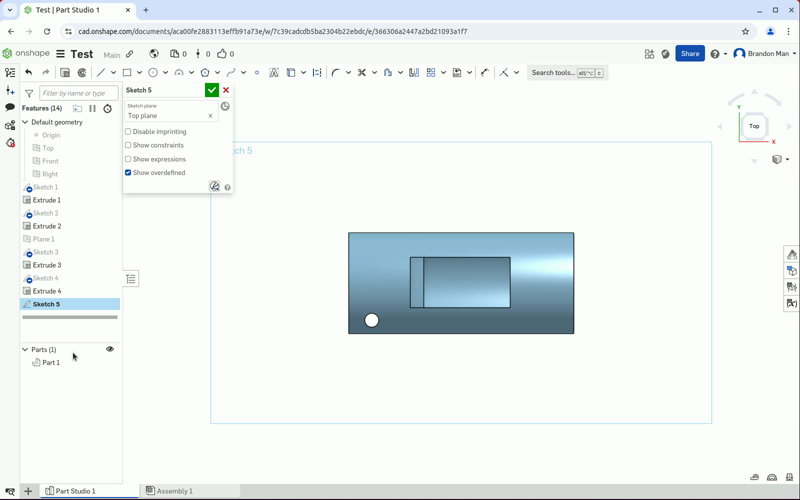
key(y)
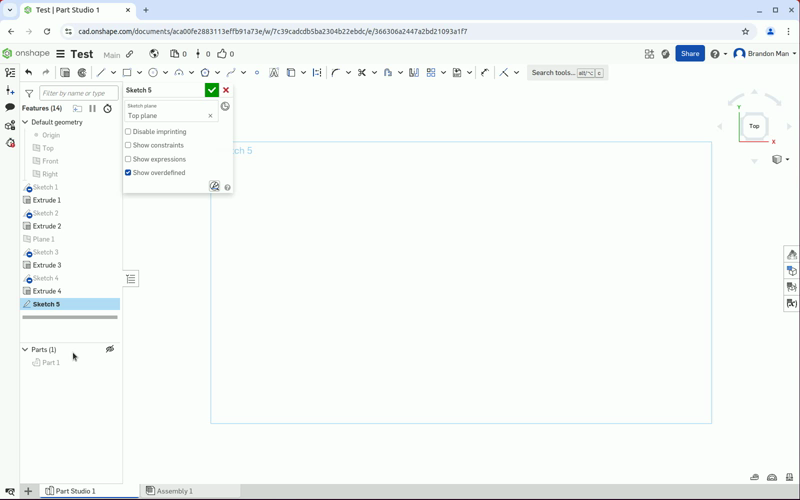
key(c)
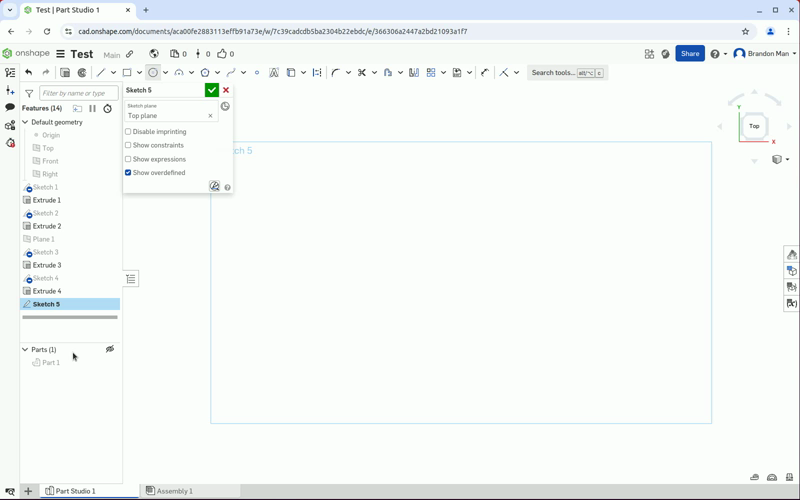
key_down(shift)
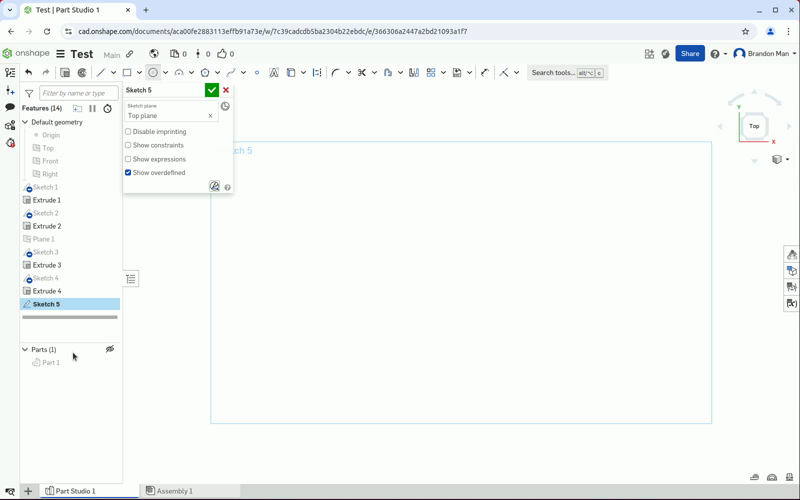
mouse_move(551, 320)
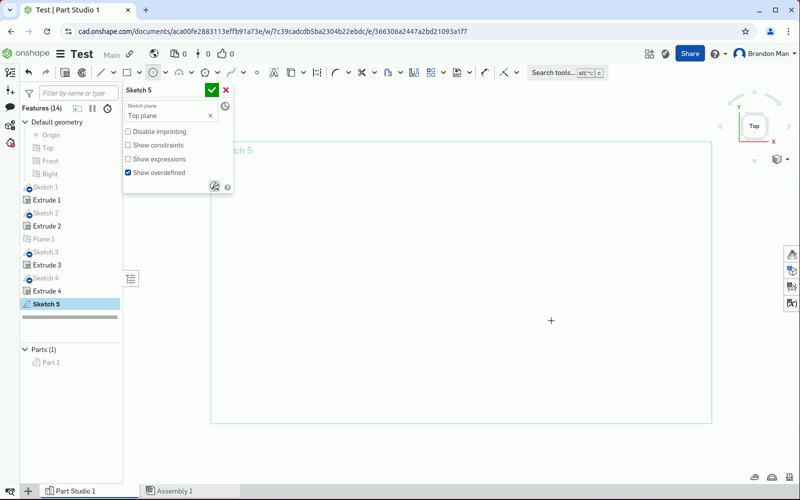
click(551, 320)
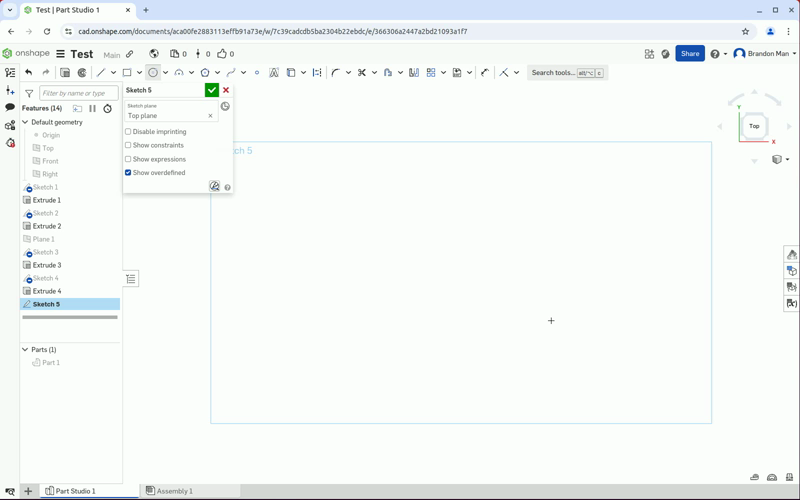
key_up(shift)
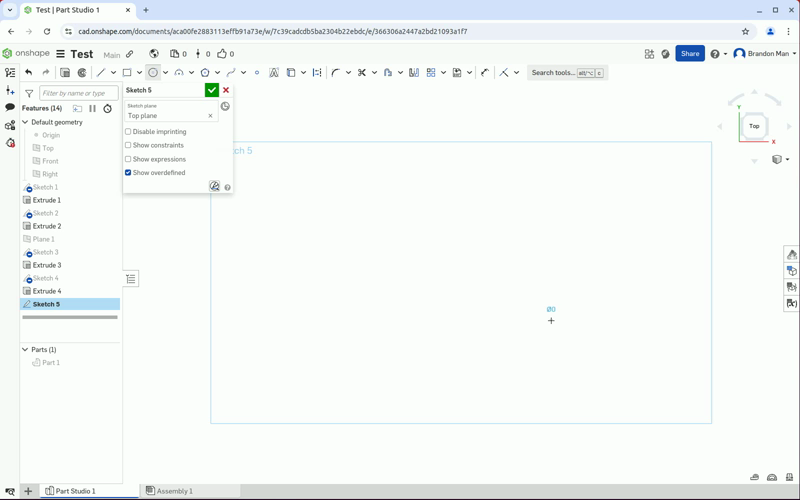
mouse_move(558, 320)
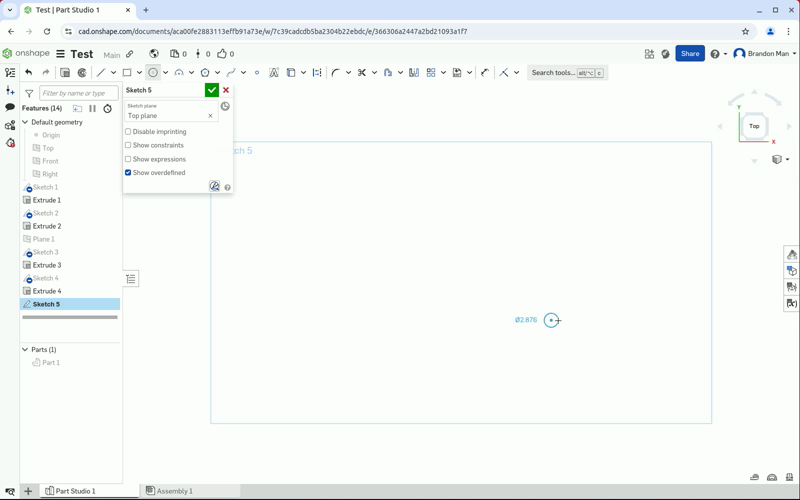
click(558, 320)
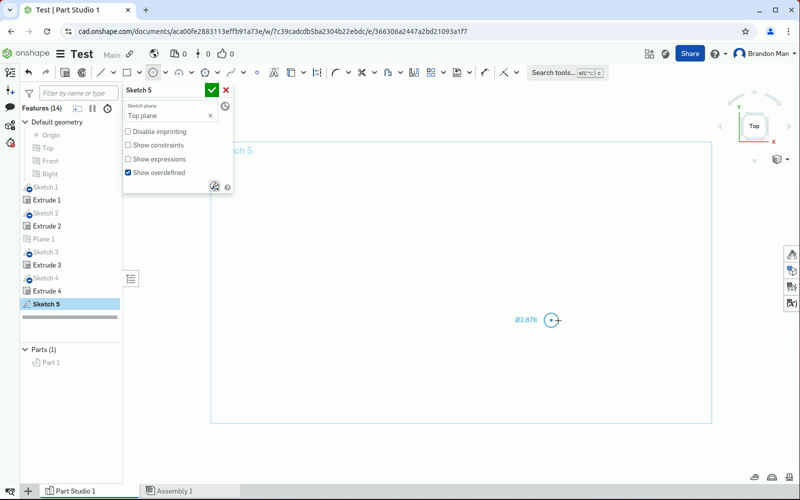
key(esc)
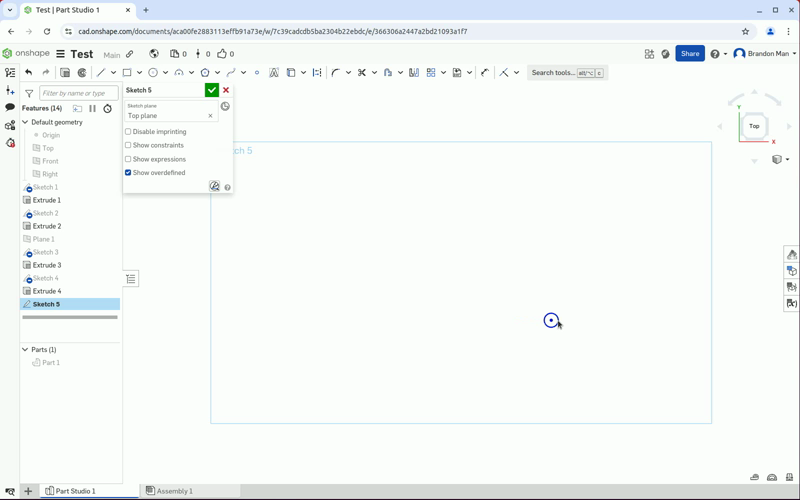
mouse_move(551, 318)
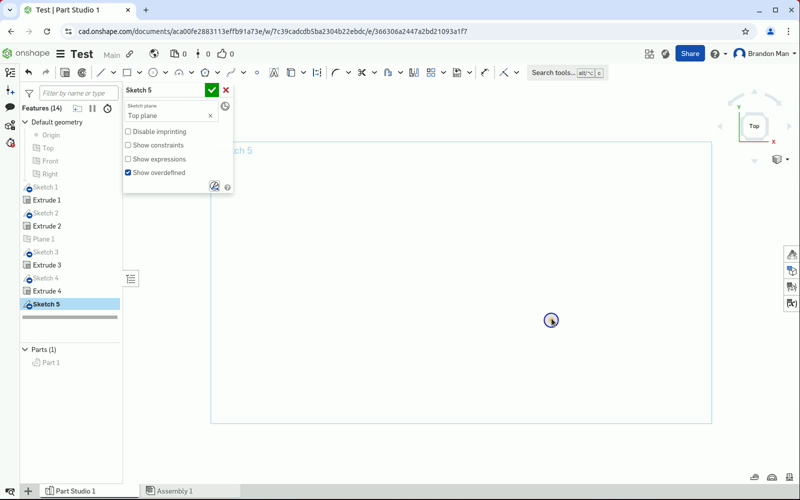
scroll(6)
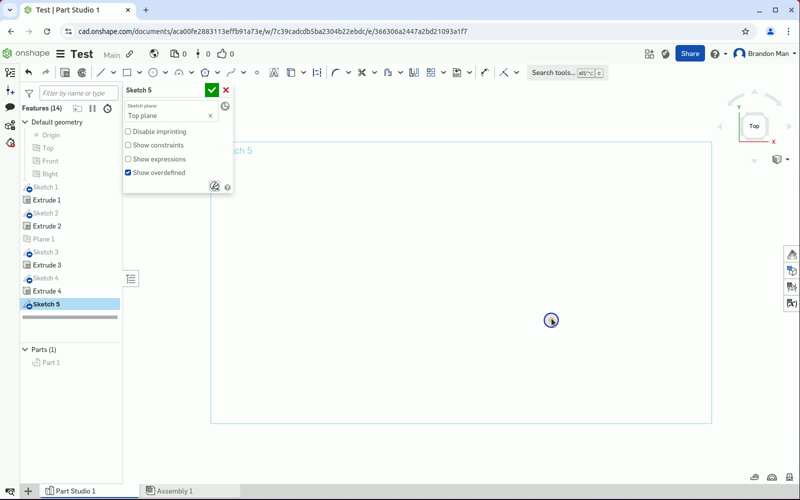
scroll(6)
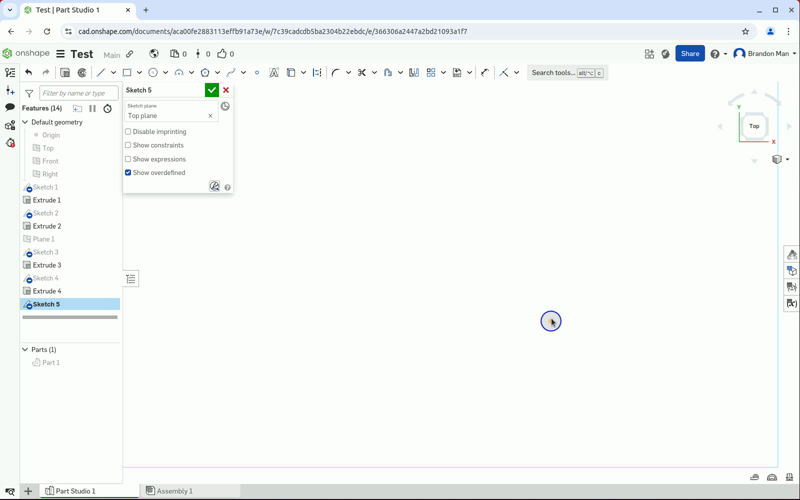
scroll(6)
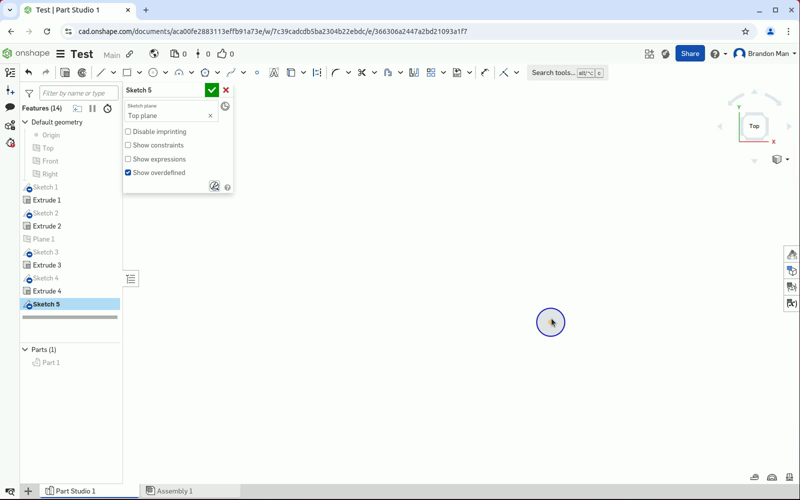
scroll(6)
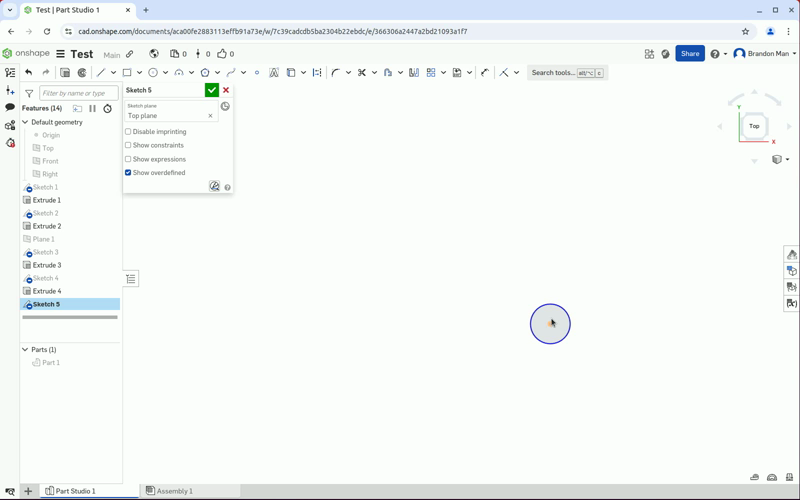
scroll(6)
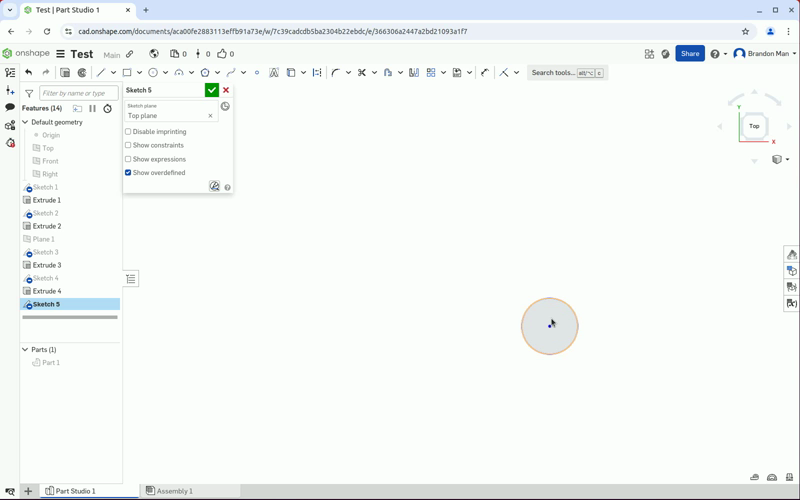
scroll(6)
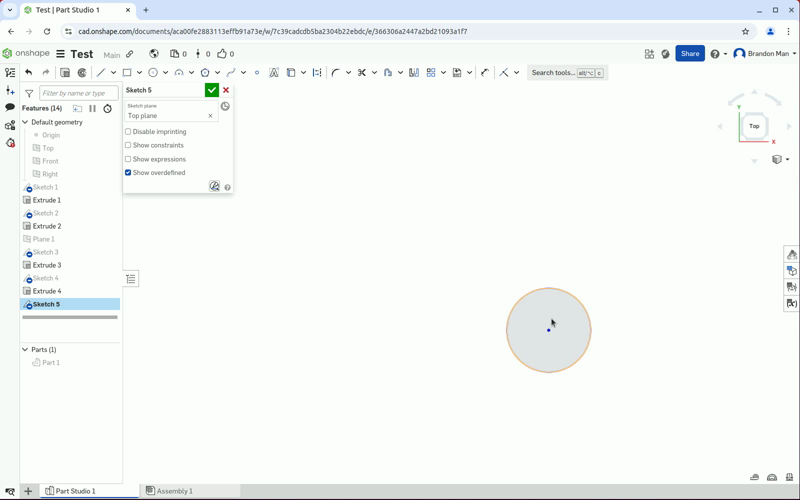
scroll(6)
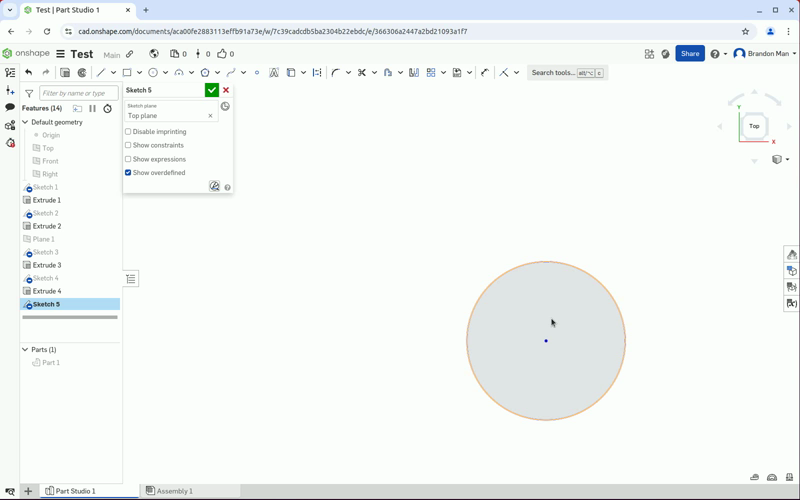
click(551, 318)
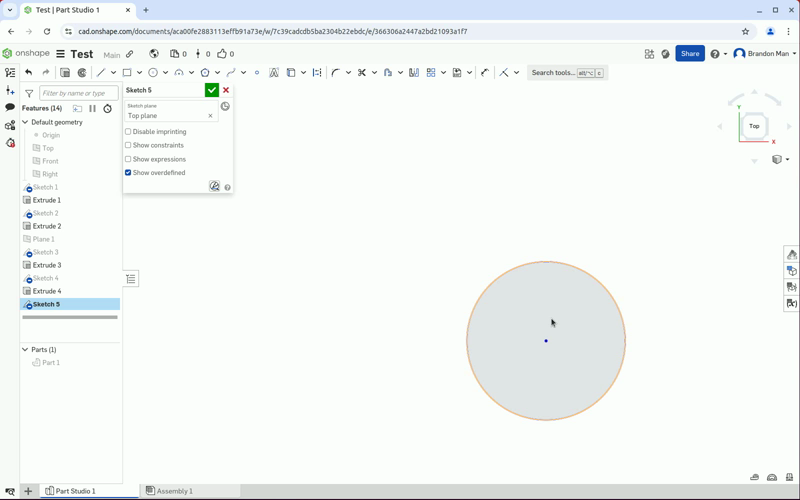
scroll(-6)
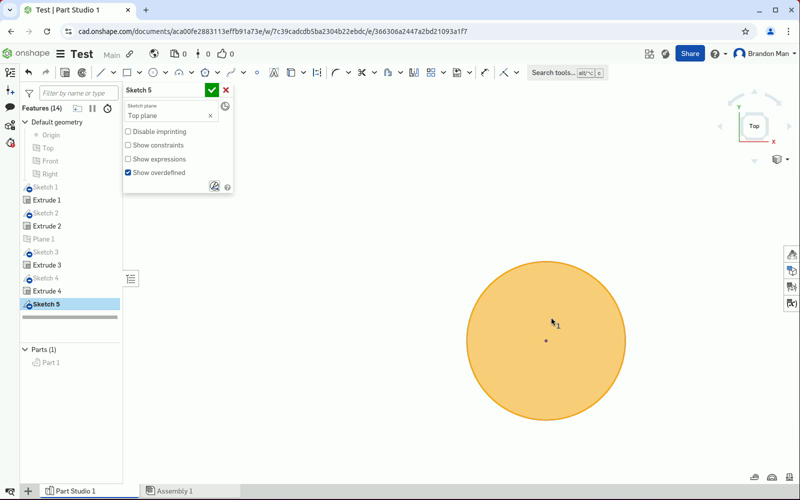
scroll(-6)
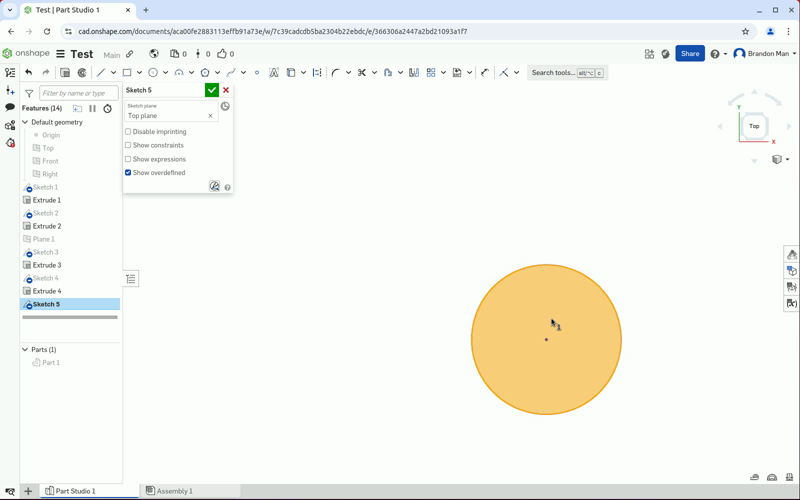
scroll(-6)
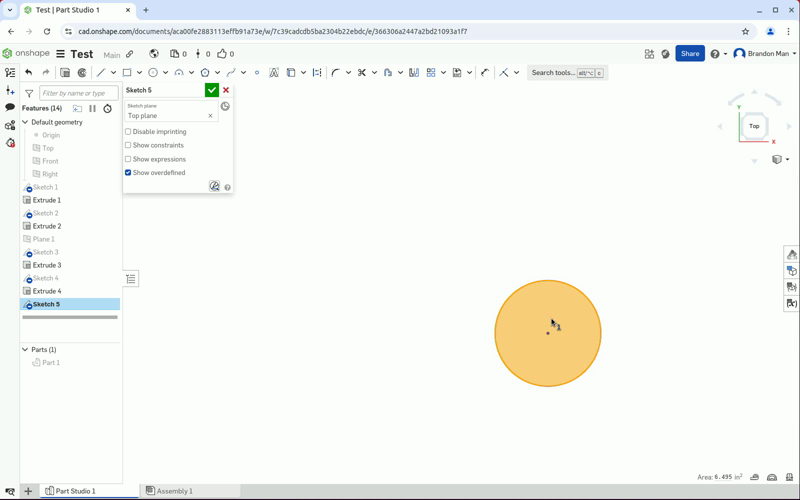
scroll(-6)
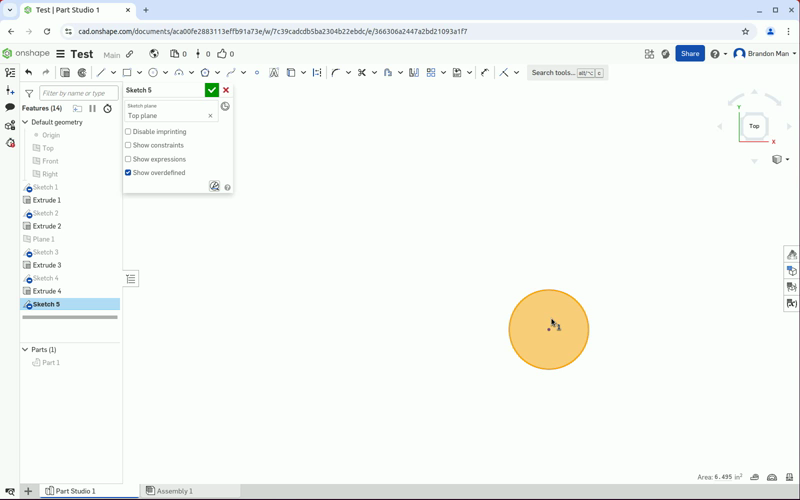
scroll(-6)
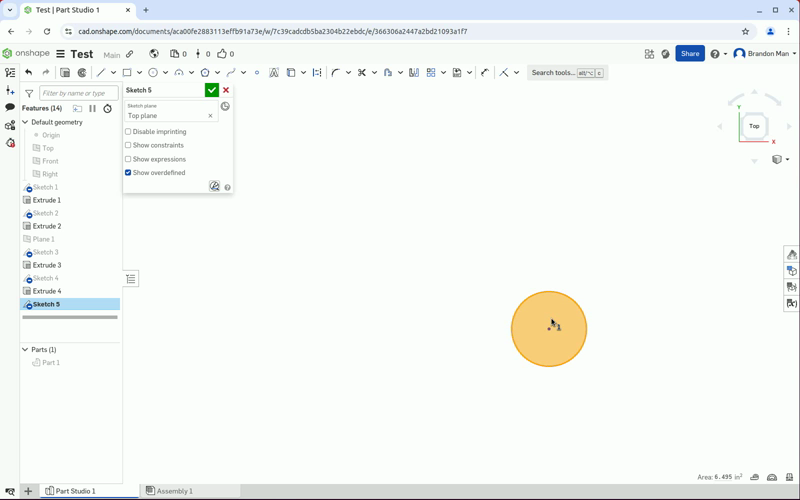
scroll(-6)
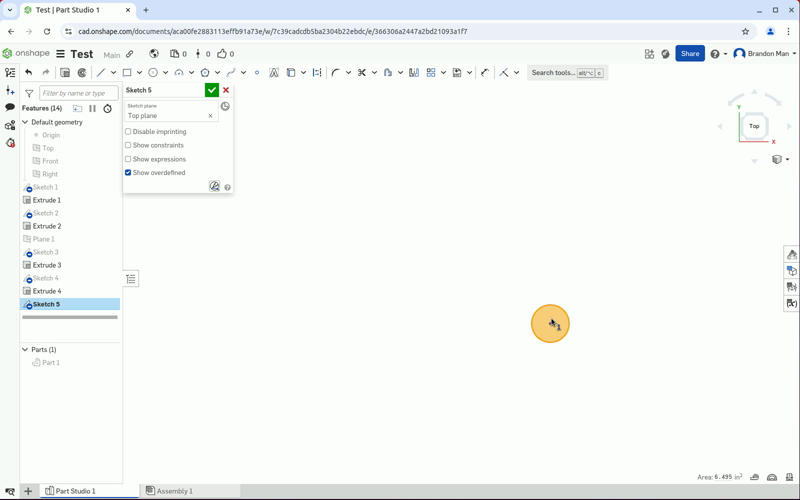
scroll(-6)
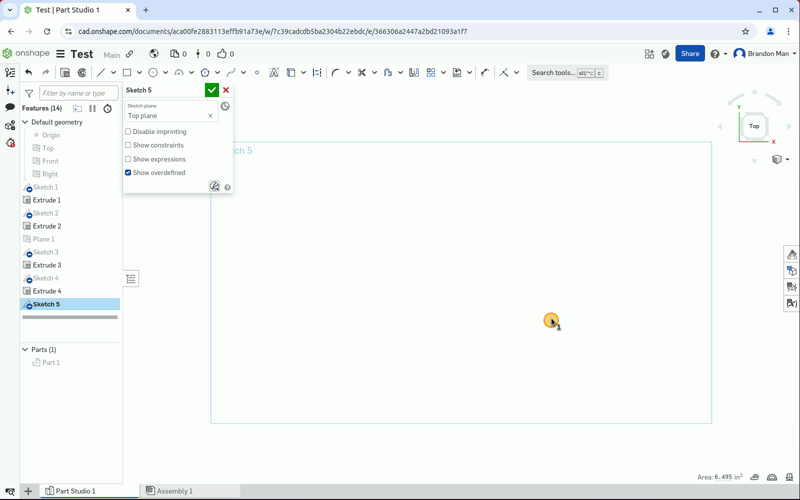
mouse_move(73, 352)
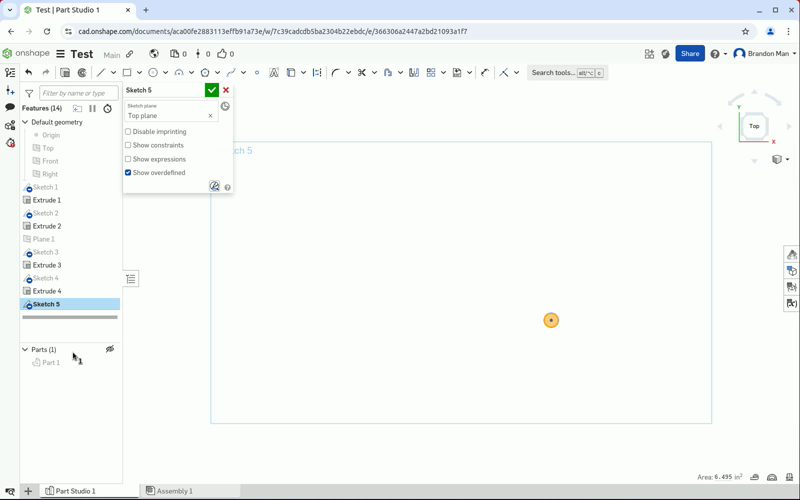
key(shift+y)
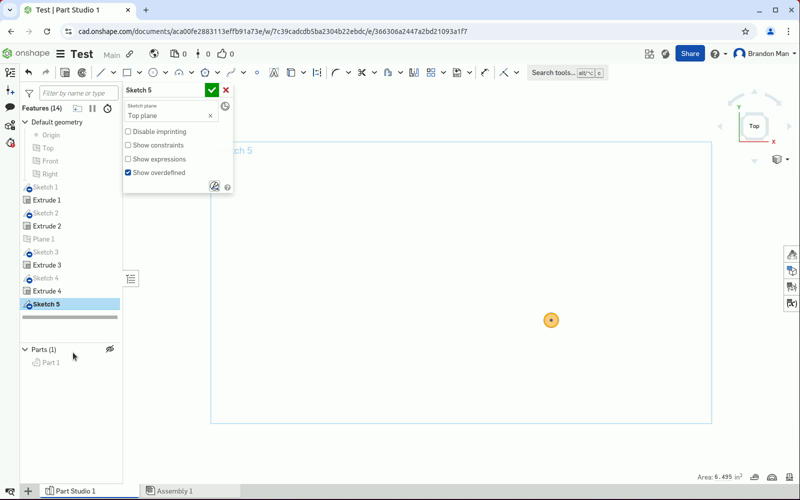
key(shift+e)
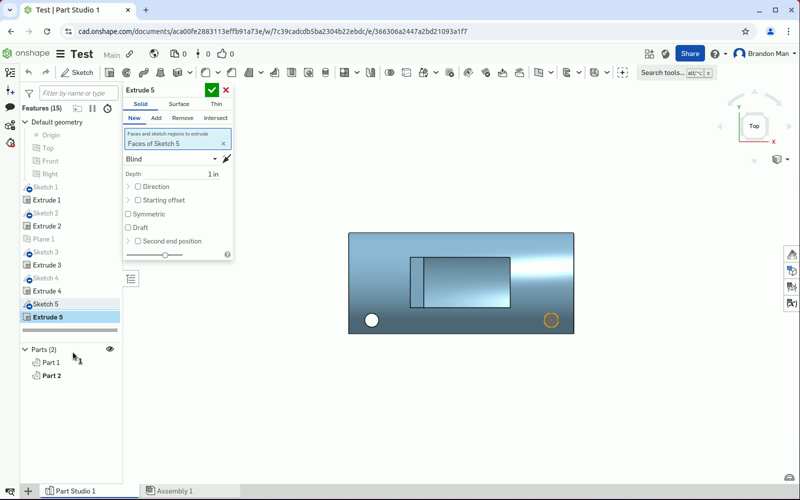
mouse_move(143, 106)
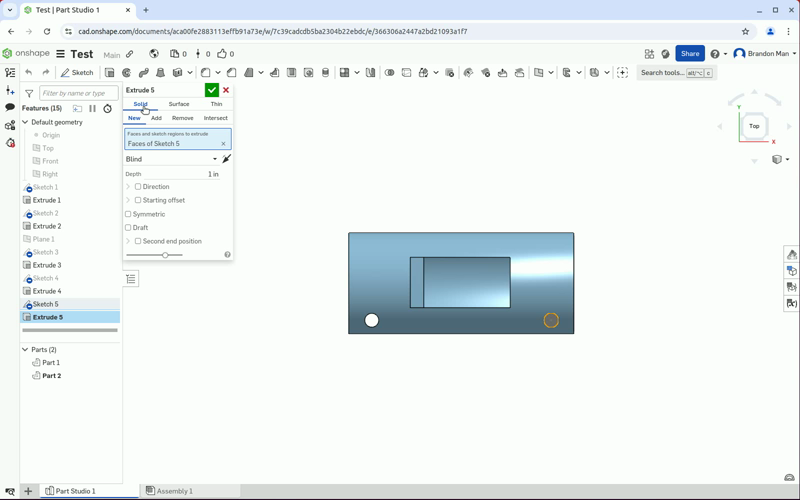
click(143, 106)
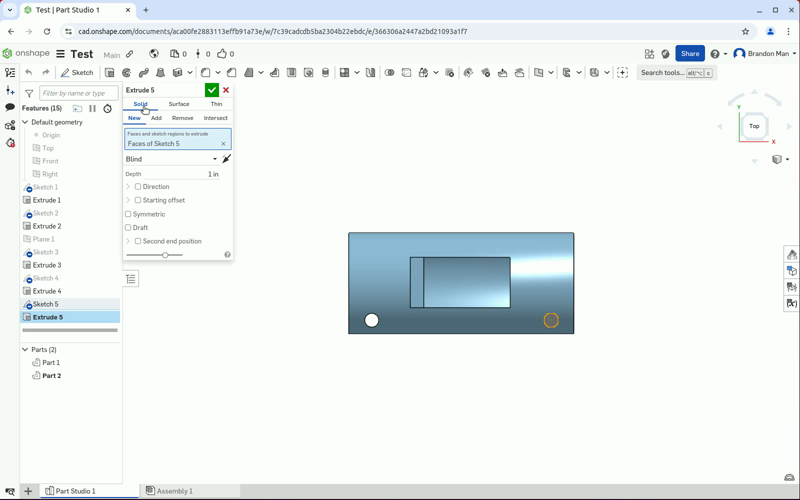
mouse_move(186, 120)
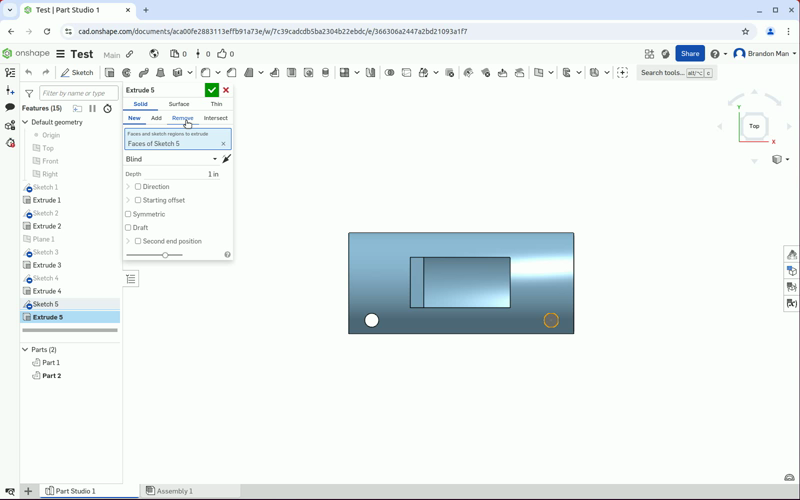
click(186, 120)
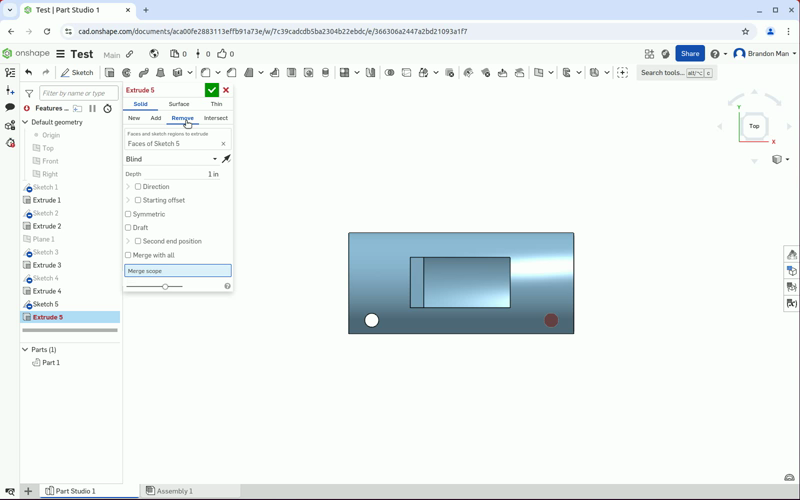
key(tab, 4)
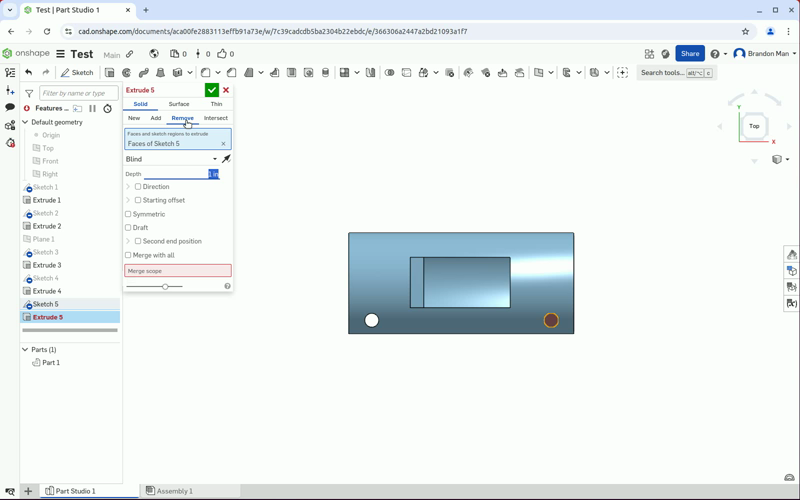
text(30.811)
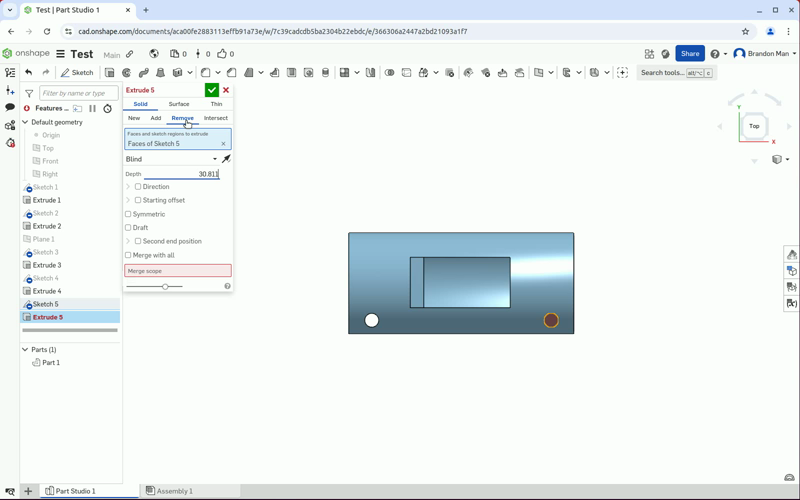
key(tab, 6)
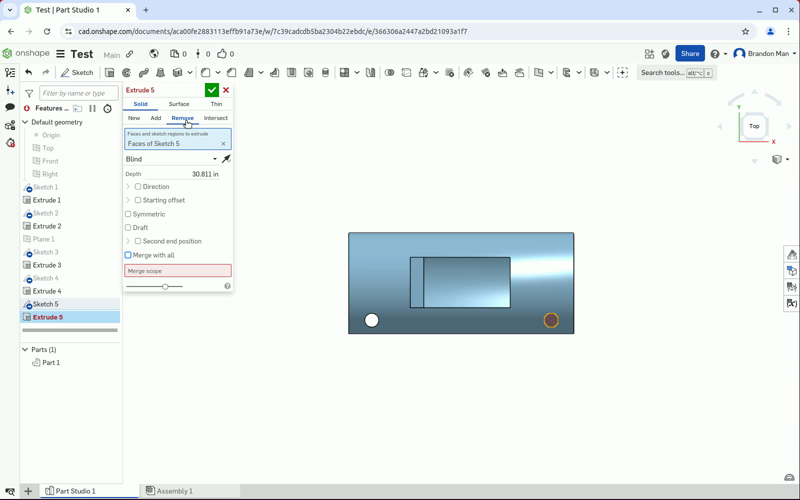
key(space)
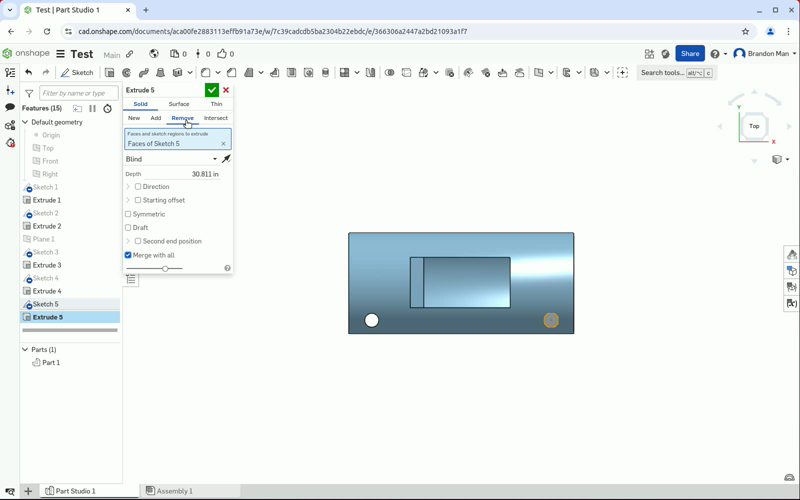
key(enter)
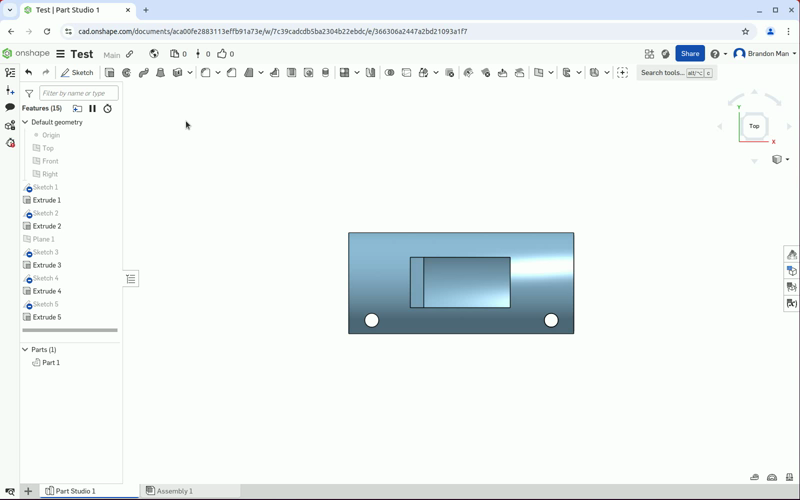
key(shift+h)
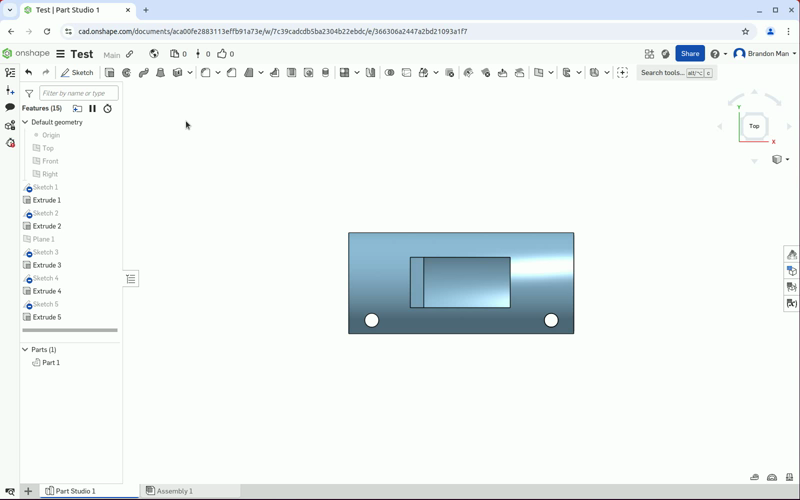
key(shift+h)
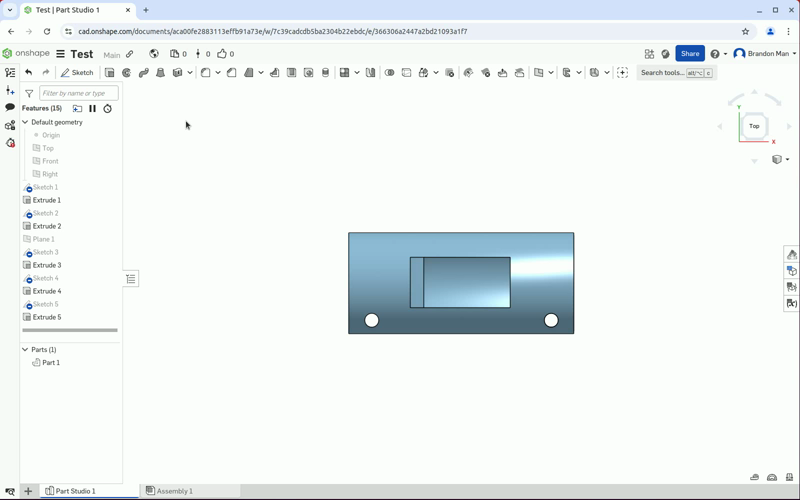
key(shift+7)
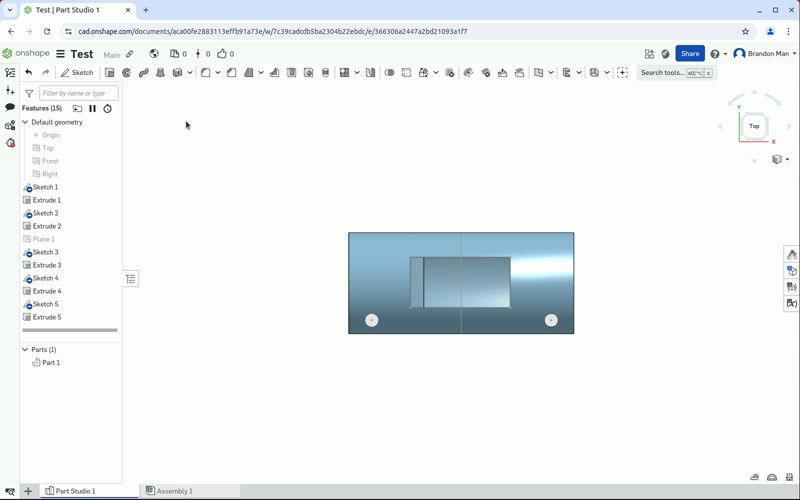
key(up, 3)
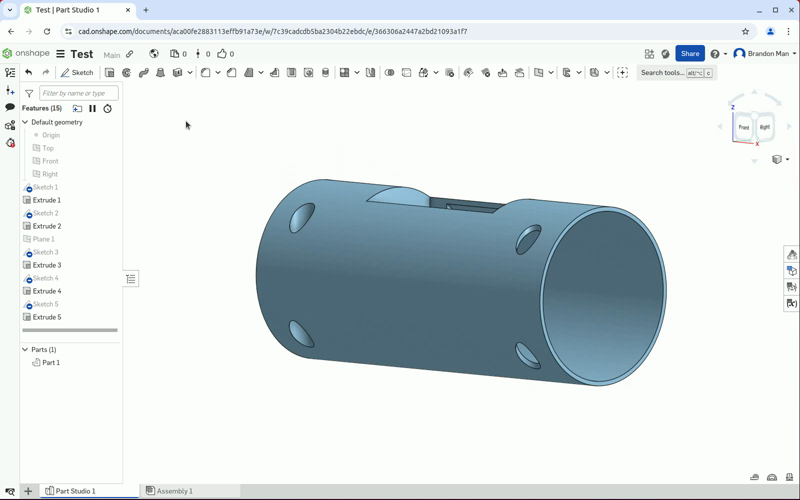
key(left, 3)
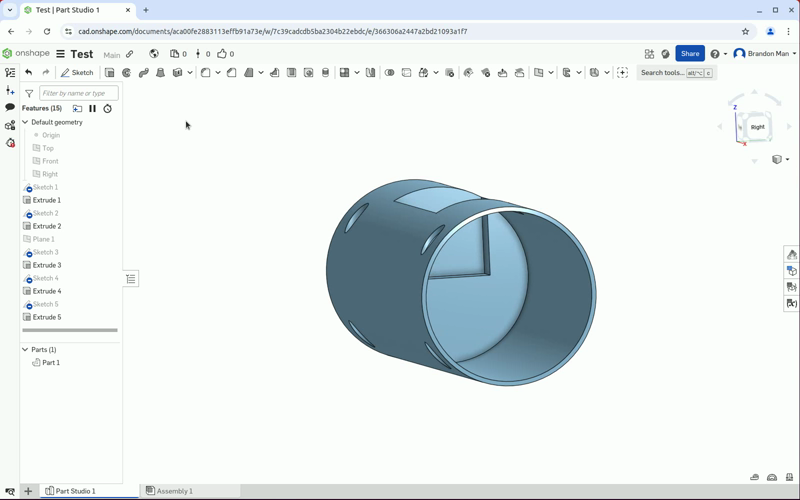
key(right, 3)
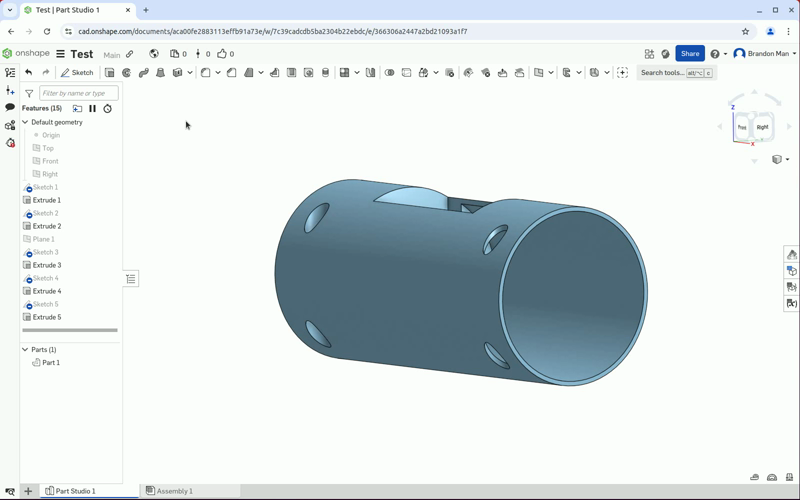
key(down, 3)
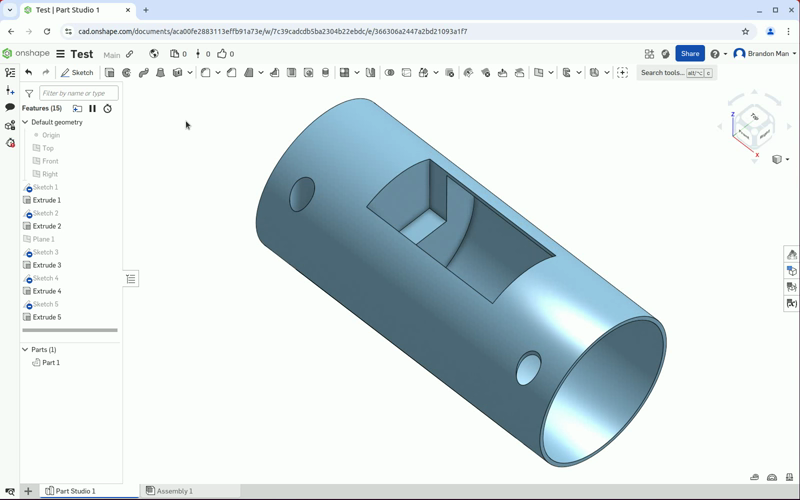
mouse_move(73, 189)
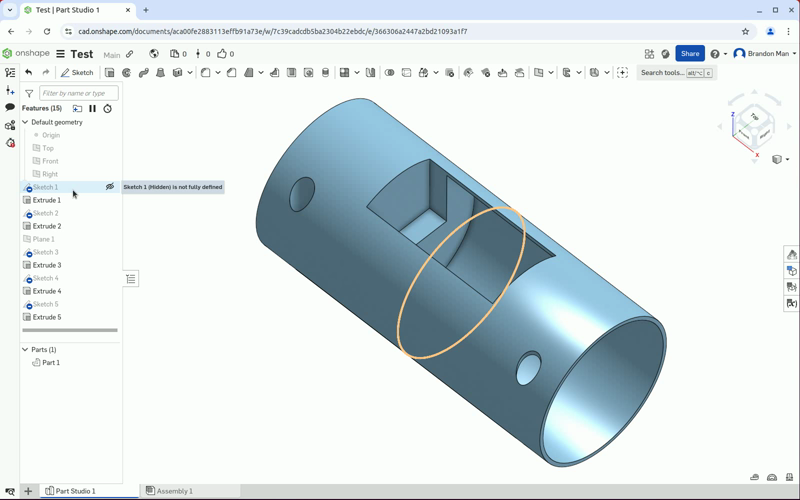
click(73, 189)